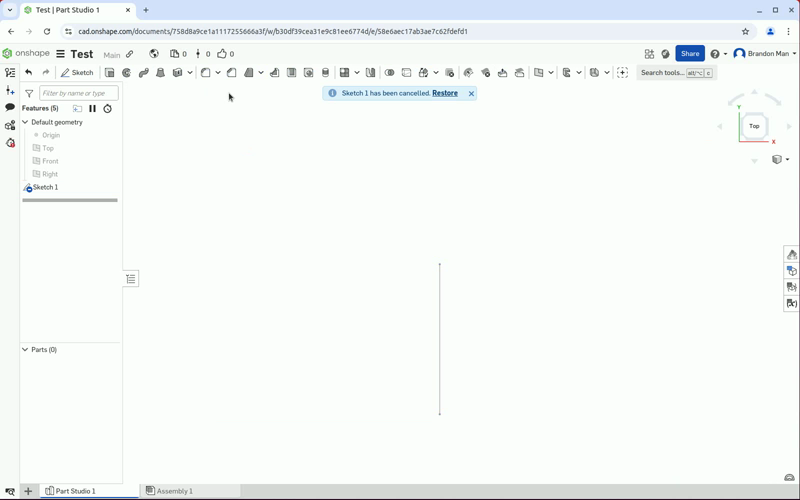
key(shift+h)
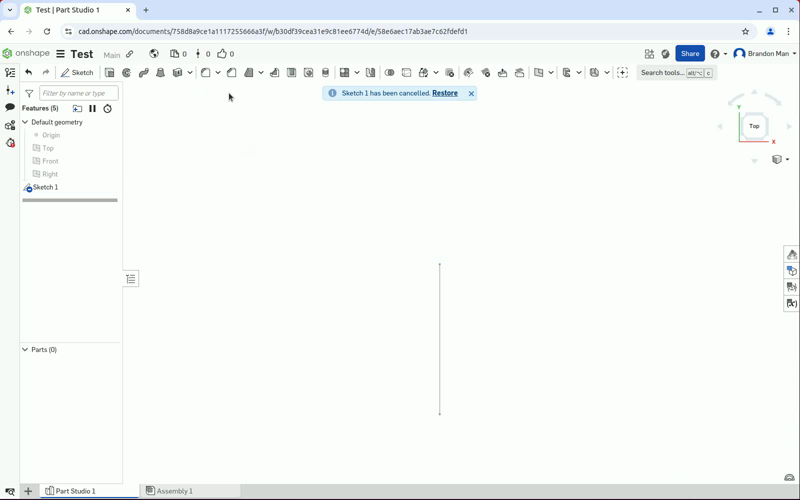
key(shift+s)
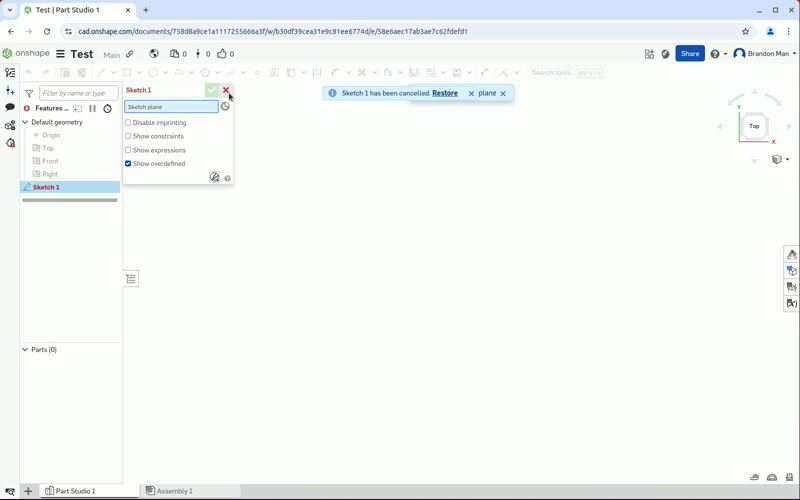
mouse_move(73, 150)
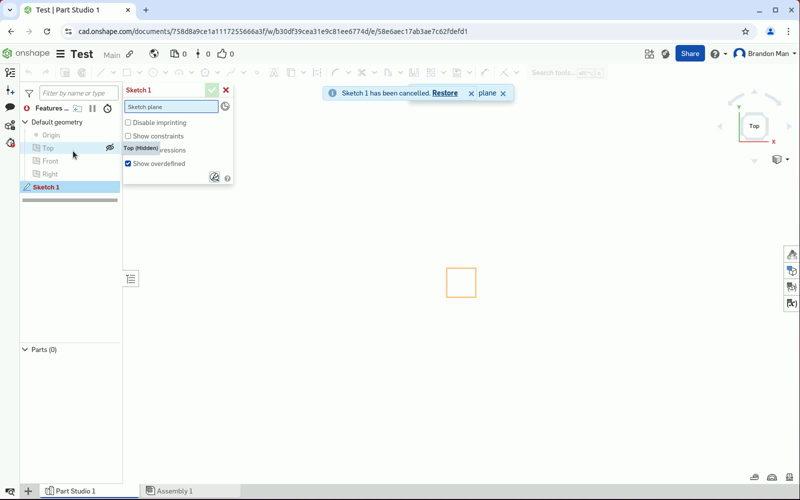
click(73, 150)
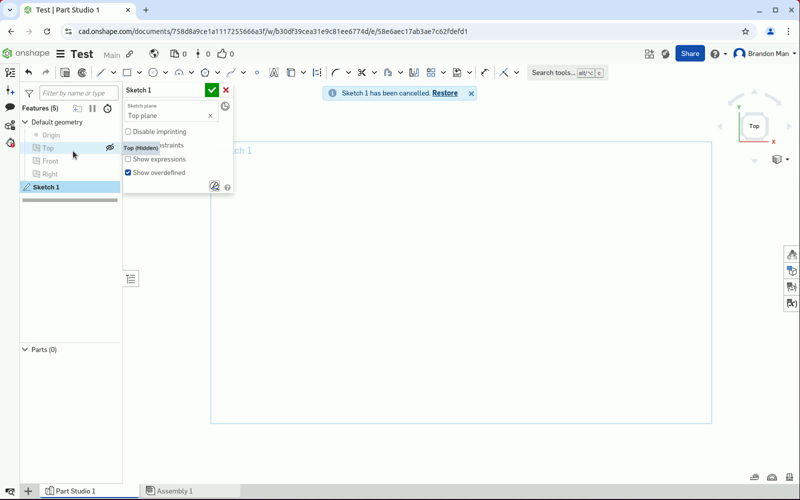
mouse_move(73, 352)
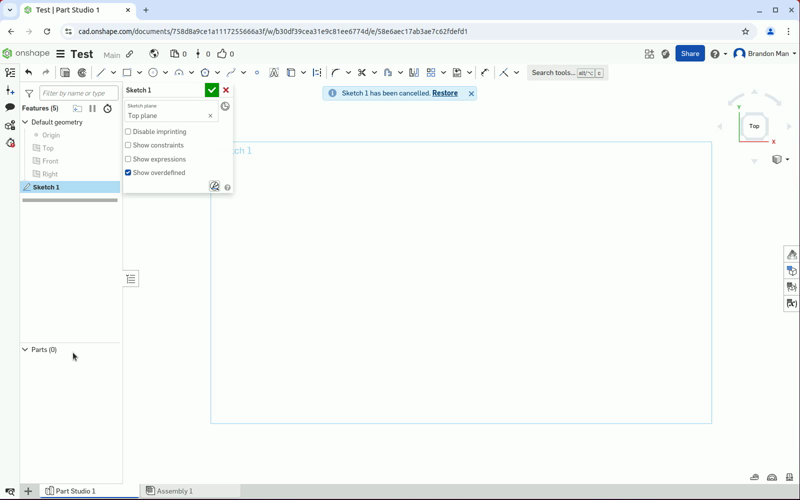
key(y)
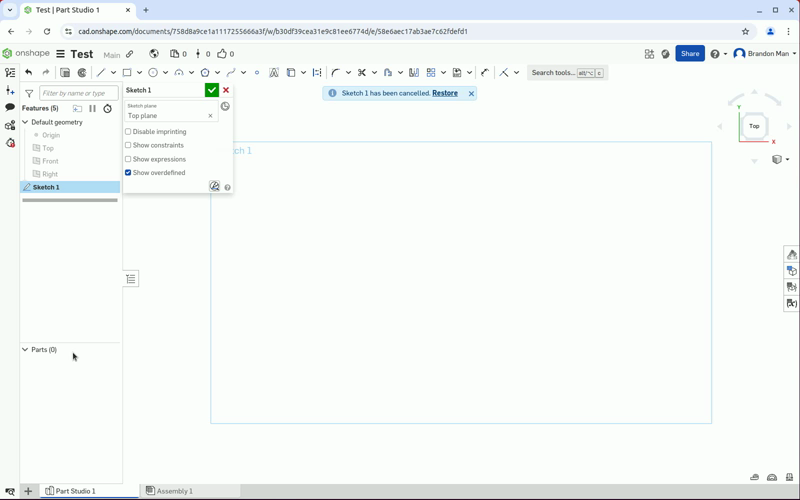
key(l)
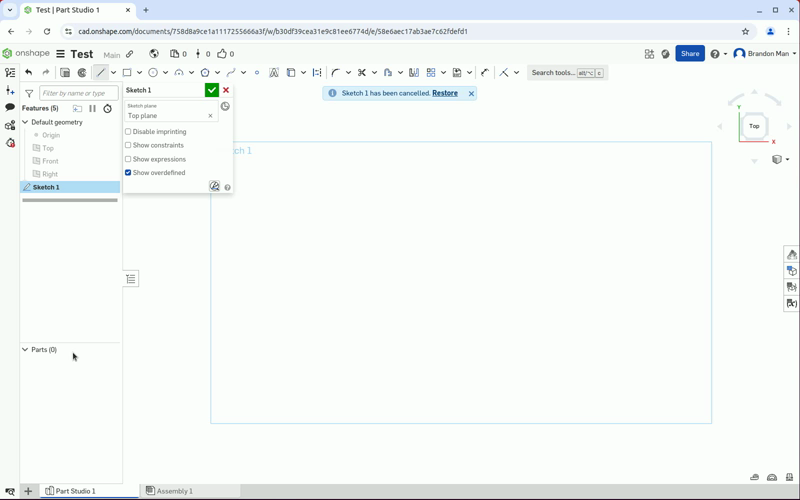
key_down(shift)
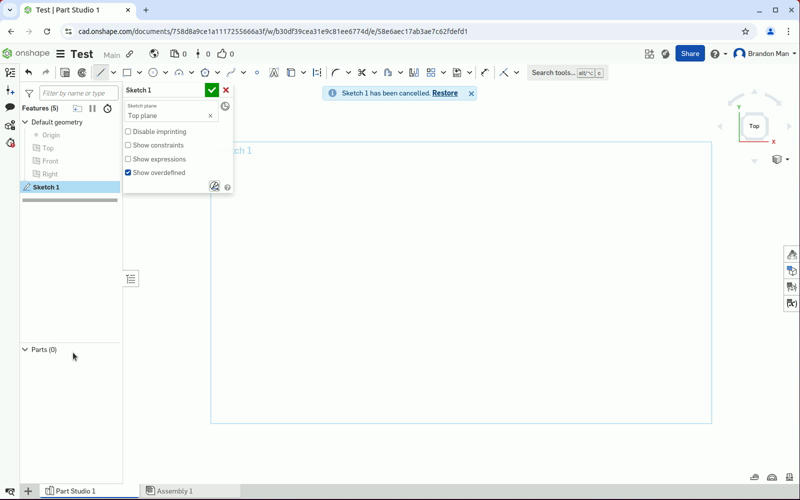
mouse_move(460, 282)
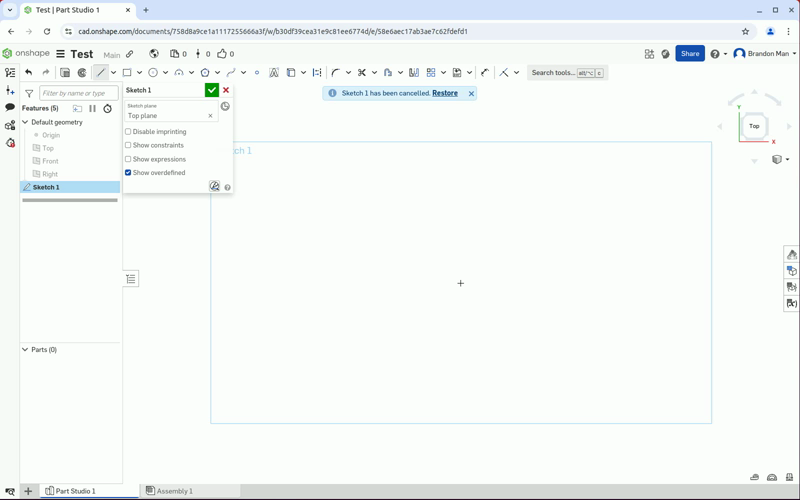
click(460, 282)
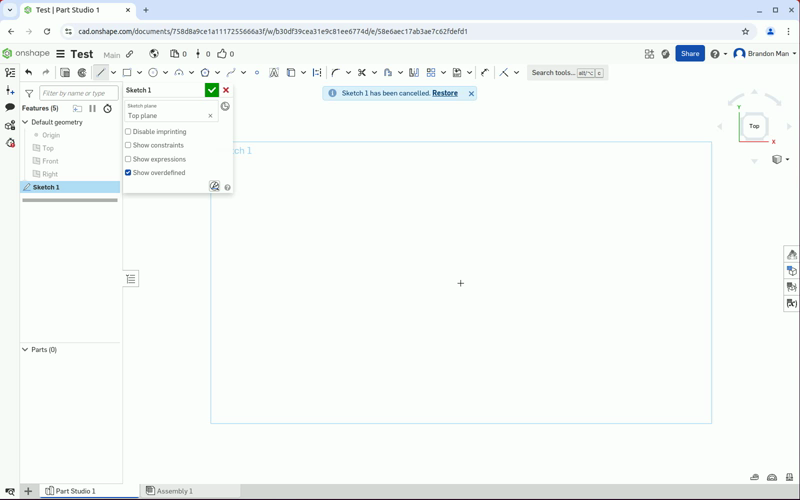
key_up(shift)
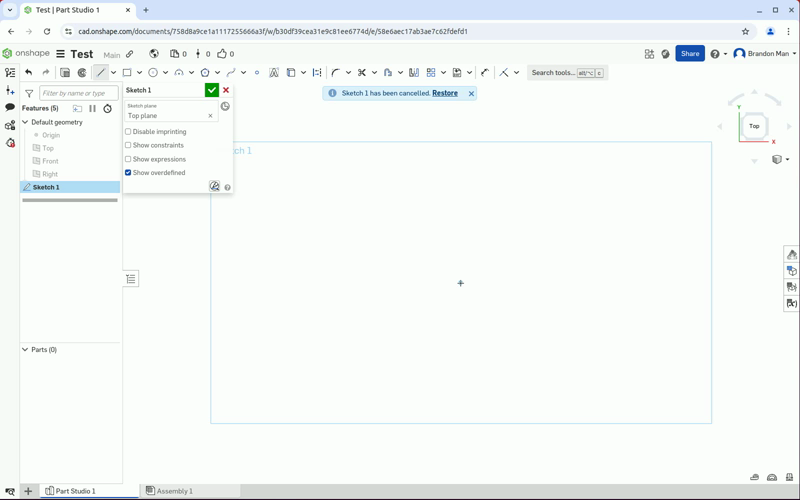
key_down(shift)
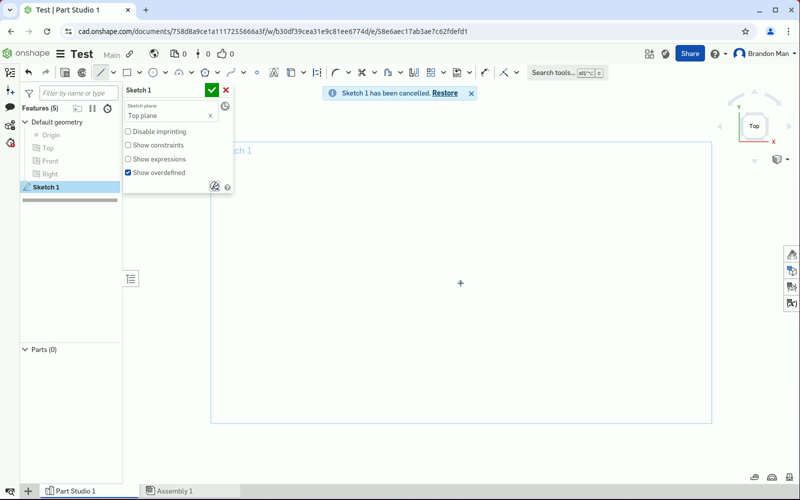
mouse_move(490, 282)
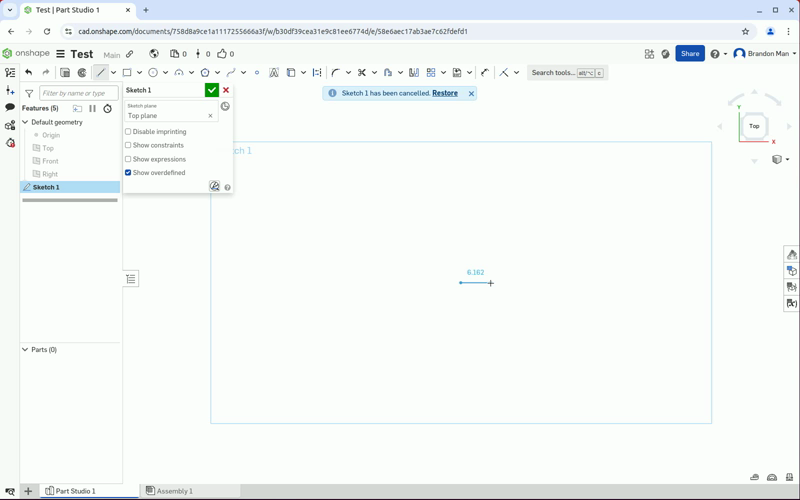
mouse_move(463, 282)
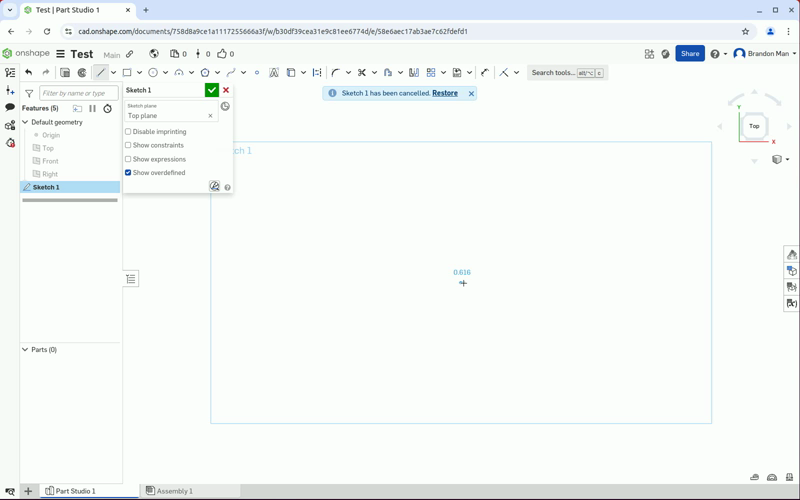
scroll(6)
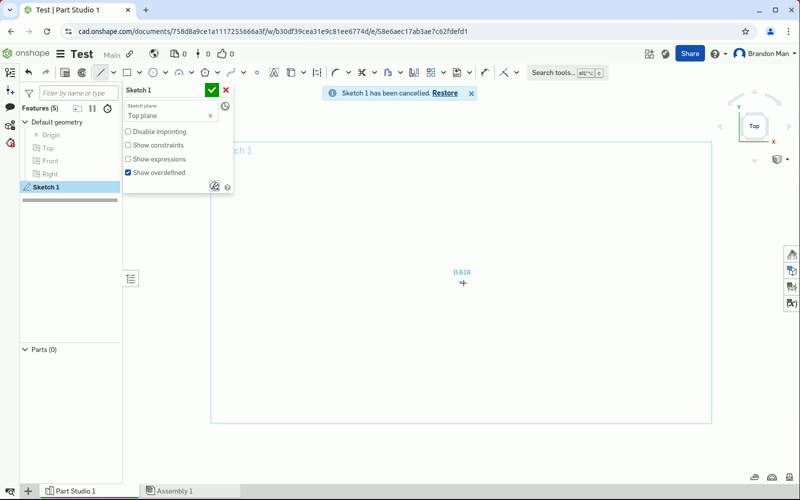
scroll(6)
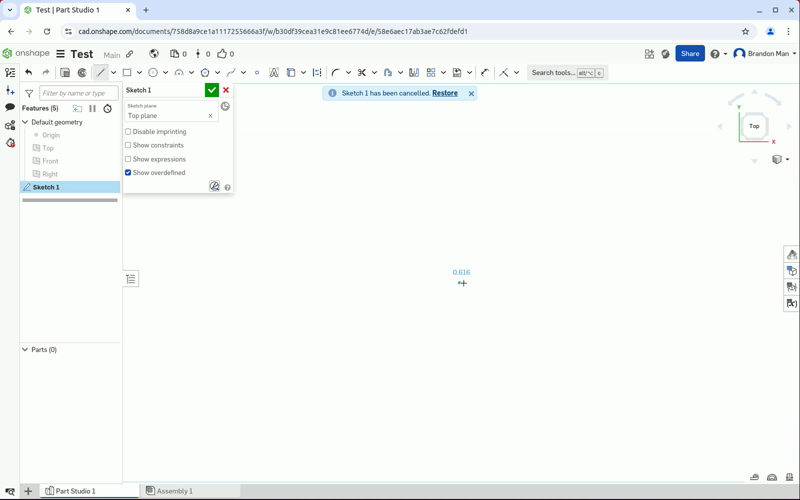
scroll(6)
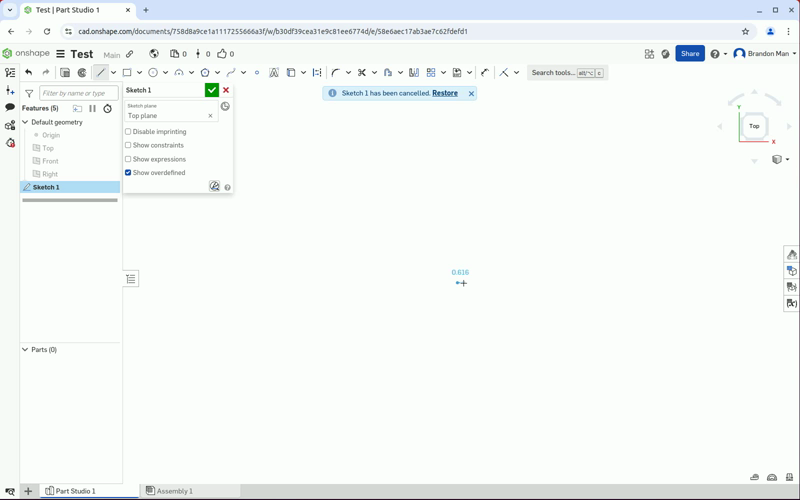
scroll(6)
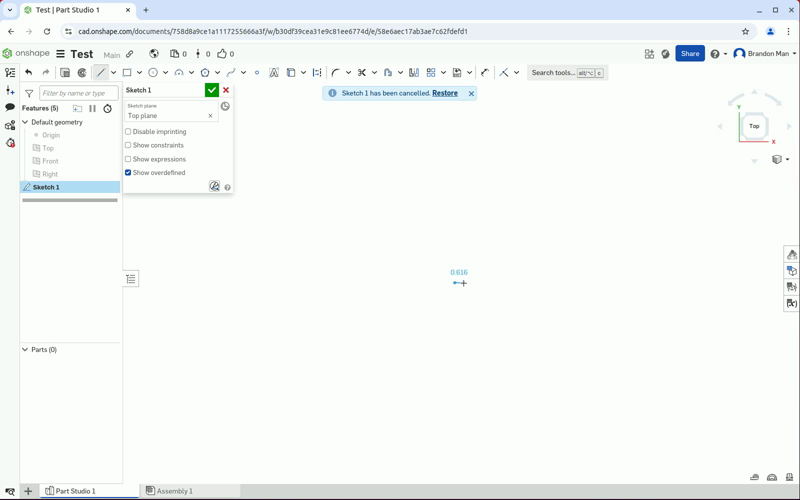
scroll(6)
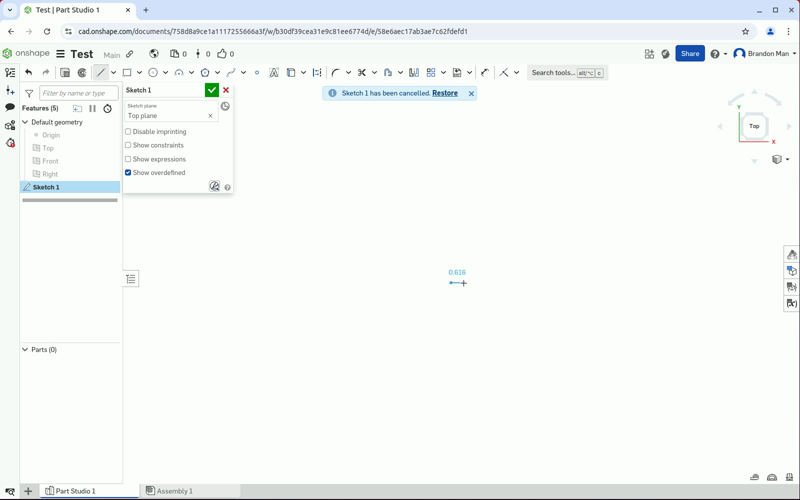
scroll(6)
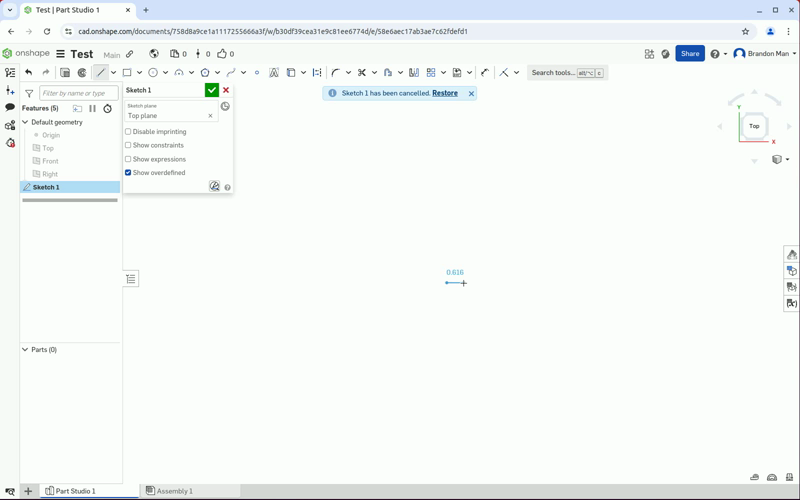
scroll(6)
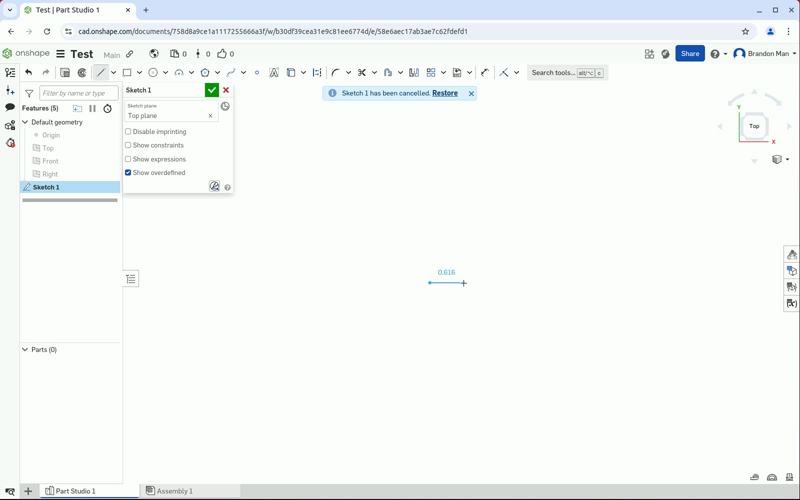
click(463, 282)
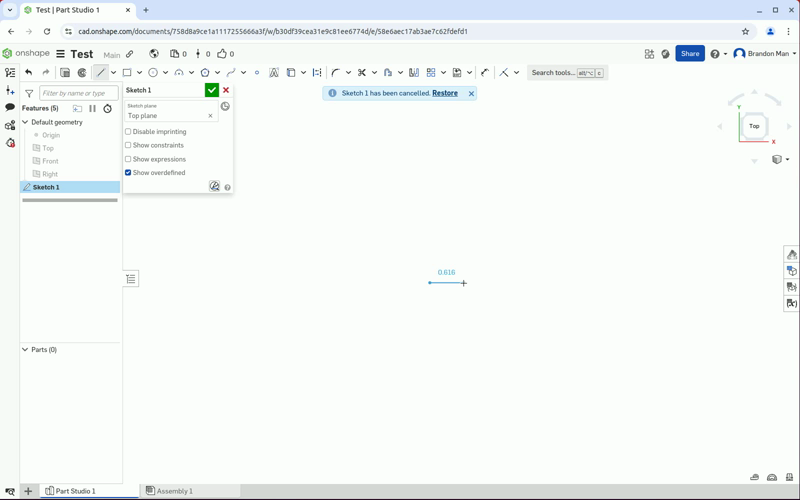
scroll(-6)
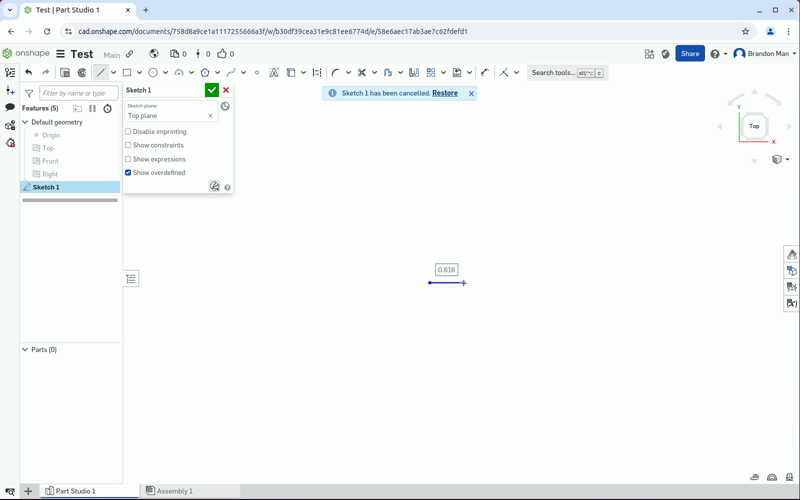
scroll(-6)
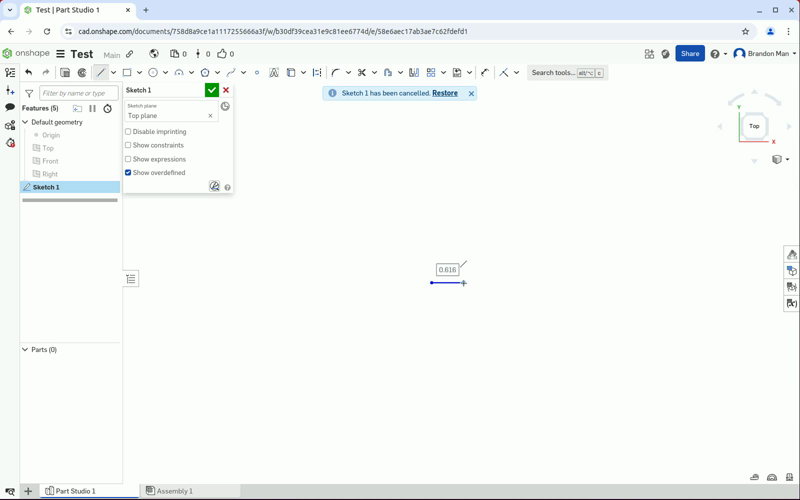
scroll(-6)
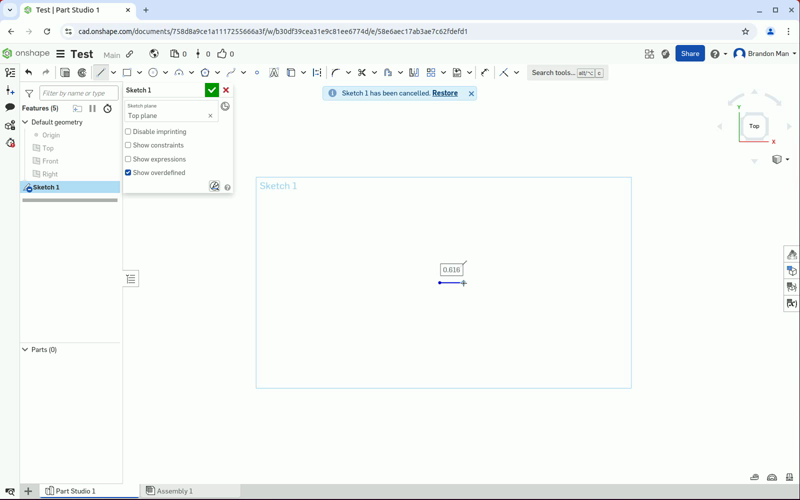
scroll(-6)
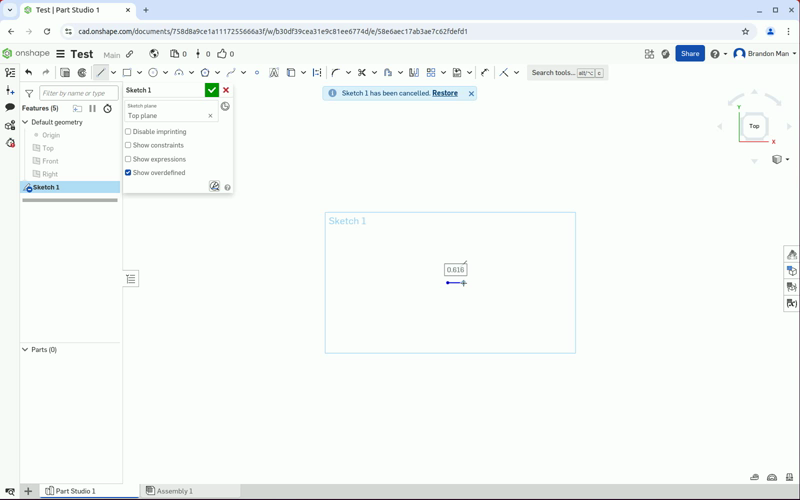
scroll(-6)
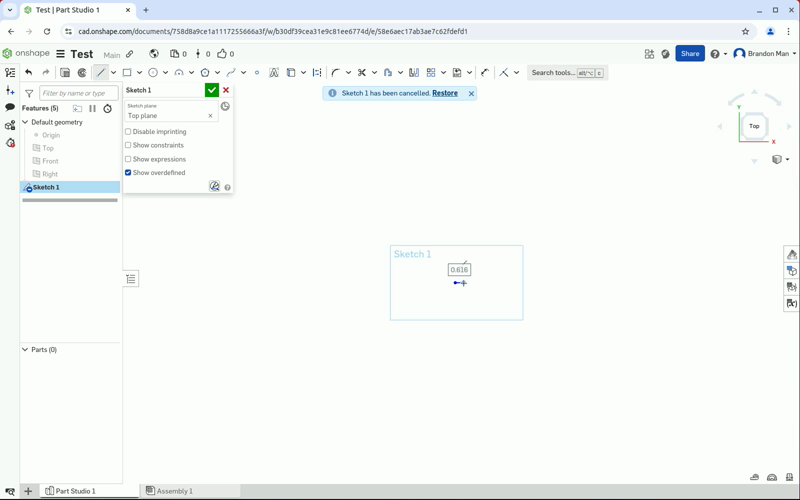
scroll(-6)
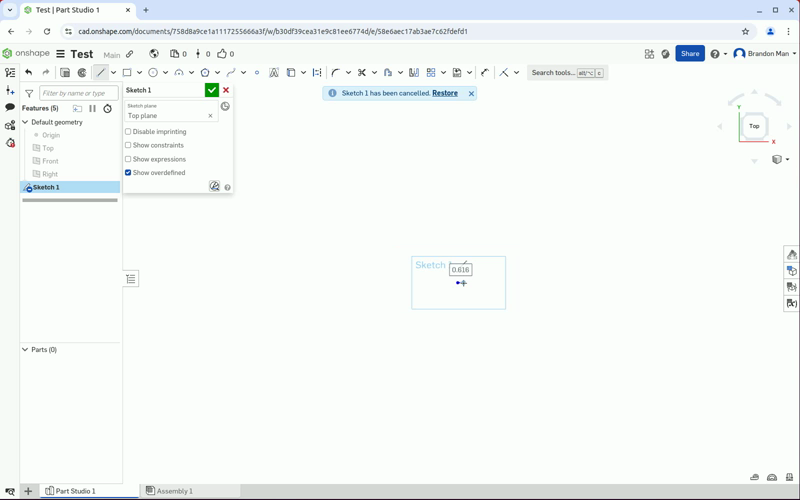
scroll(-6)
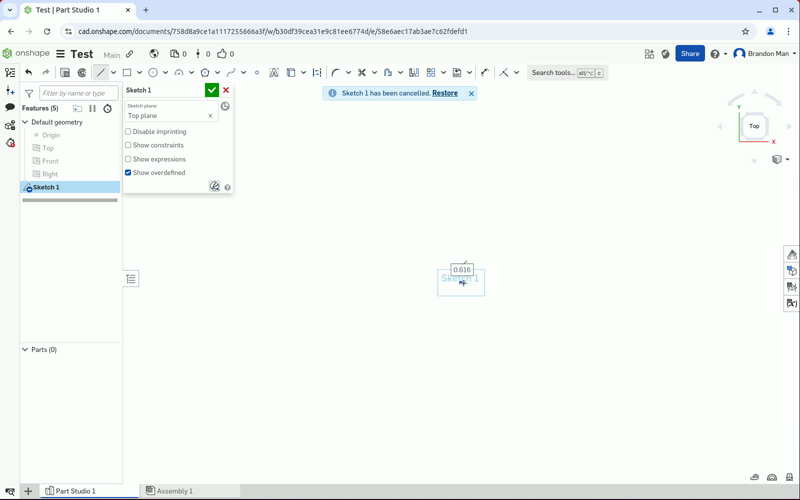
key_up(shift)
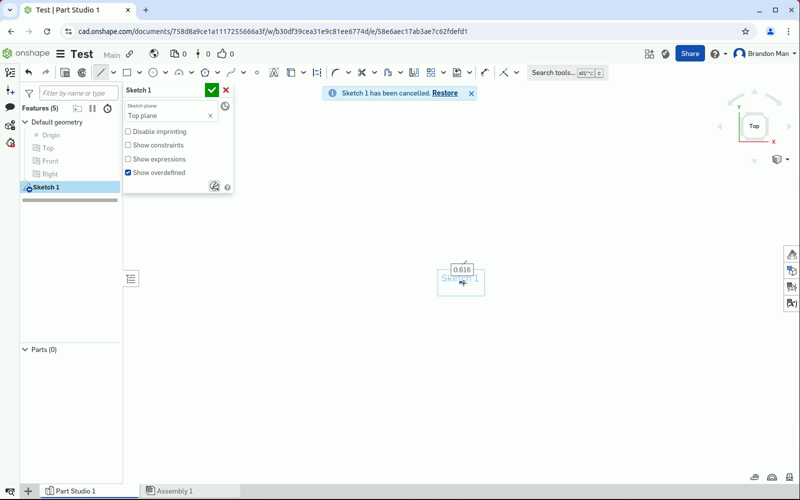
key_down(shift)
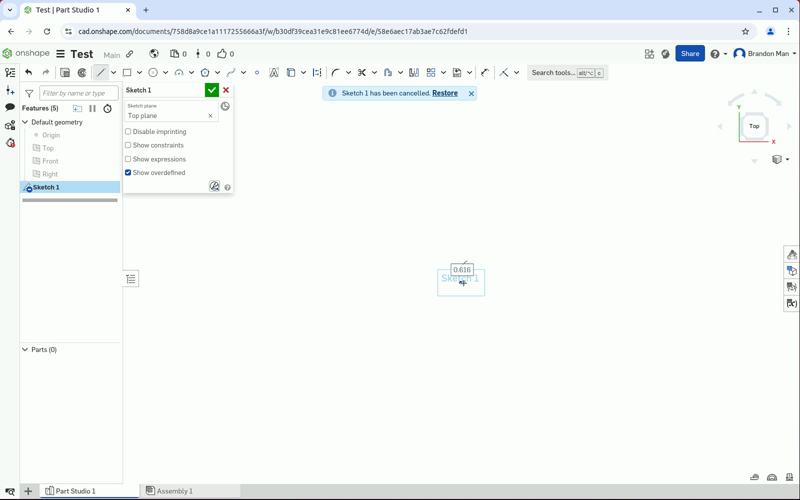
mouse_move(493, 282)
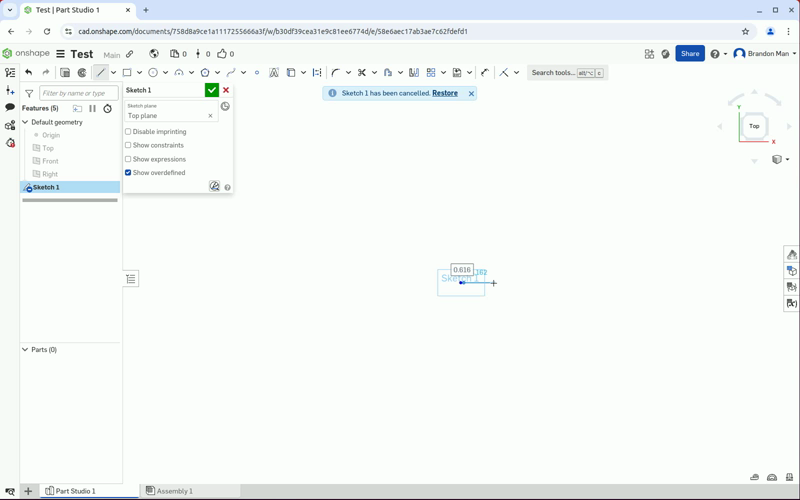
mouse_move(463, 242)
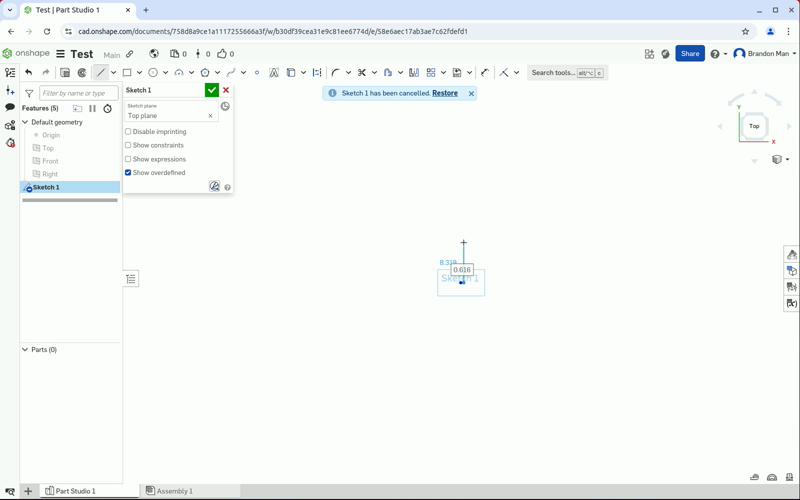
click(463, 242)
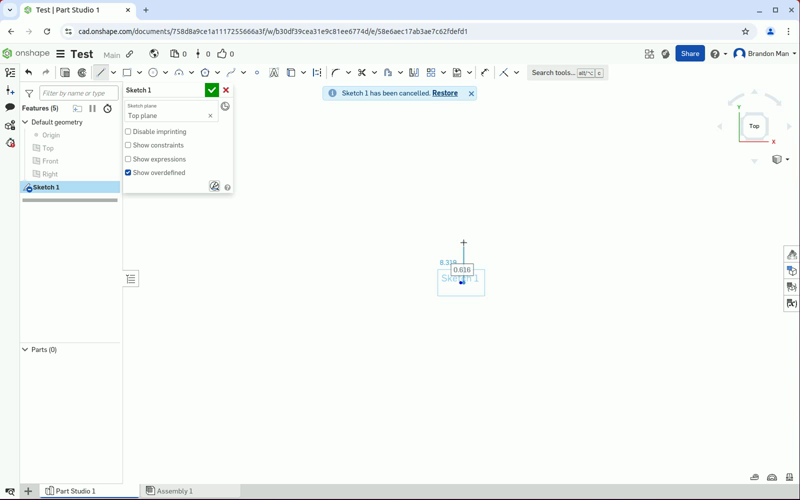
key_up(shift)
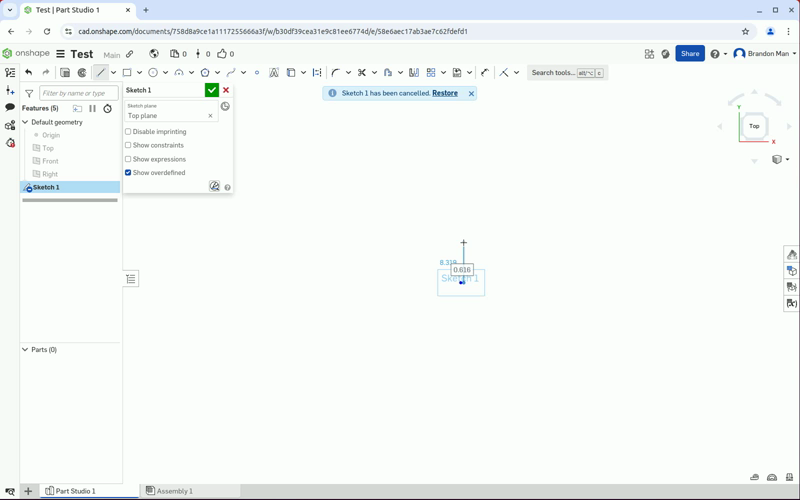
key_down(shift)
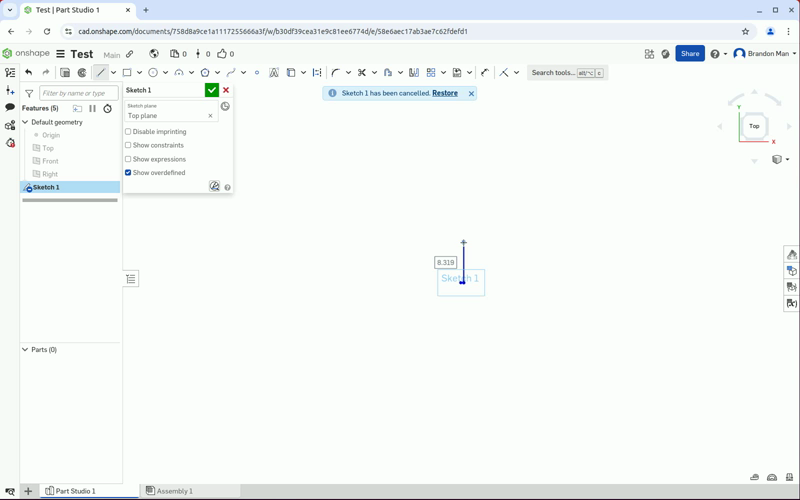
mouse_move(493, 242)
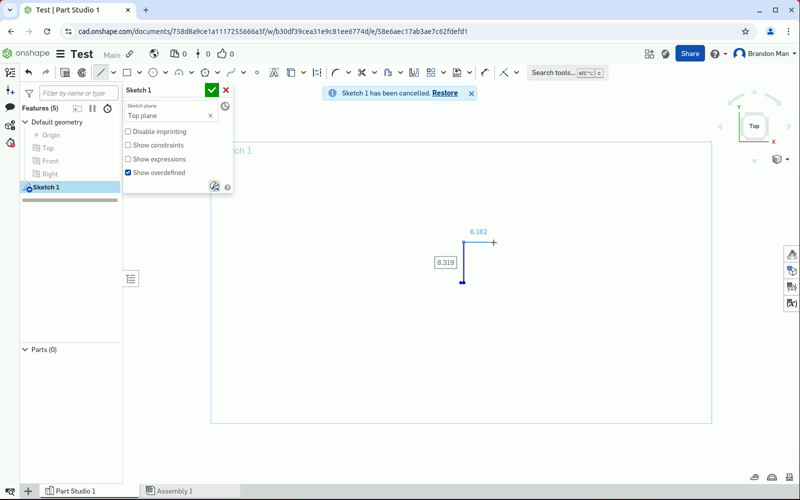
mouse_move(460, 242)
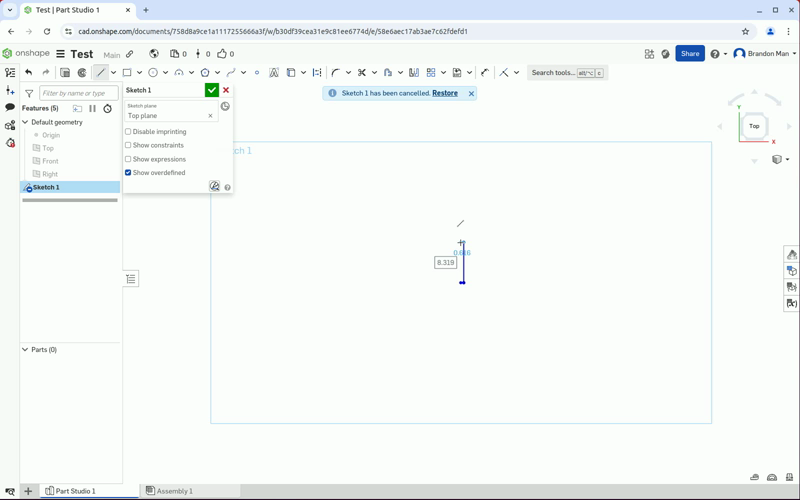
scroll(6)
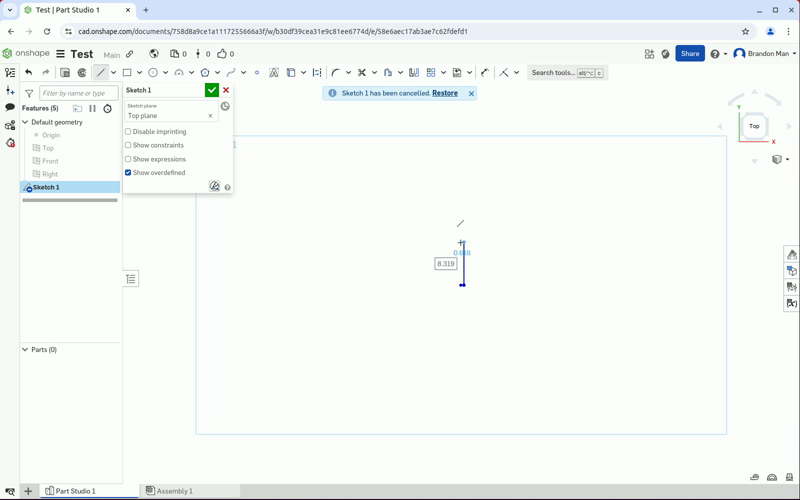
scroll(6)
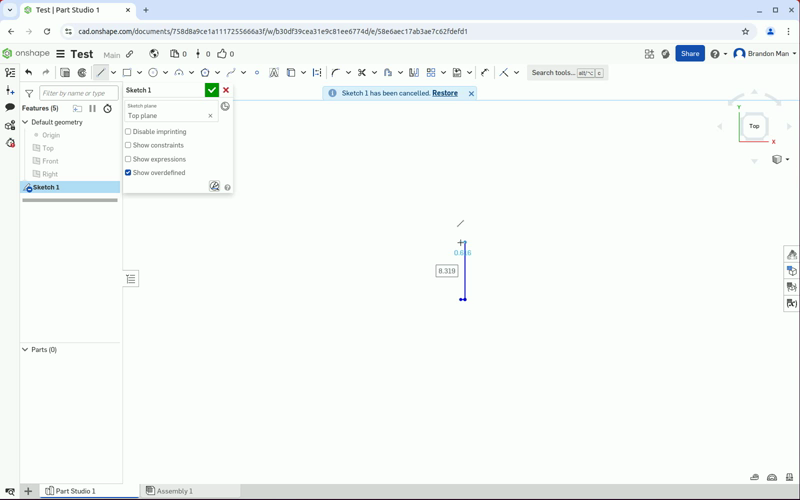
scroll(6)
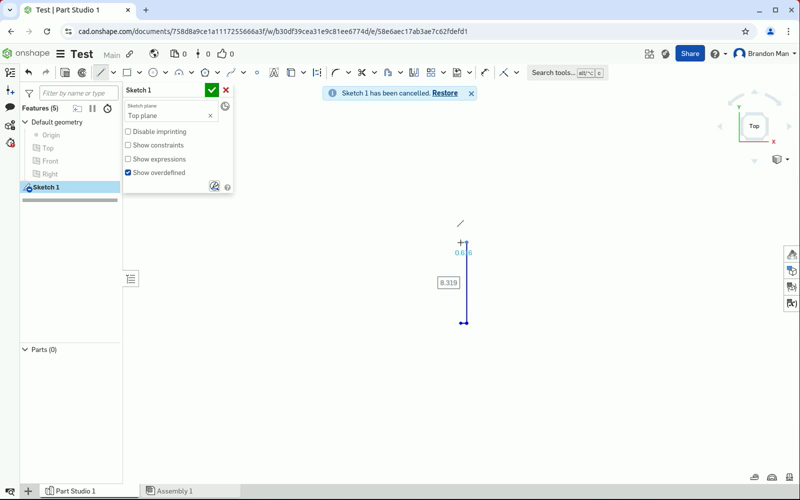
scroll(6)
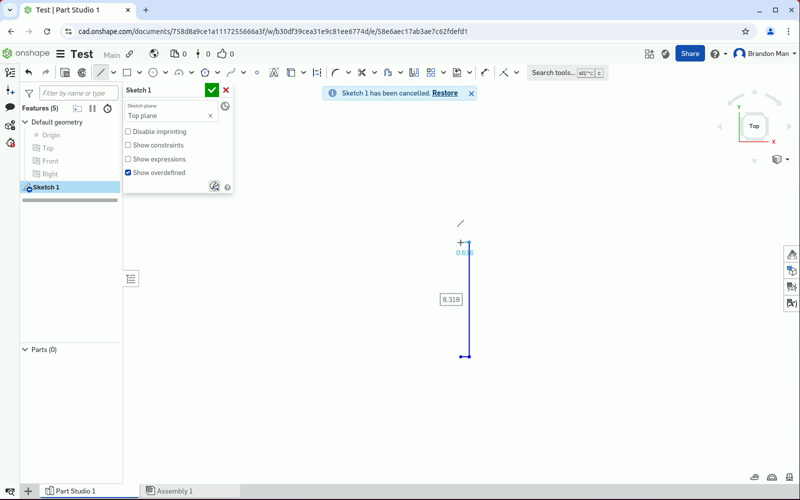
scroll(6)
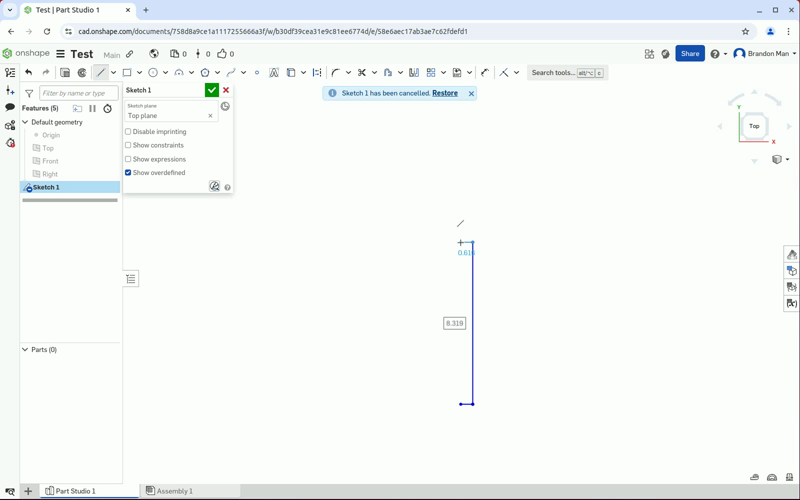
scroll(6)
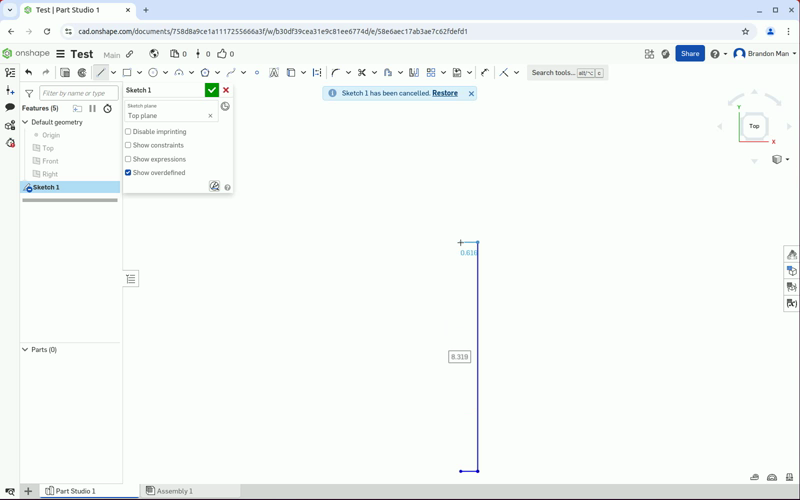
scroll(6)
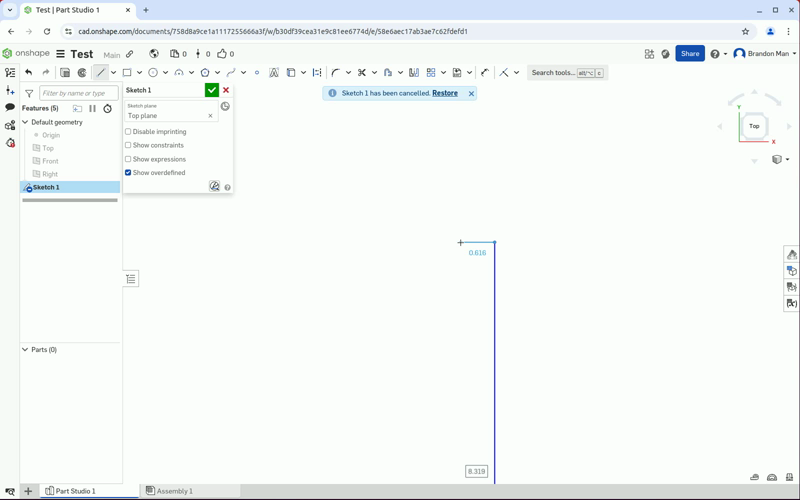
click(460, 242)
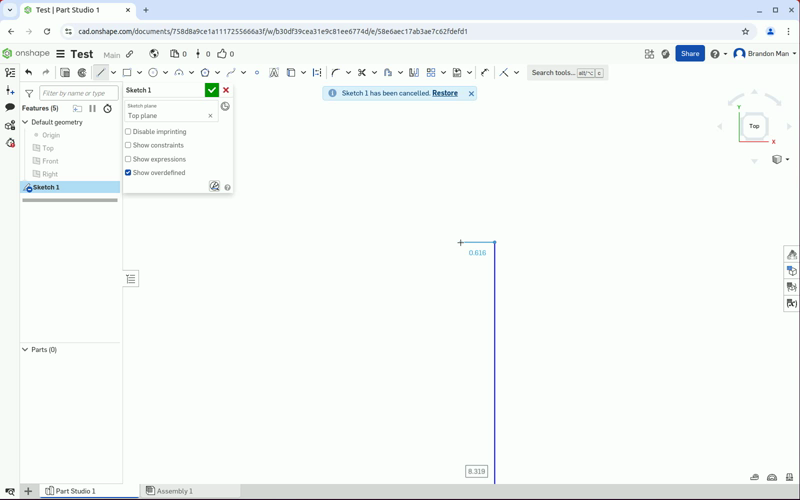
scroll(-6)
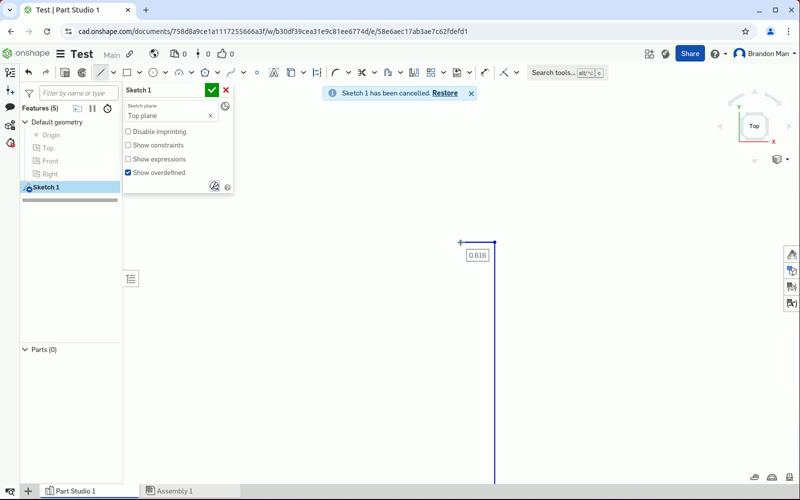
scroll(-6)
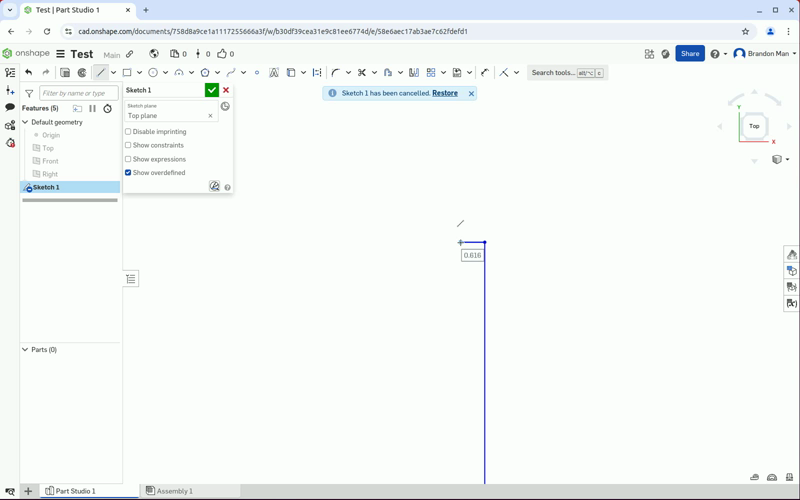
scroll(-6)
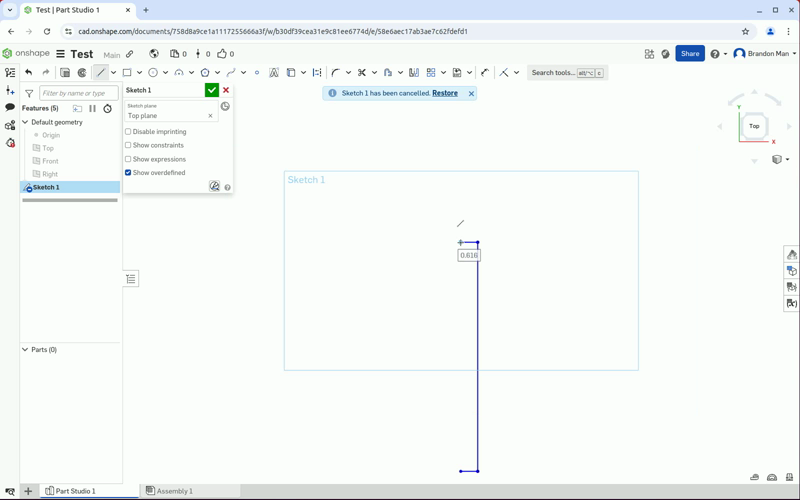
scroll(-6)
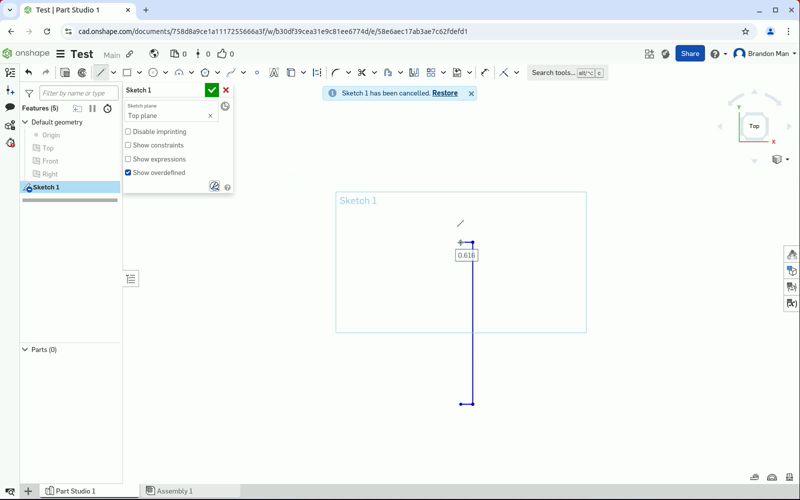
scroll(-6)
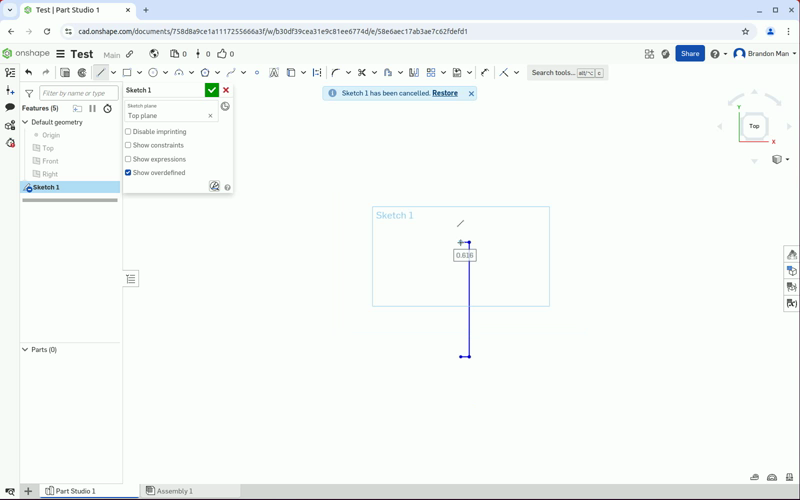
scroll(-6)
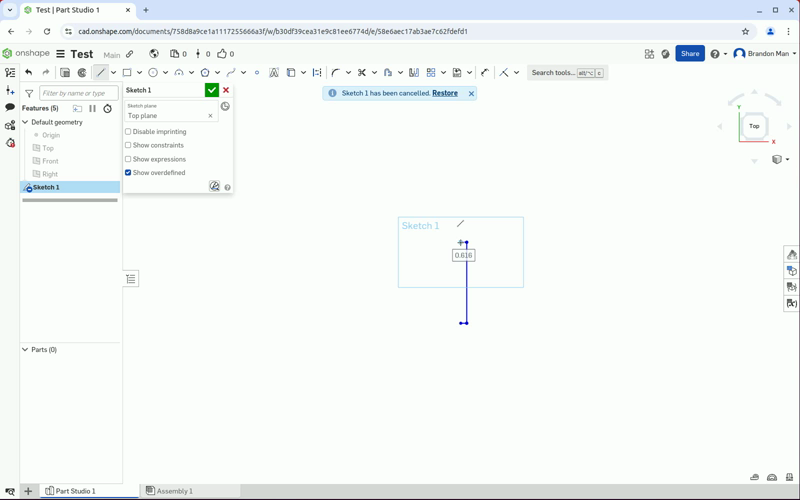
scroll(-6)
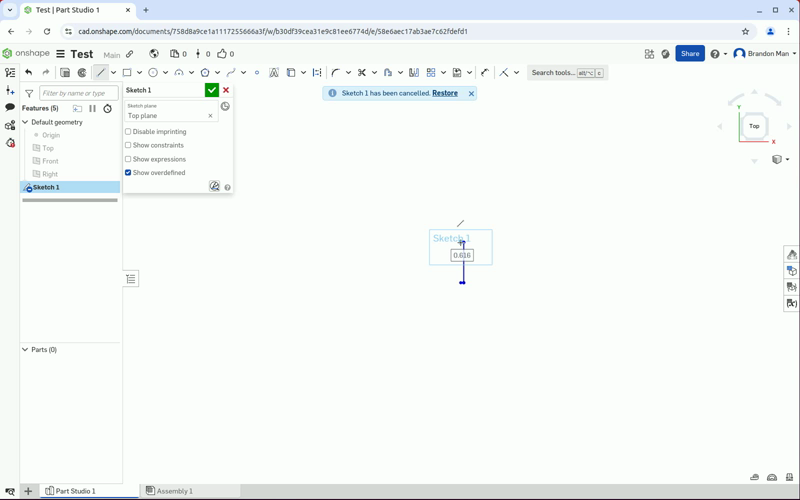
key_up(shift)
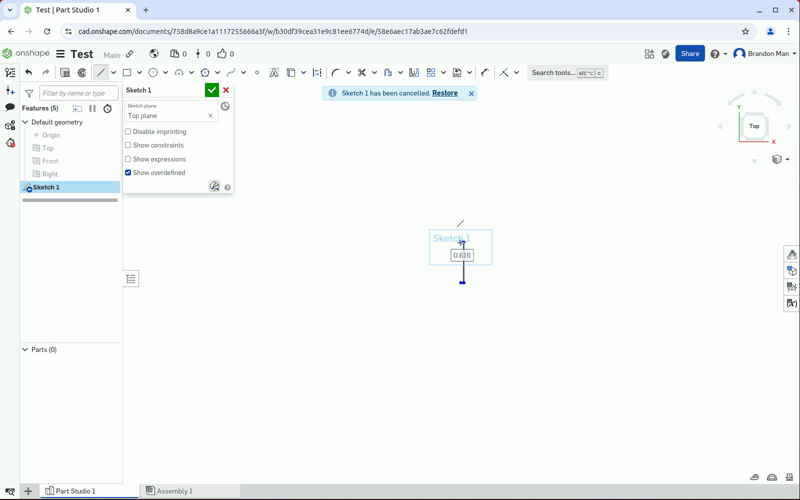
mouse_move(490, 242)
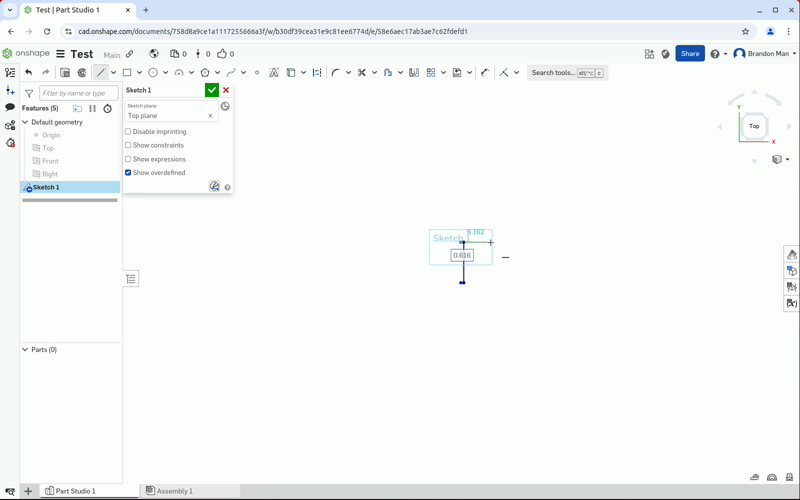
key_down(shift)
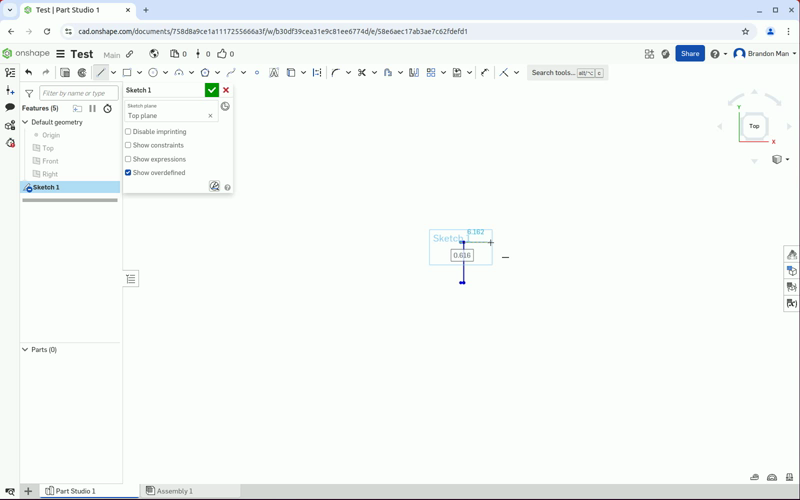
mouse_move(460, 282)
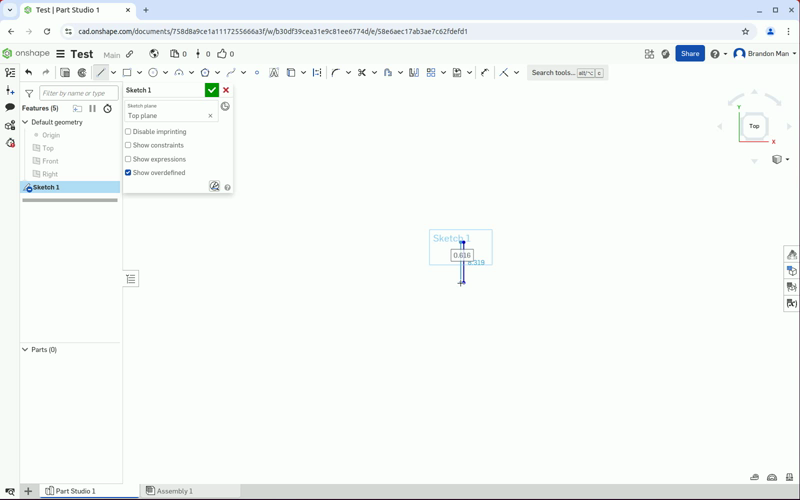
scroll(6)
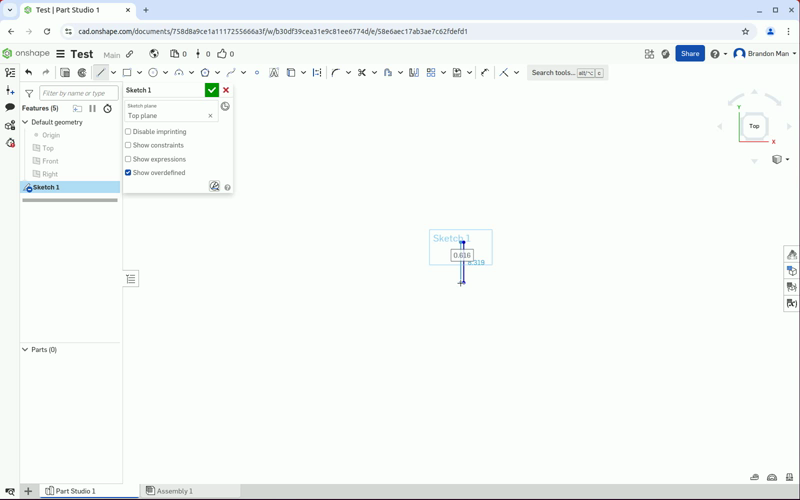
scroll(6)
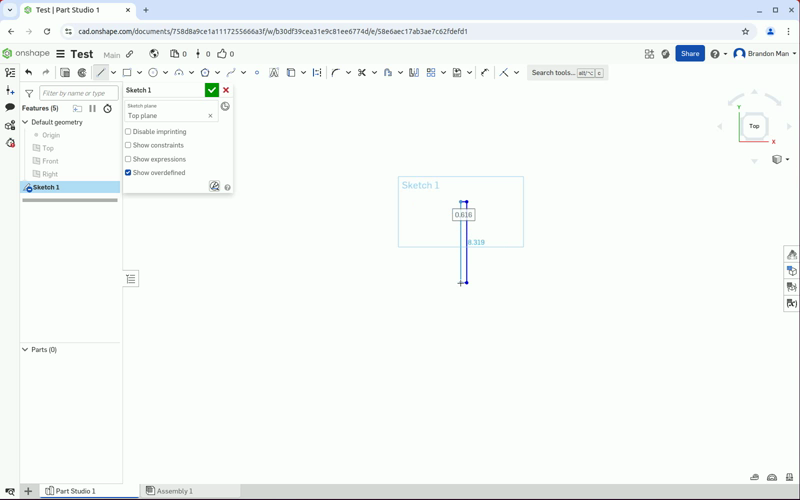
scroll(6)
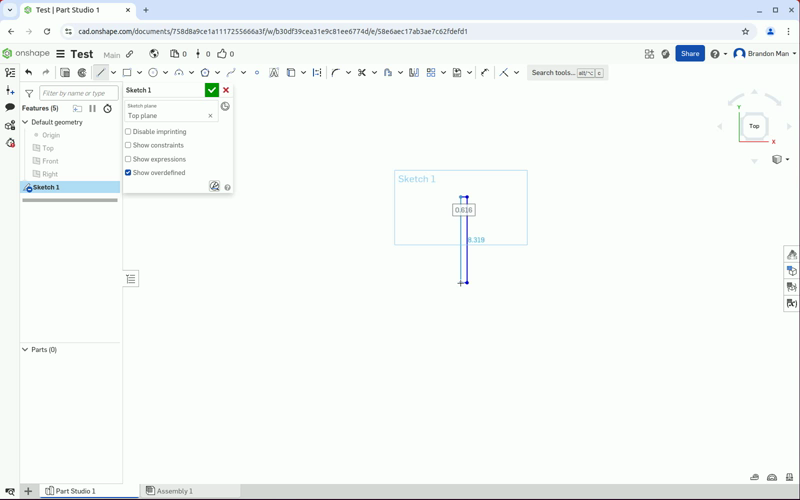
scroll(6)
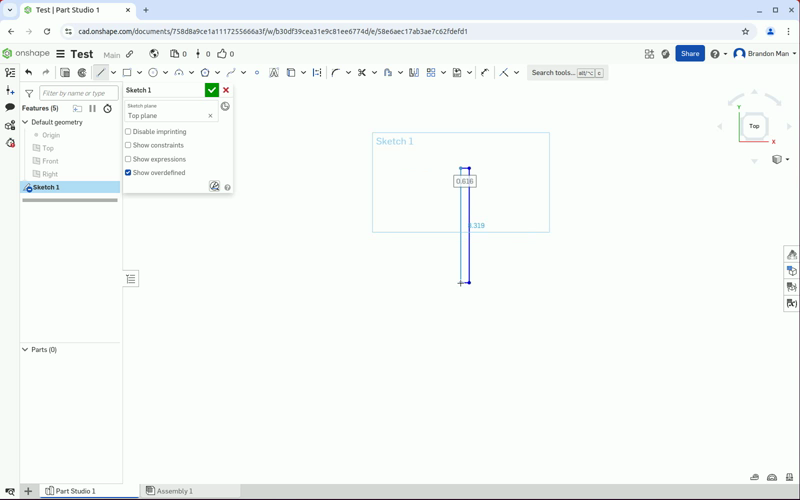
scroll(6)
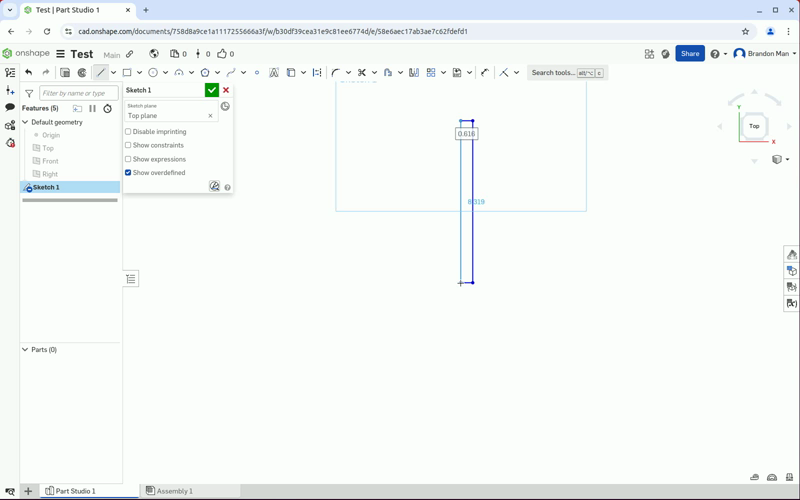
scroll(6)
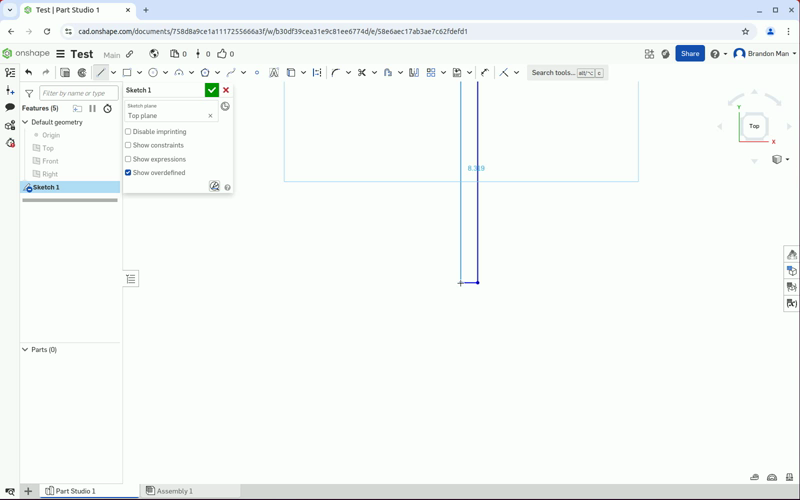
scroll(6)
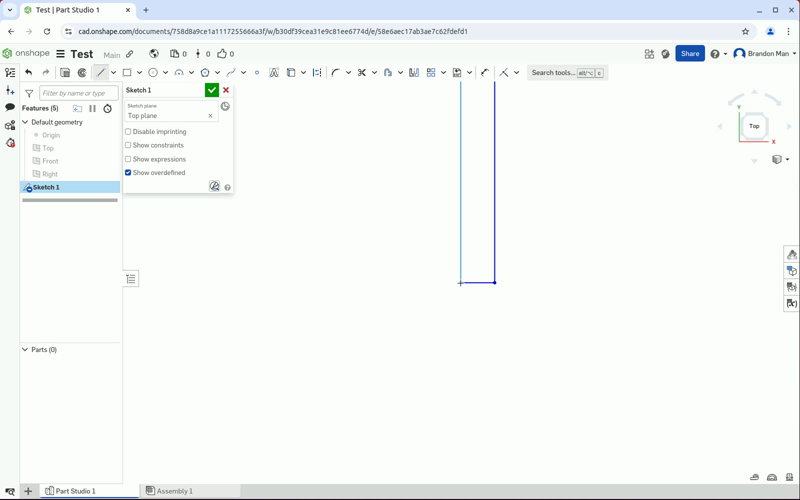
key_up(shift)
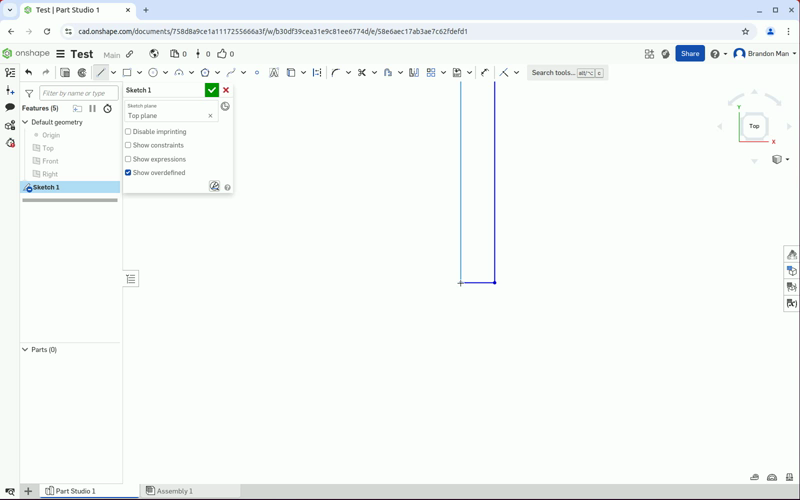
click(460, 282)
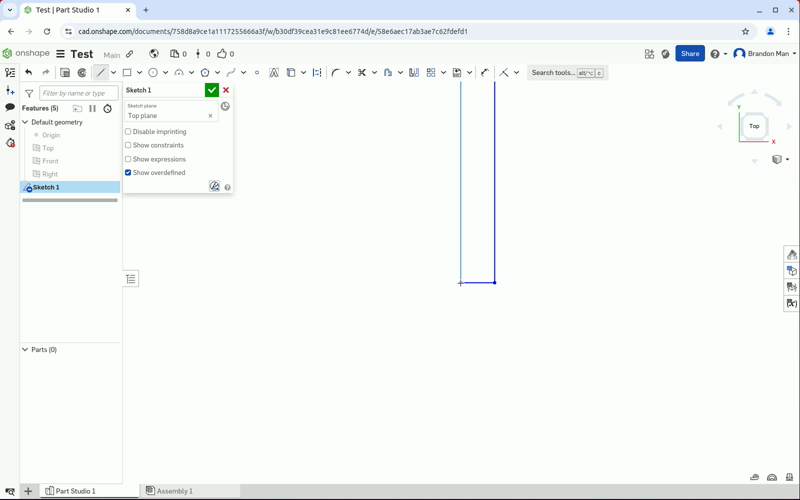
scroll(-6)
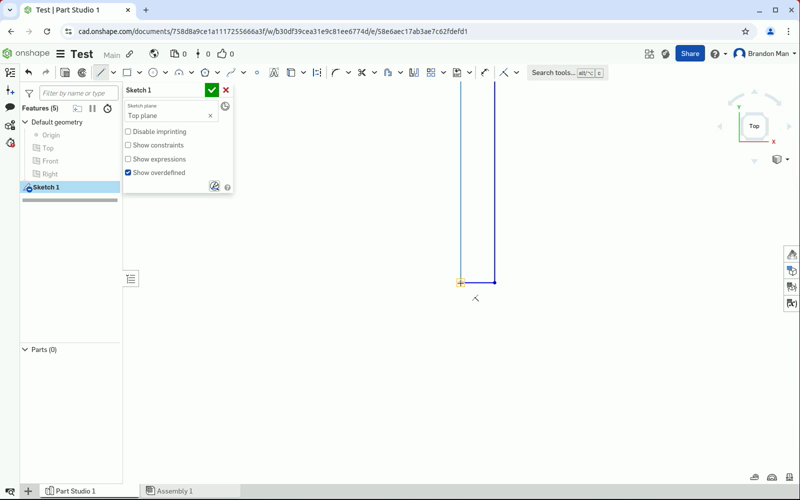
scroll(-6)
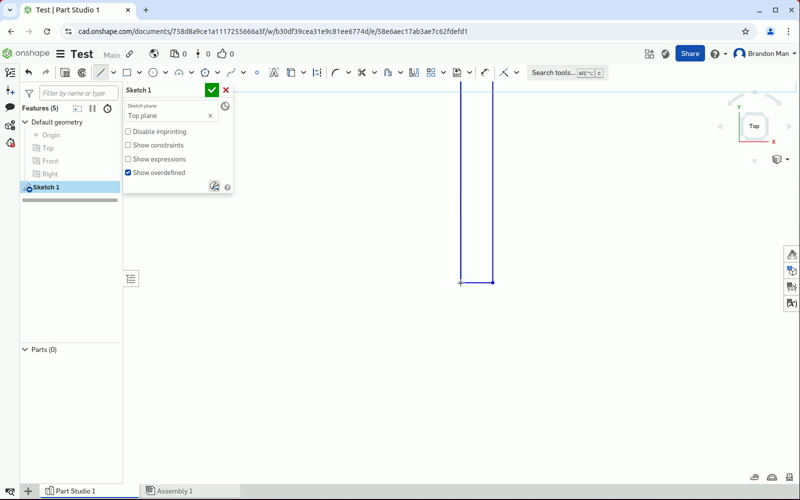
scroll(-6)
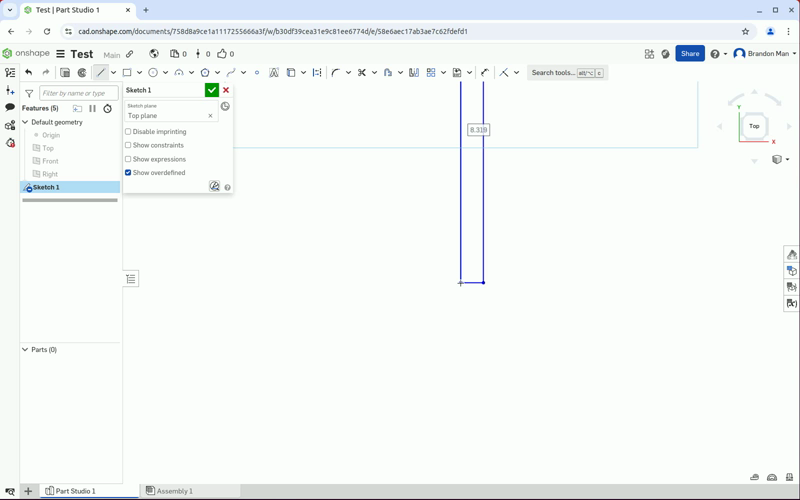
scroll(-6)
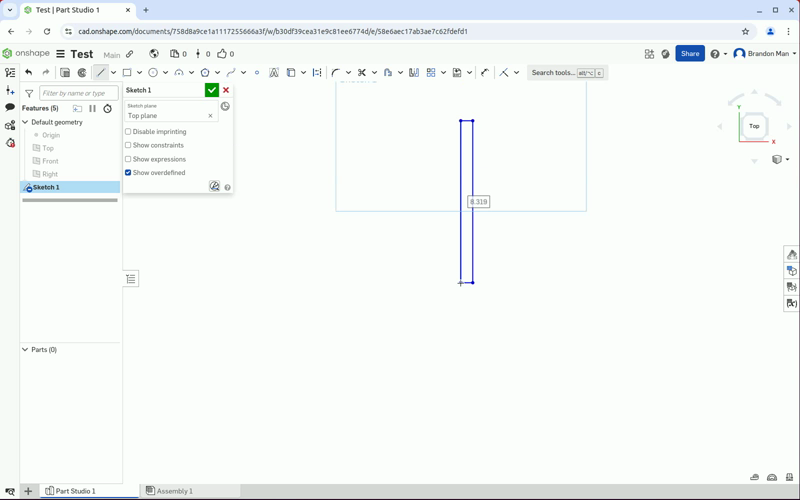
scroll(-6)
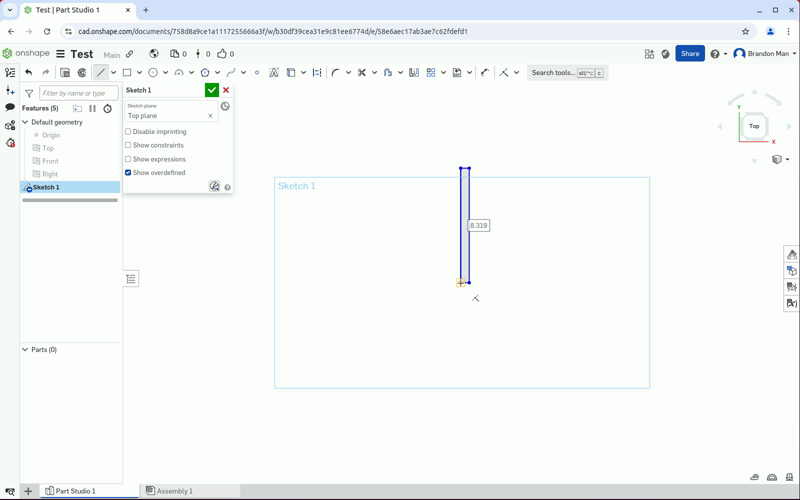
scroll(-6)
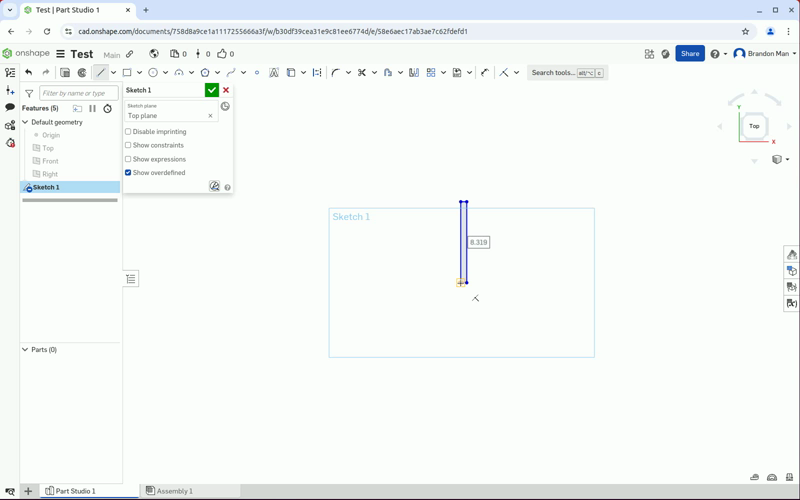
scroll(-6)
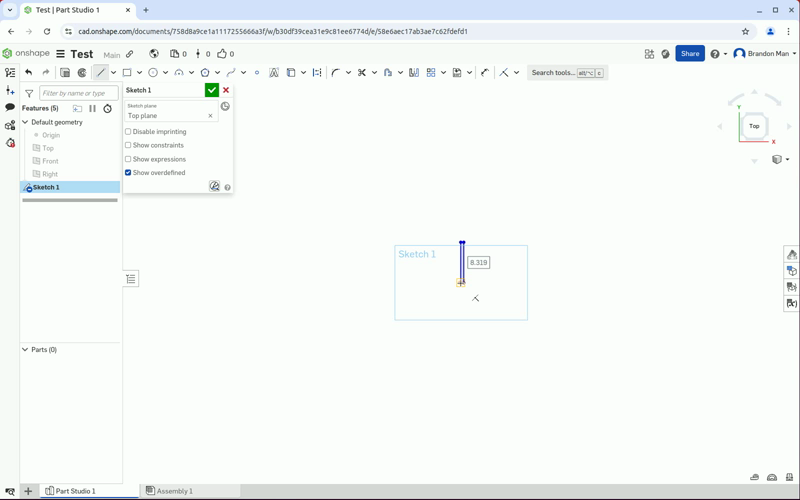
key(esc)
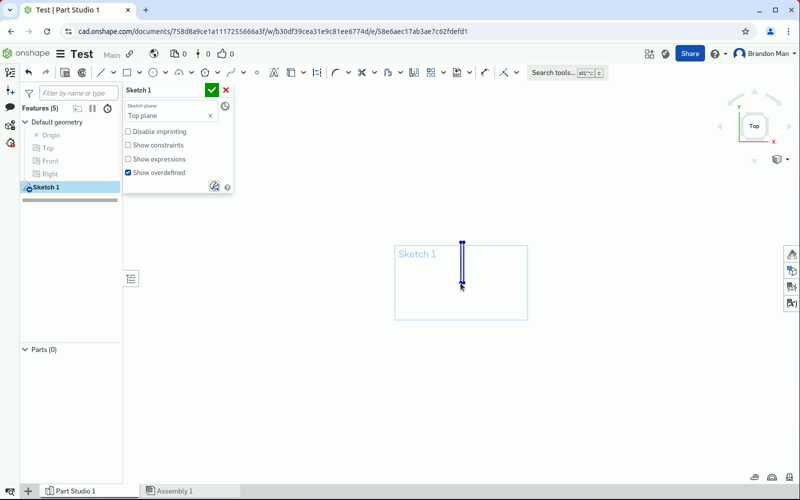
mouse_move(461, 273)
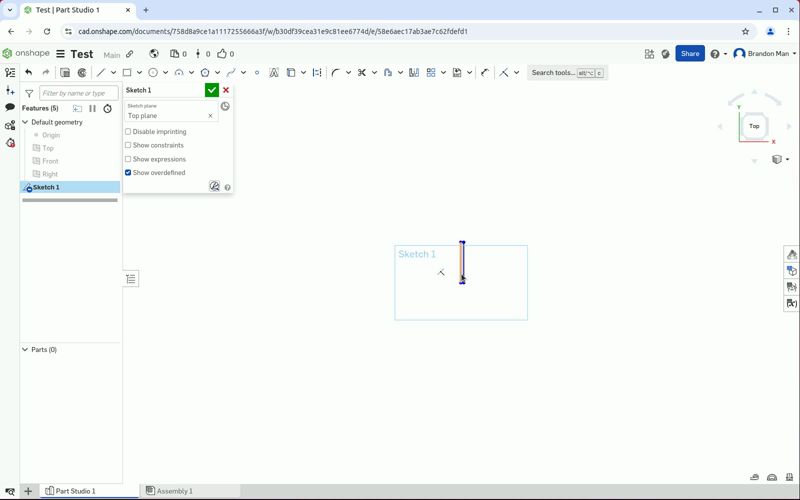
scroll(6)
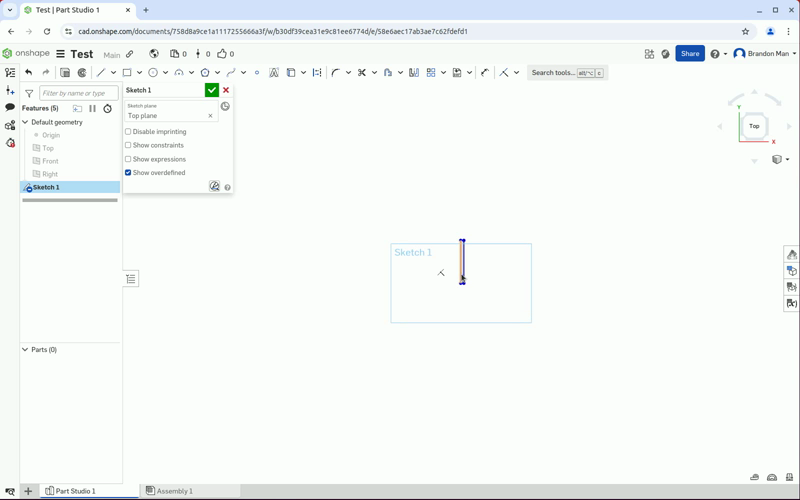
scroll(6)
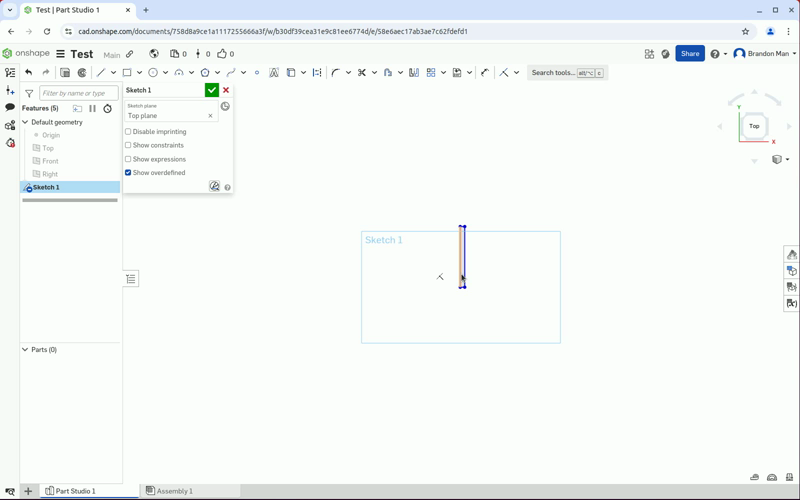
scroll(6)
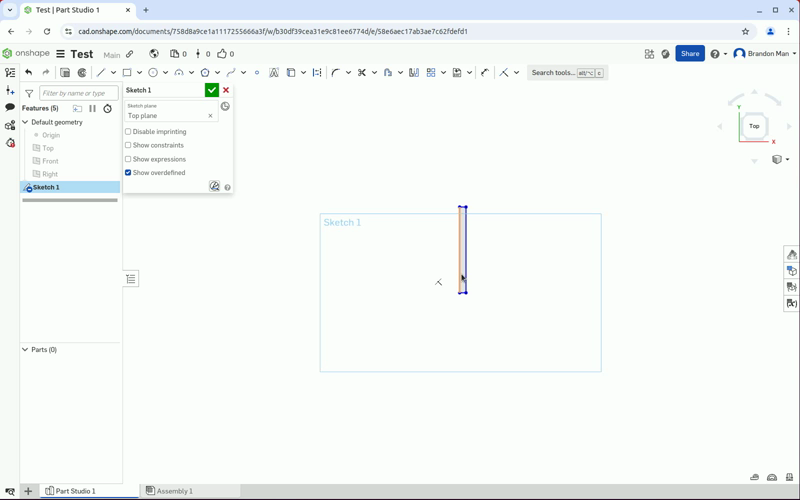
scroll(6)
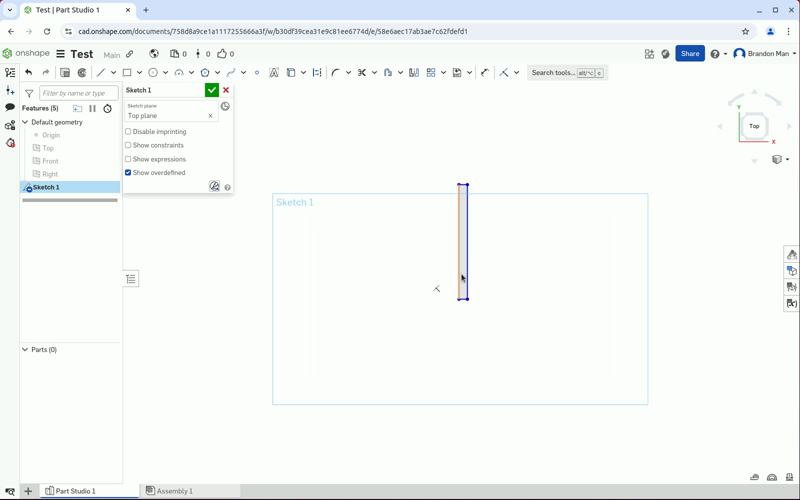
scroll(6)
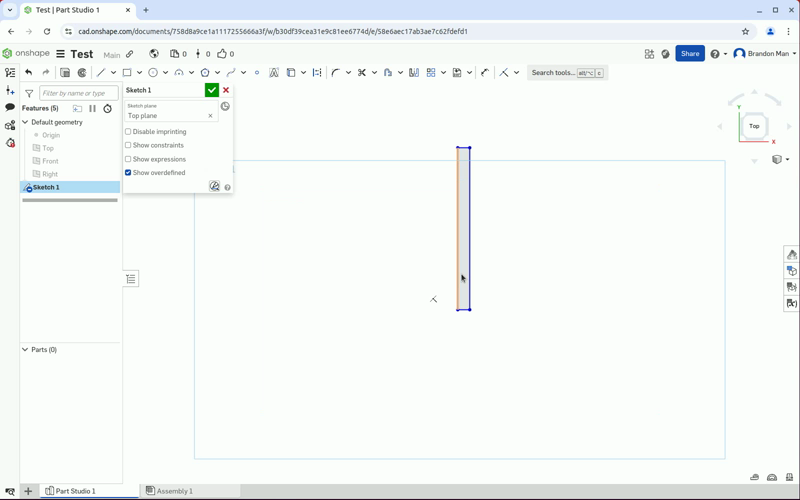
scroll(6)
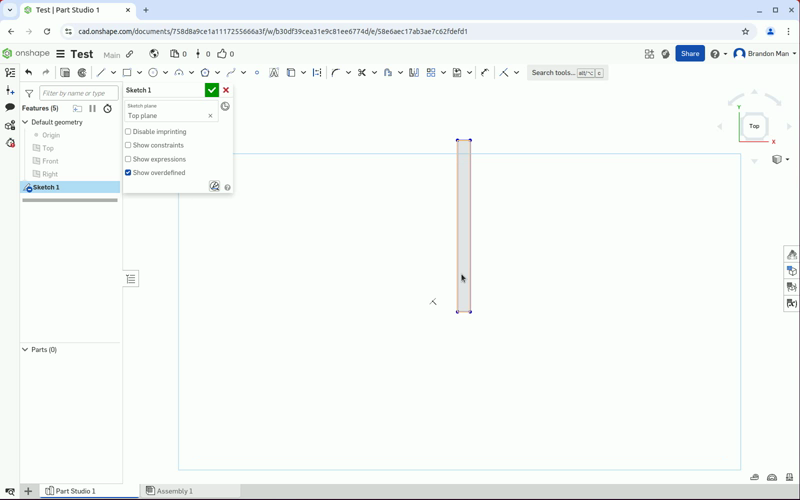
scroll(6)
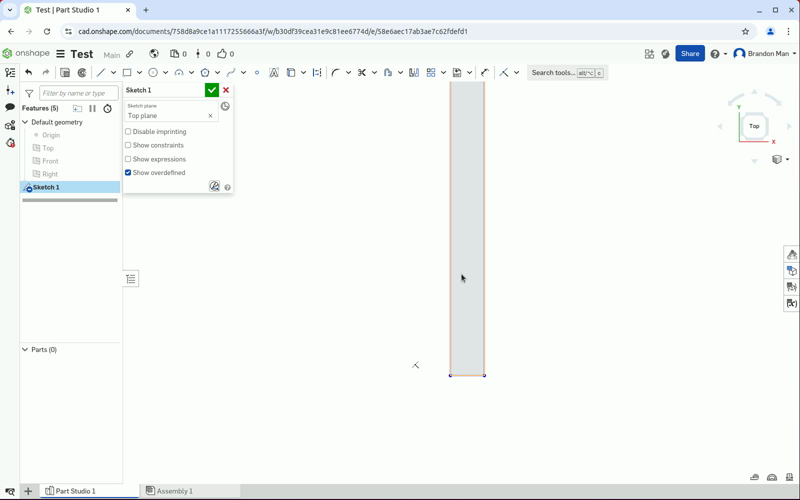
click(461, 273)
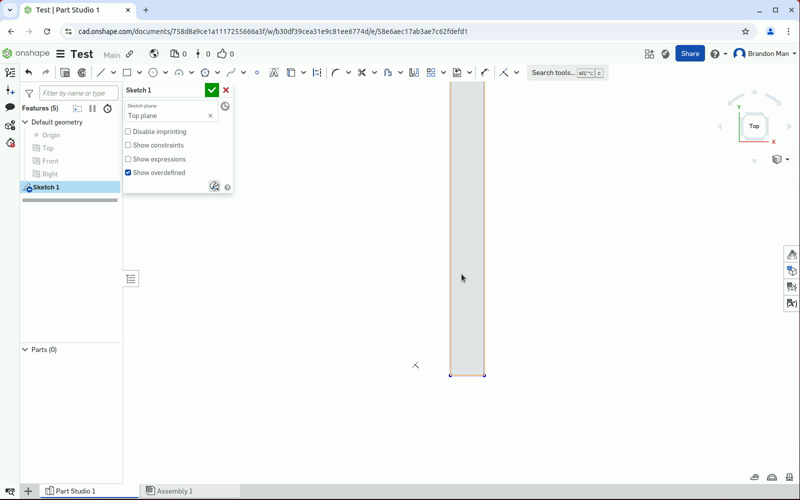
scroll(-6)
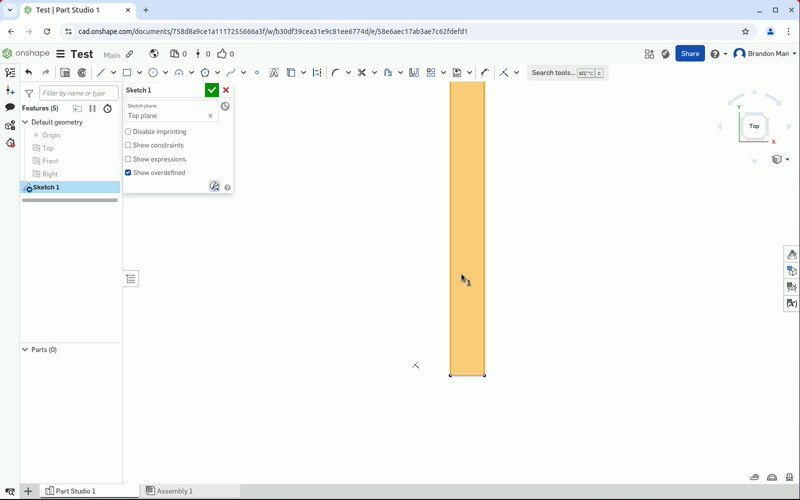
scroll(-6)
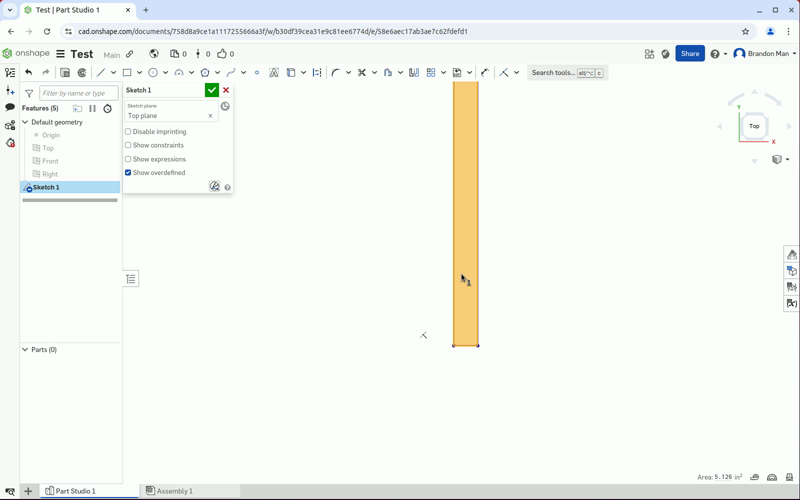
scroll(-6)
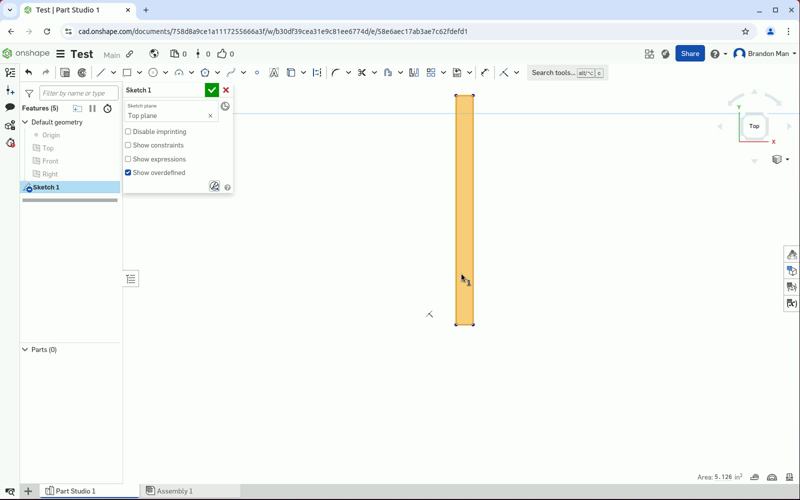
scroll(-6)
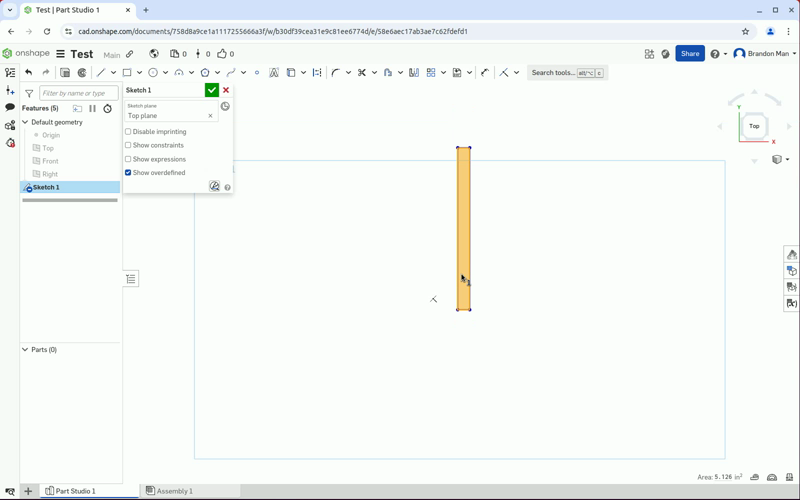
scroll(-6)
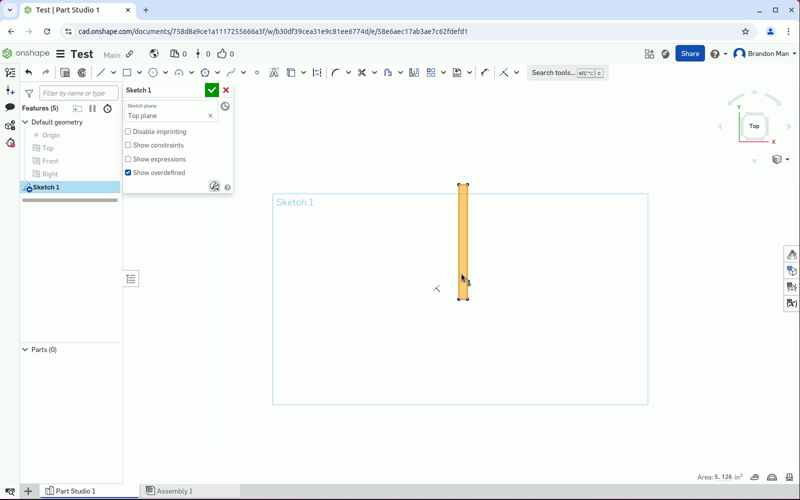
scroll(-6)
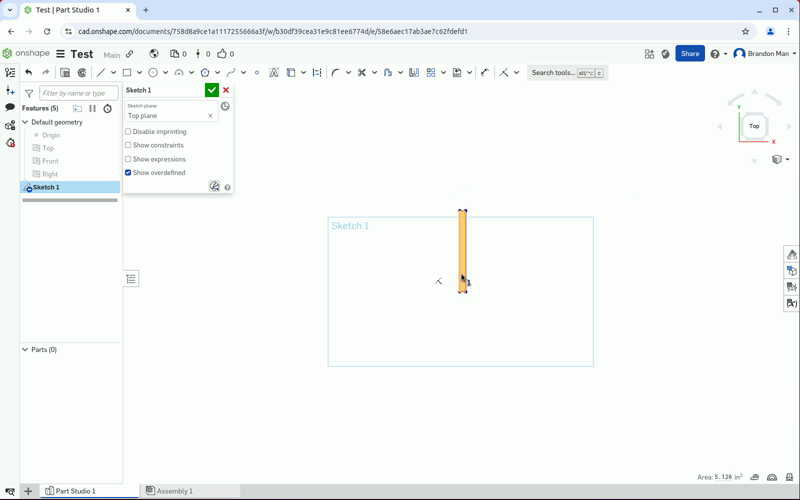
scroll(-6)
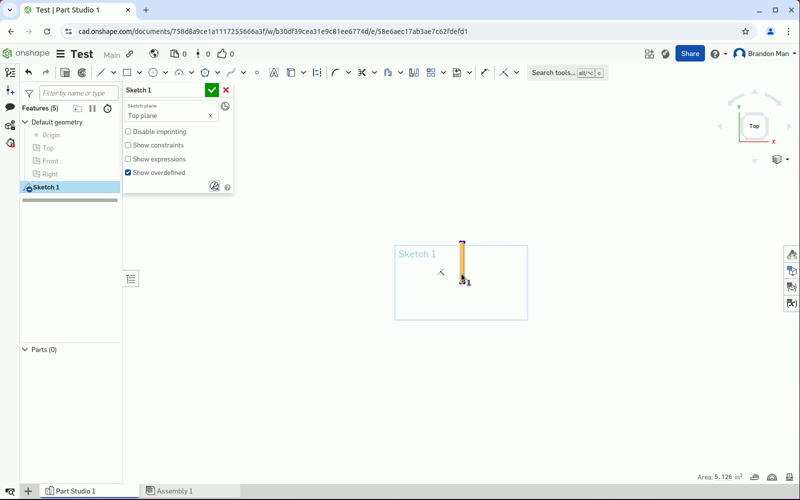
mouse_move(73, 352)
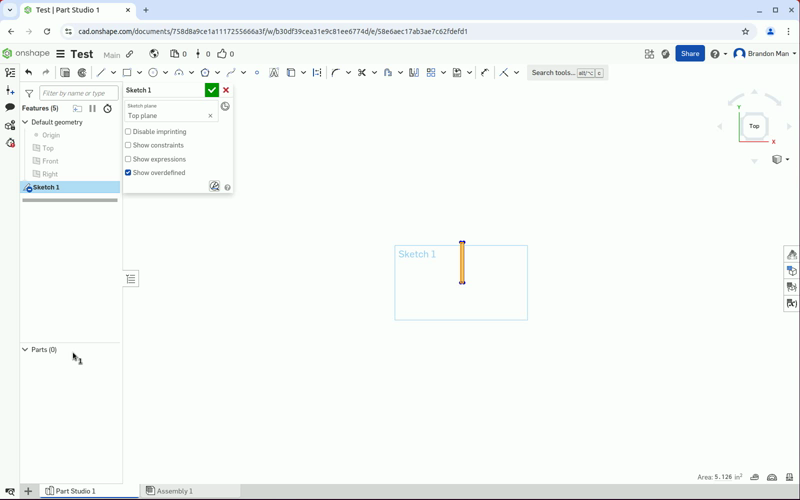
key(shift+y)
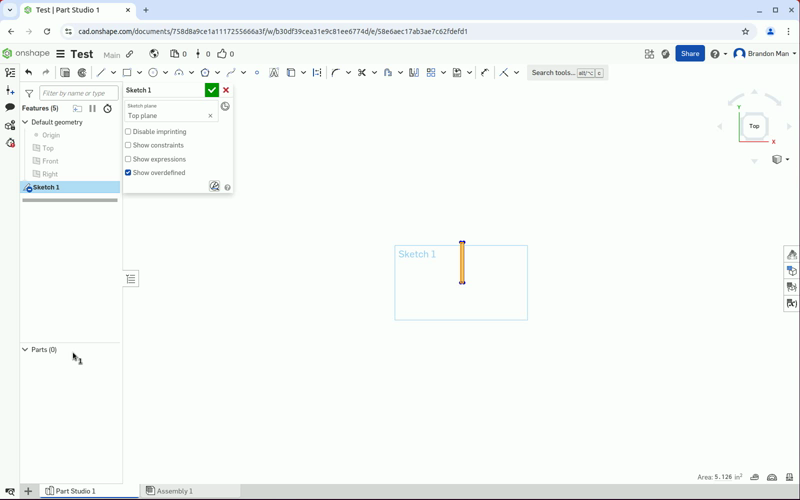
key(shift+e)
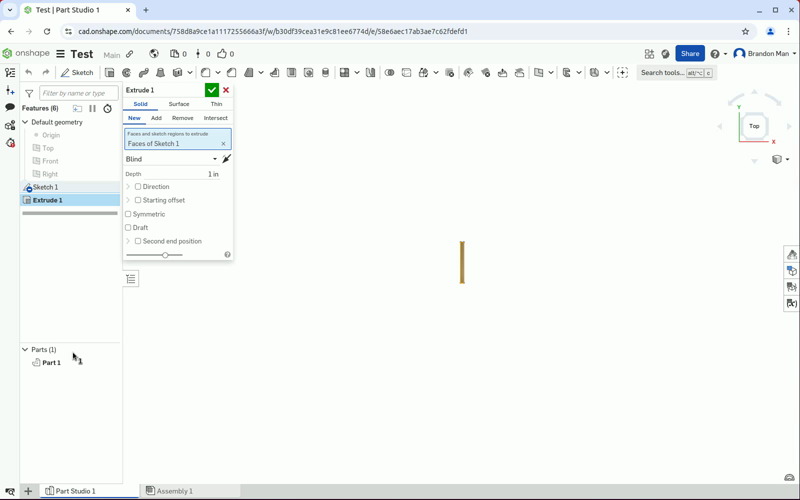
mouse_move(143, 106)
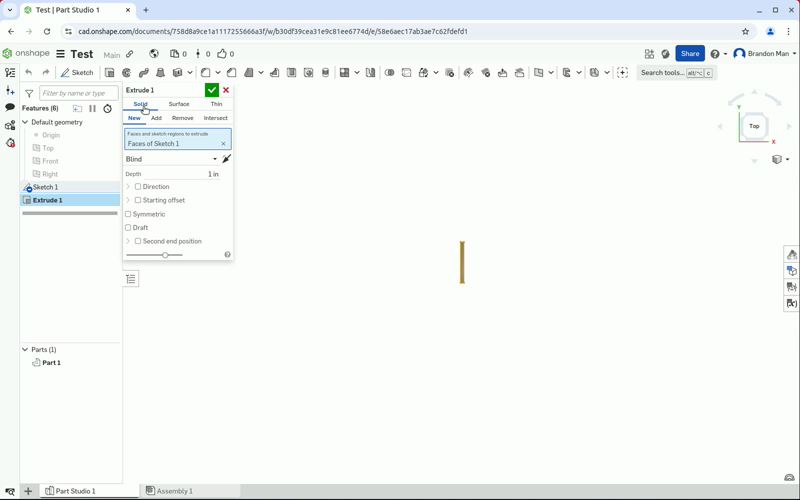
click(143, 106)
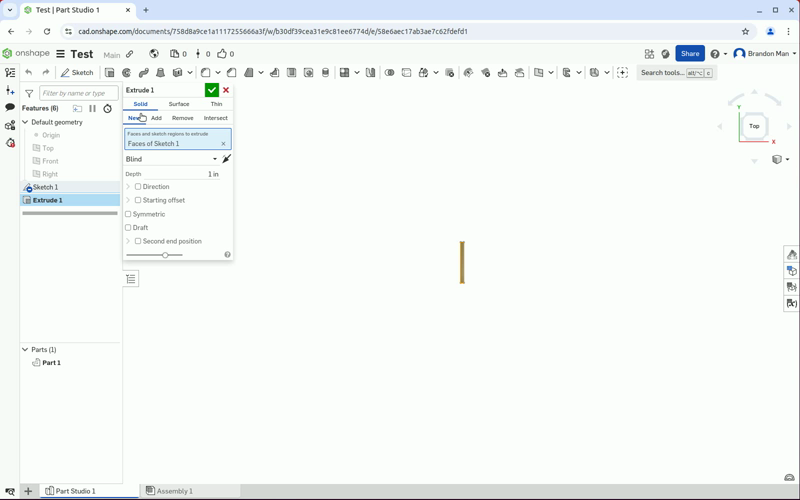
mouse_move(137, 120)
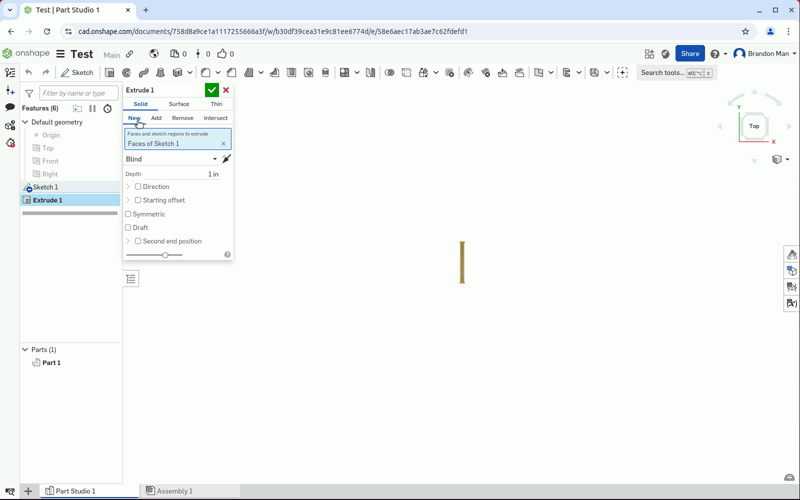
click(137, 120)
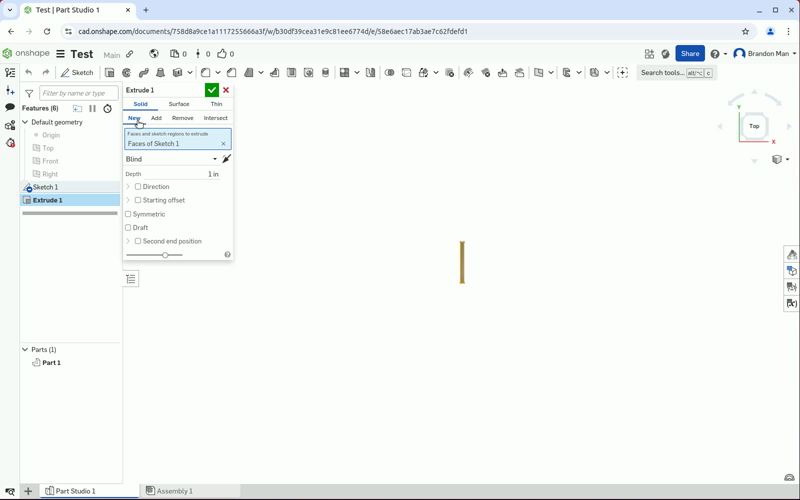
key(tab, 4)
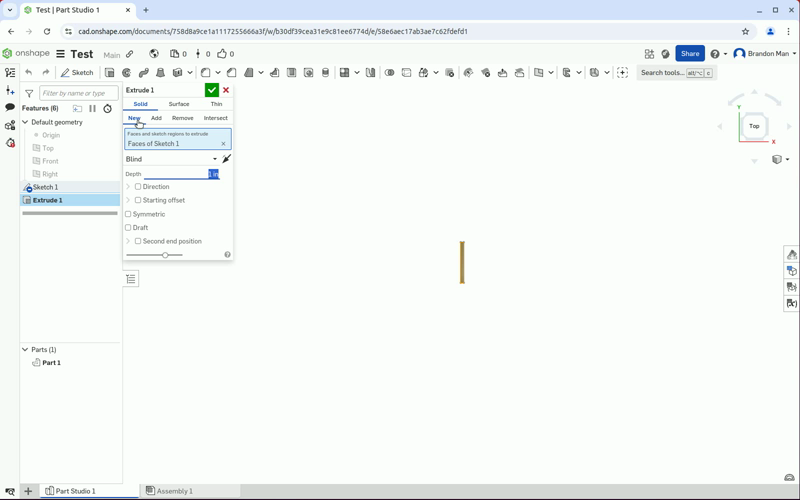
text(9.388)
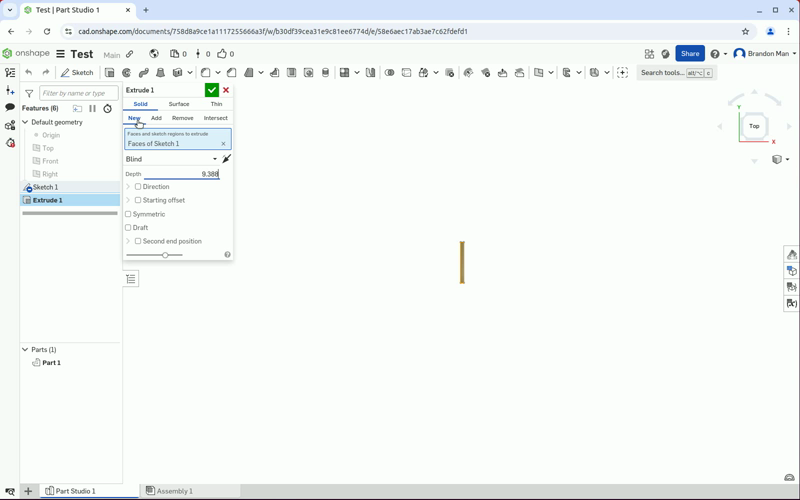
key(enter)
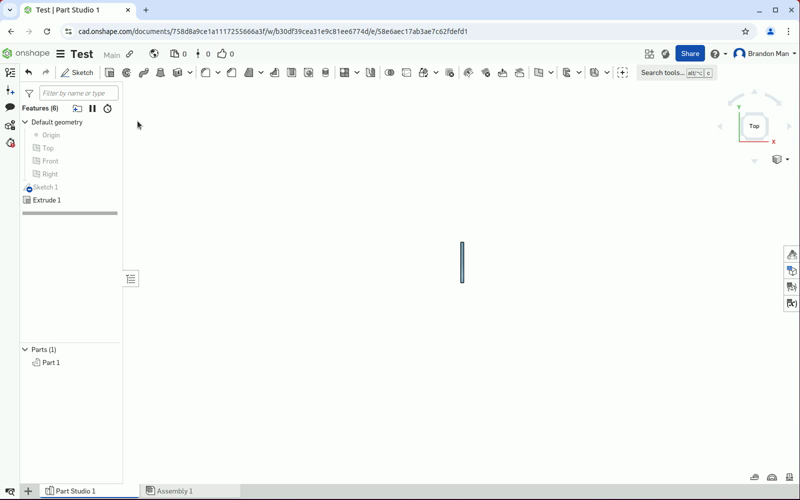
key(shift+h)
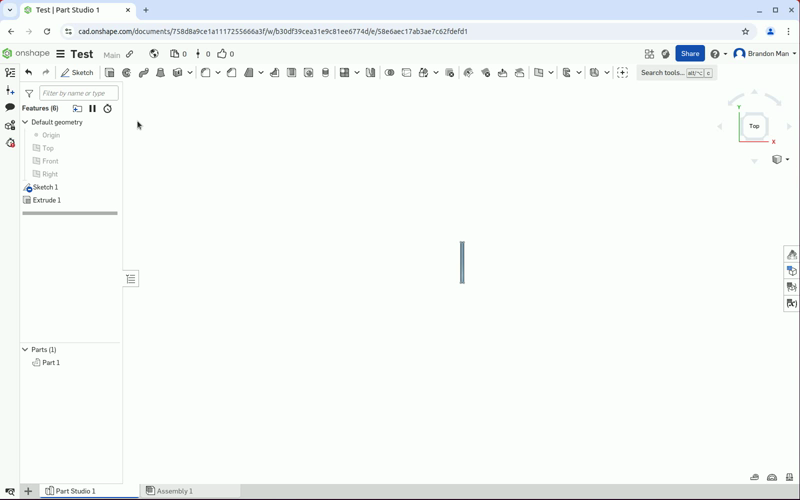
key(shift+h)
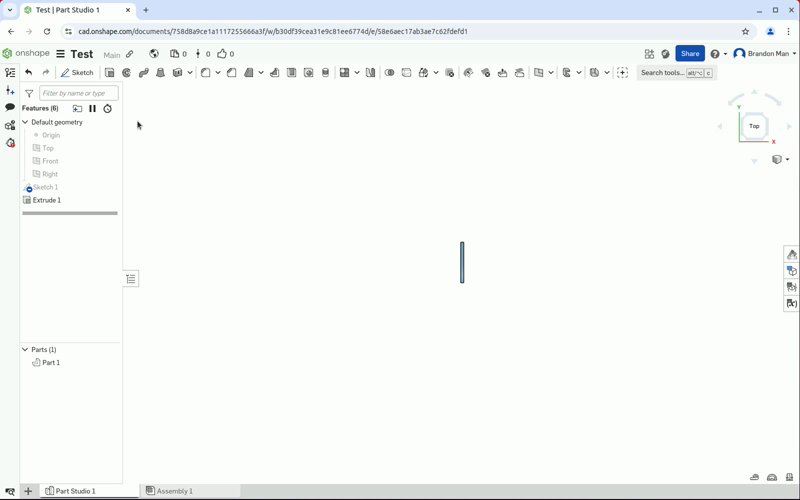
mouse_move(73, 189)
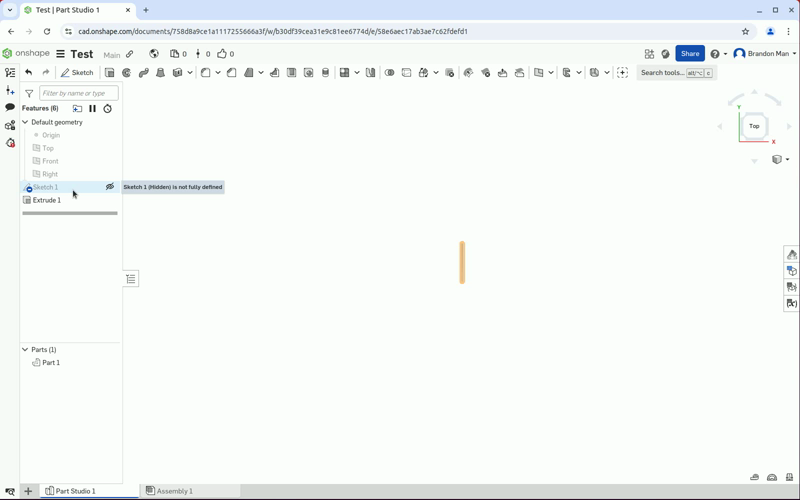
click(73, 189)
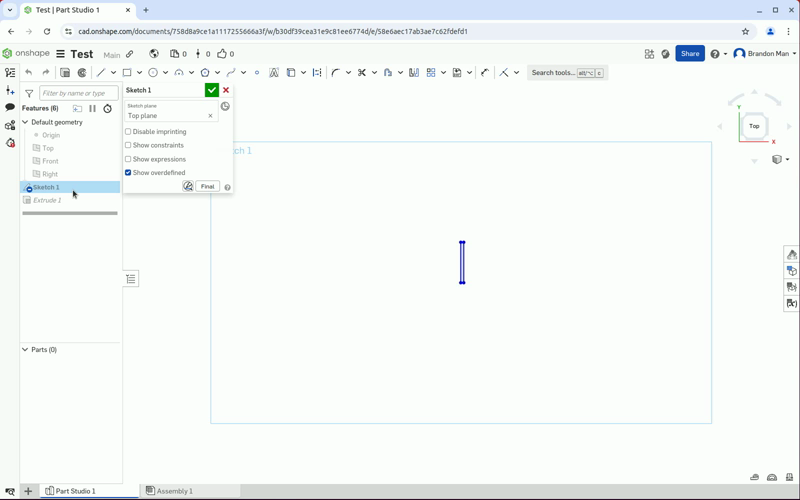
mouse_move(229, 92)
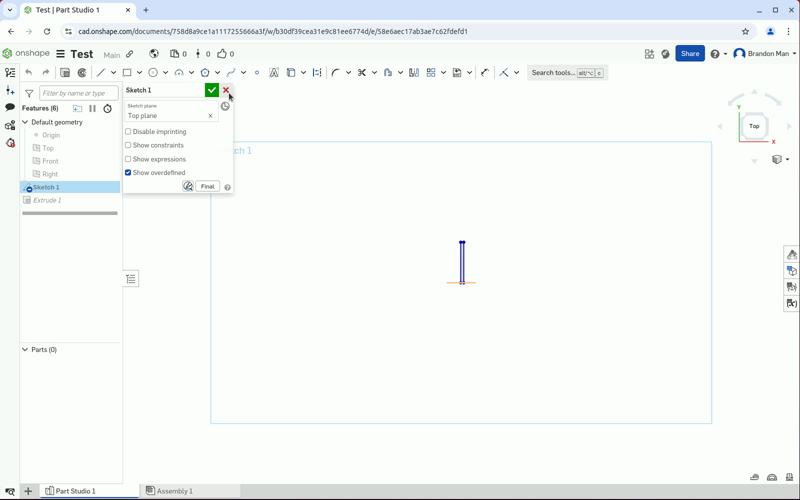
click(229, 92)
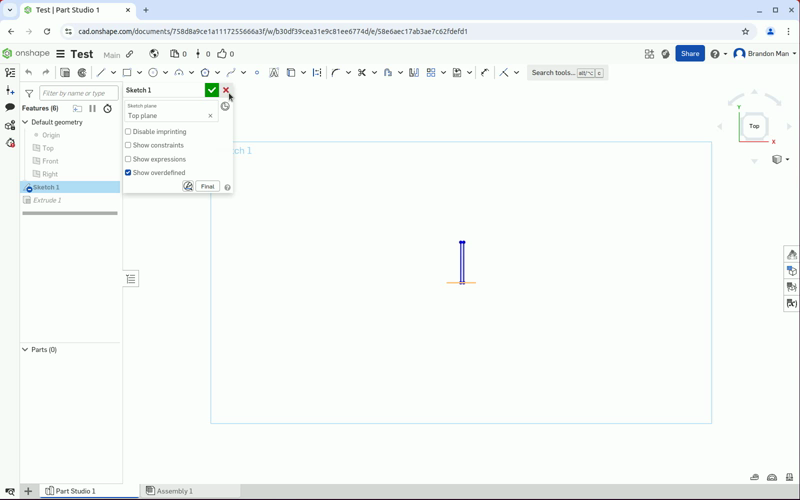
key(shift+s)
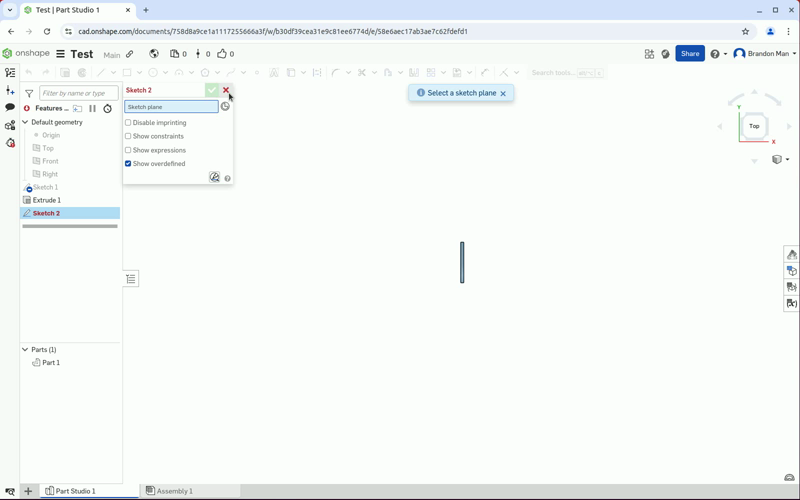
mouse_move(73, 150)
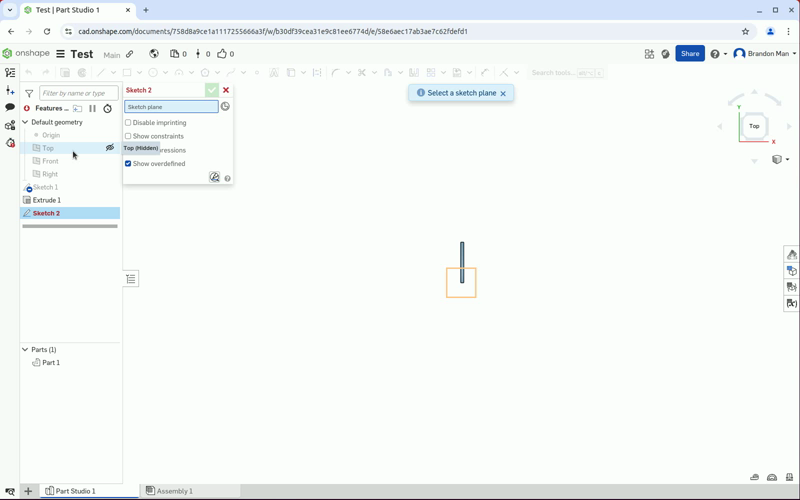
click(73, 150)
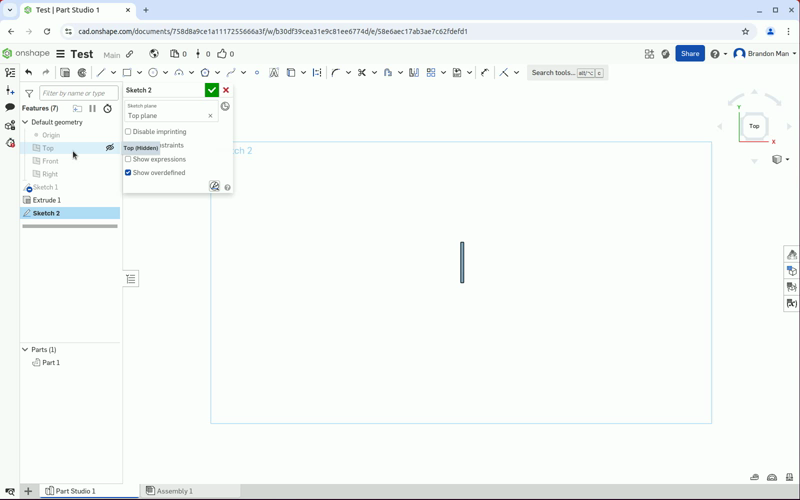
mouse_move(73, 352)
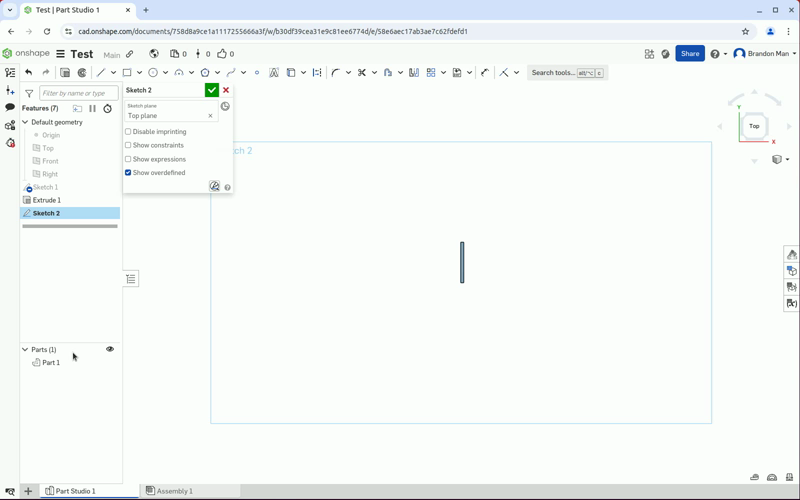
key(y)
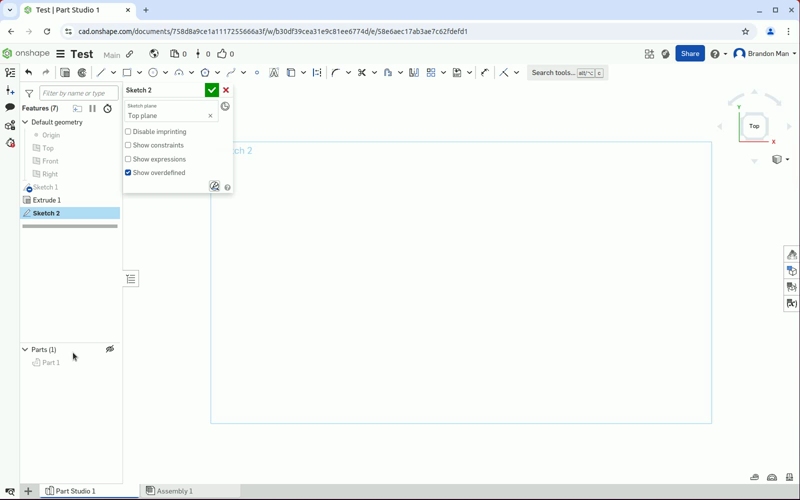
key(l)
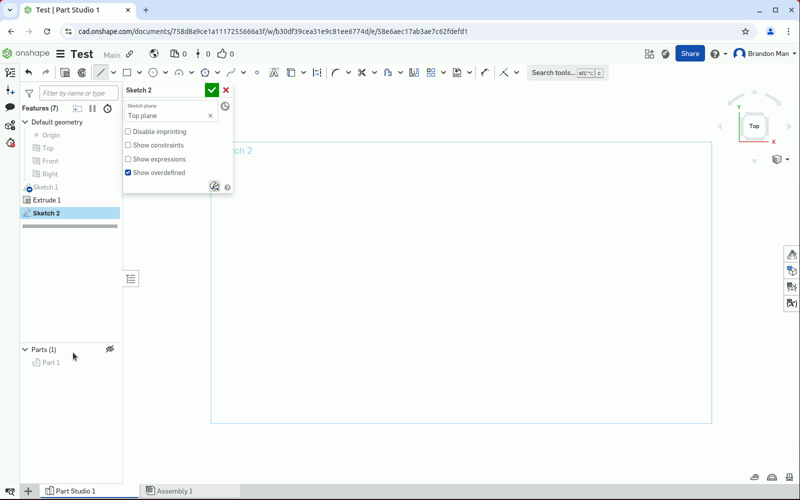
key_down(shift)
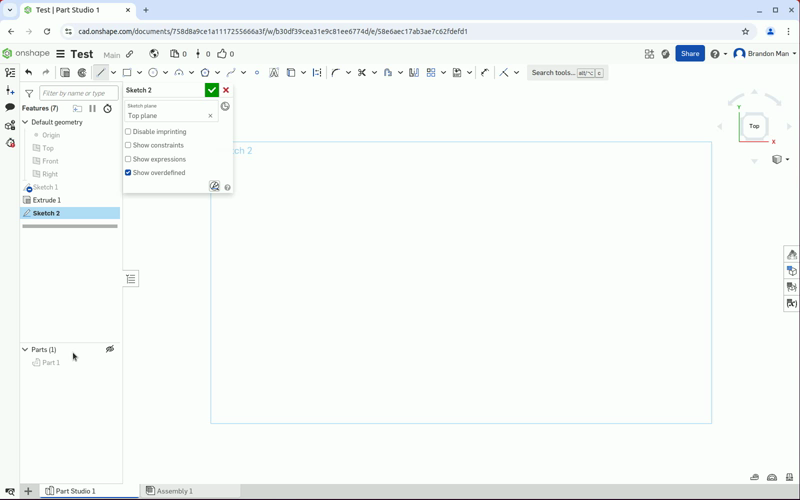
mouse_move(569, 282)
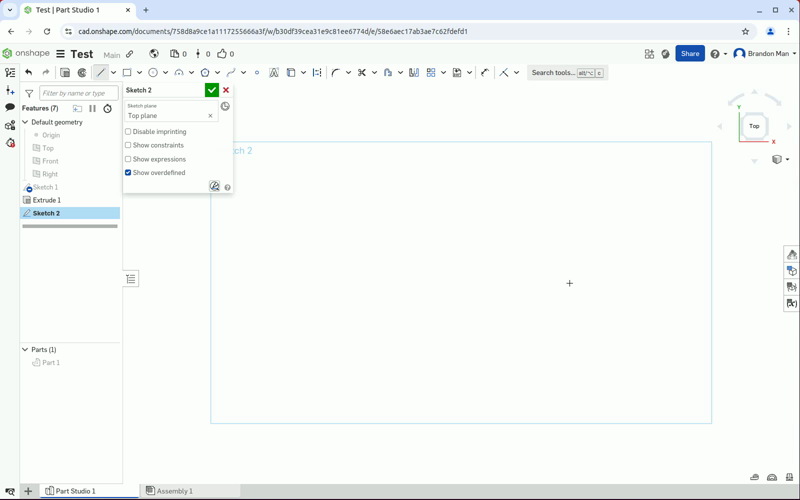
click(569, 282)
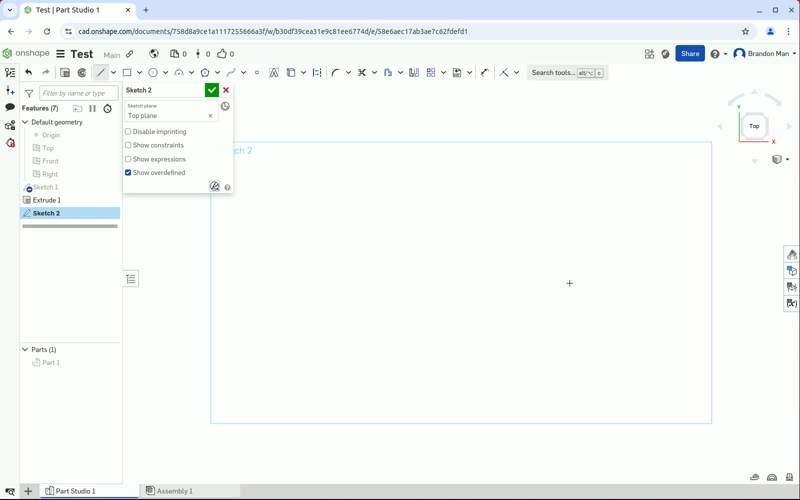
key_up(shift)
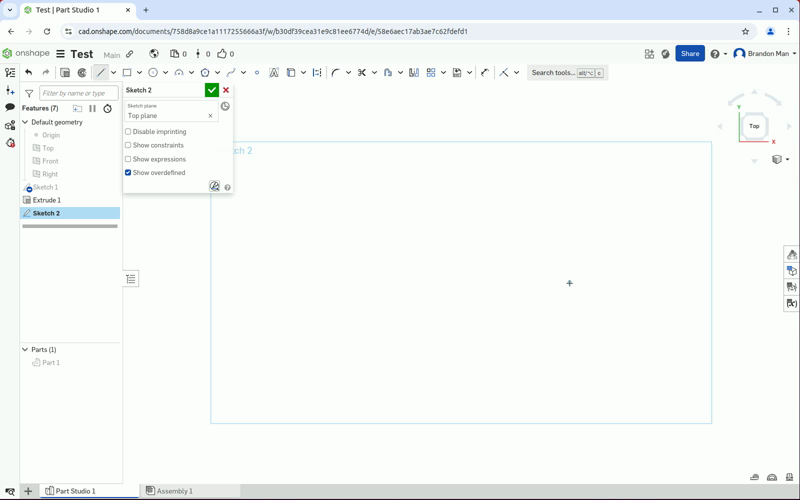
key_down(shift)
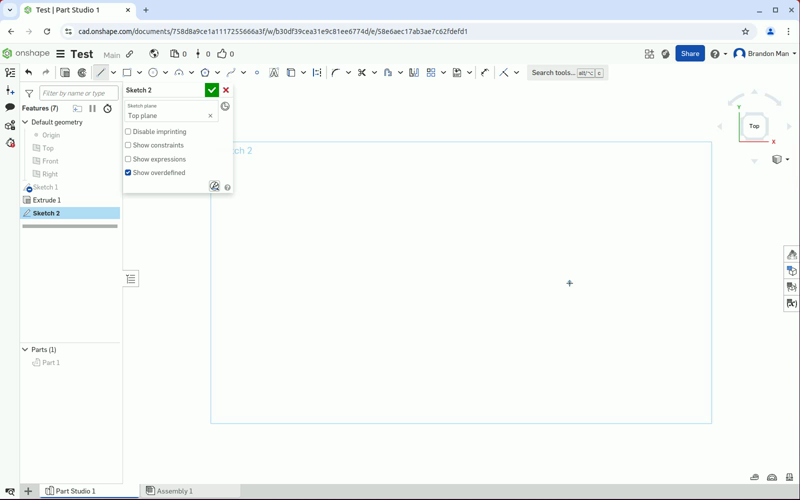
mouse_move(589, 282)
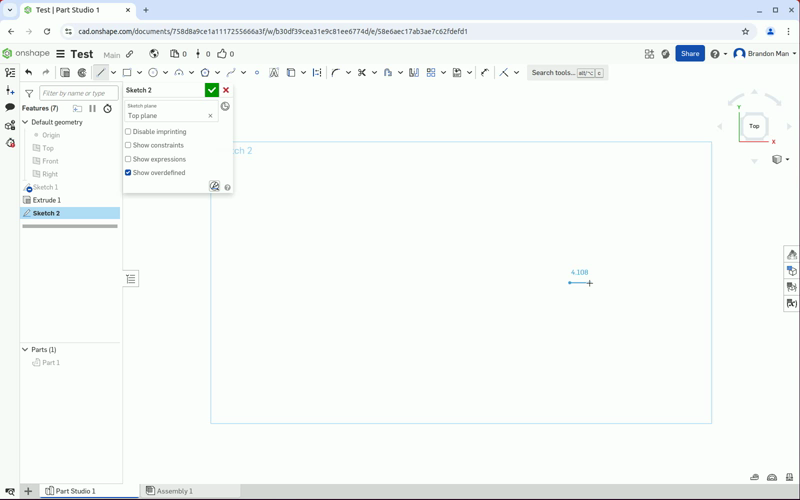
mouse_move(572, 282)
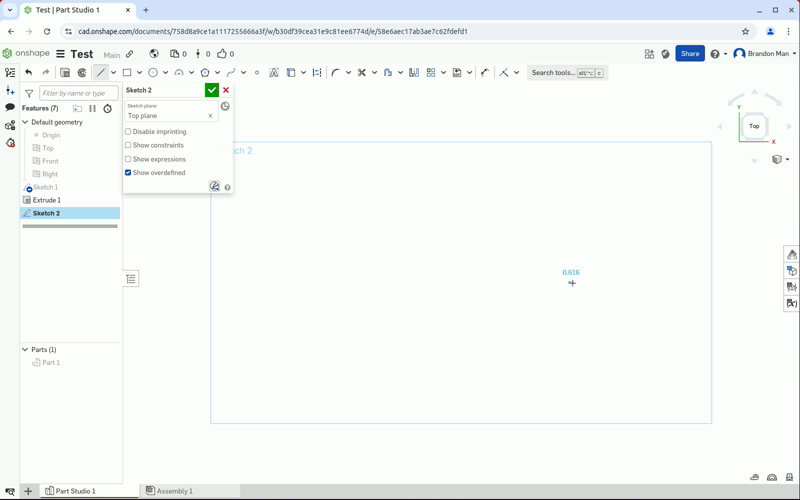
scroll(6)
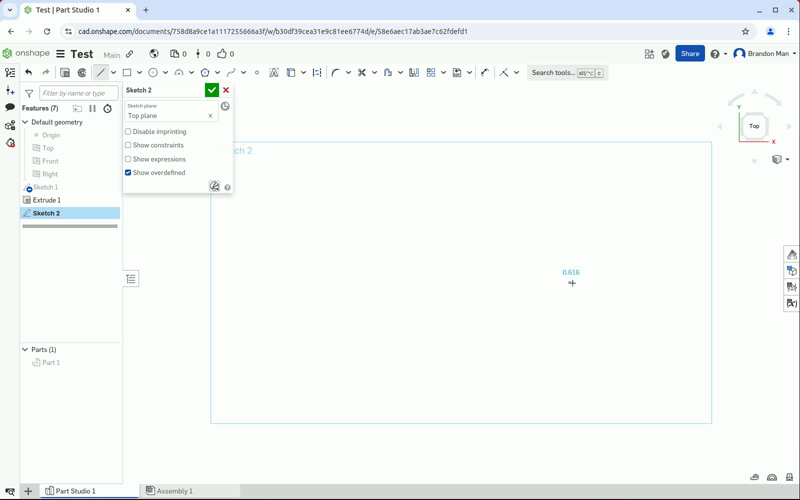
scroll(6)
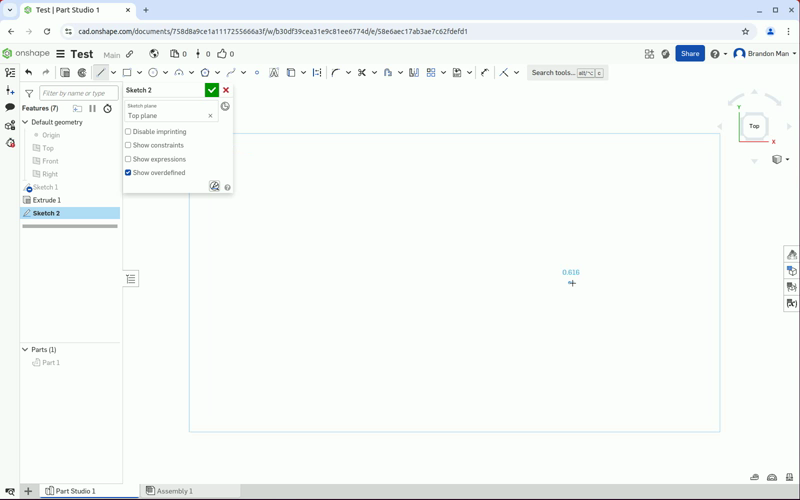
scroll(6)
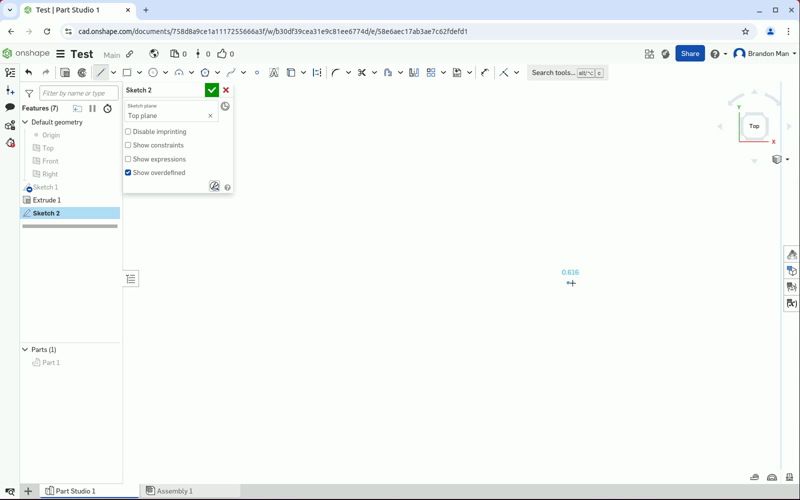
scroll(6)
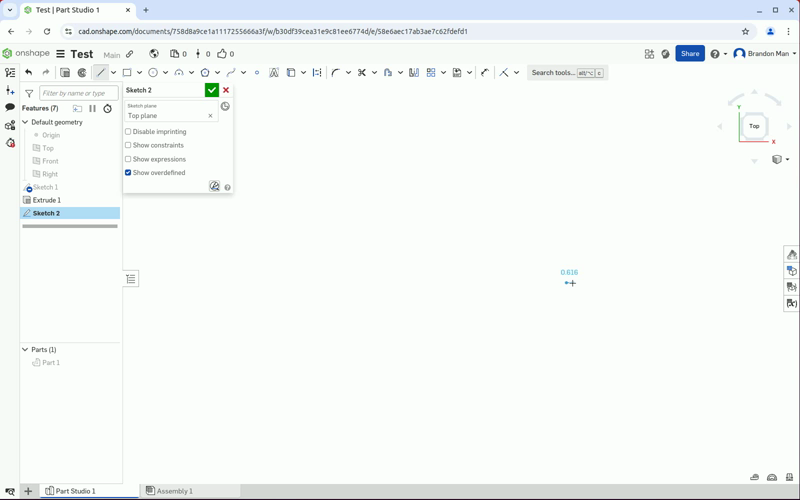
scroll(6)
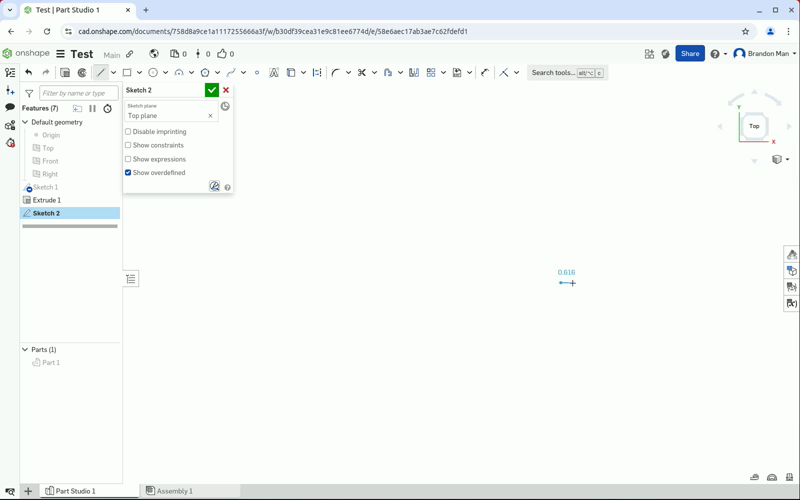
scroll(6)
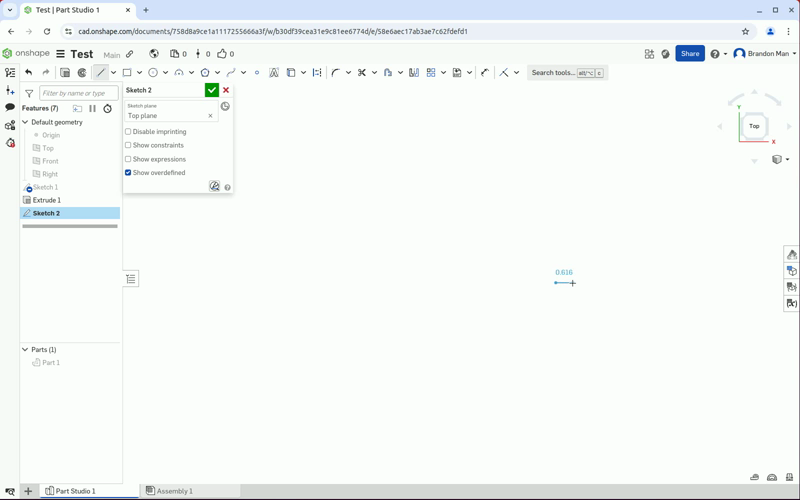
scroll(6)
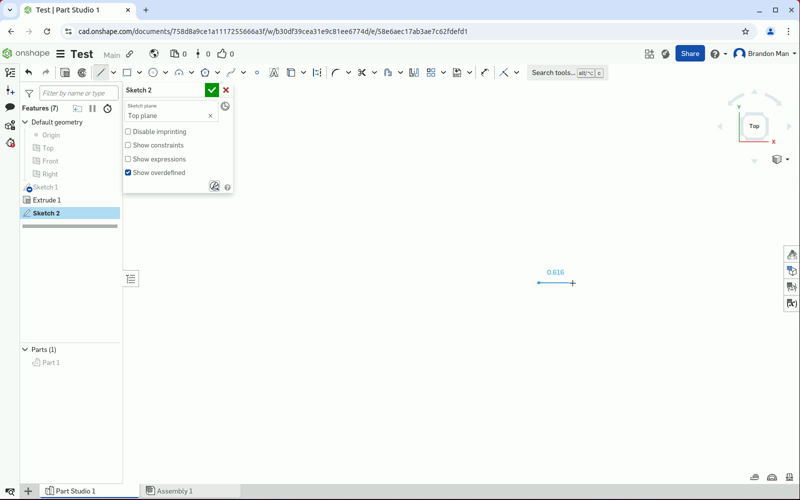
click(572, 282)
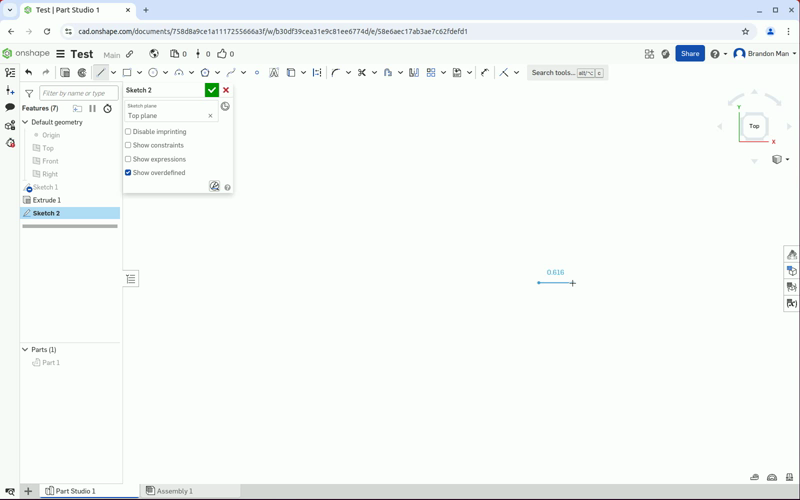
scroll(-6)
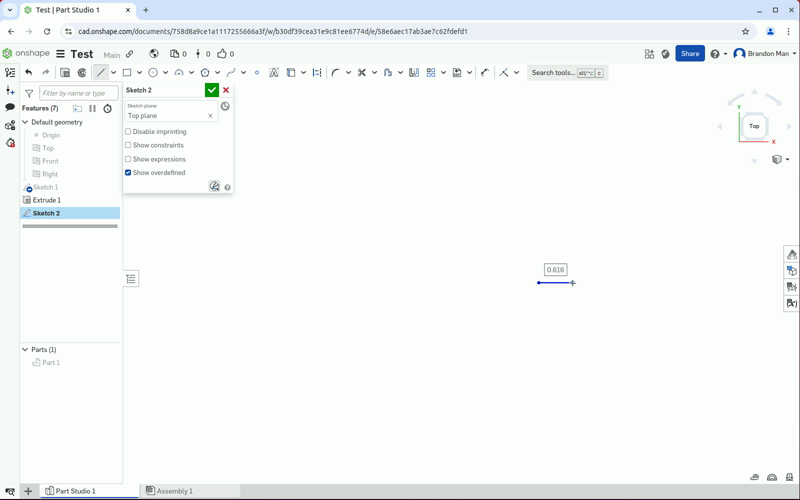
scroll(-6)
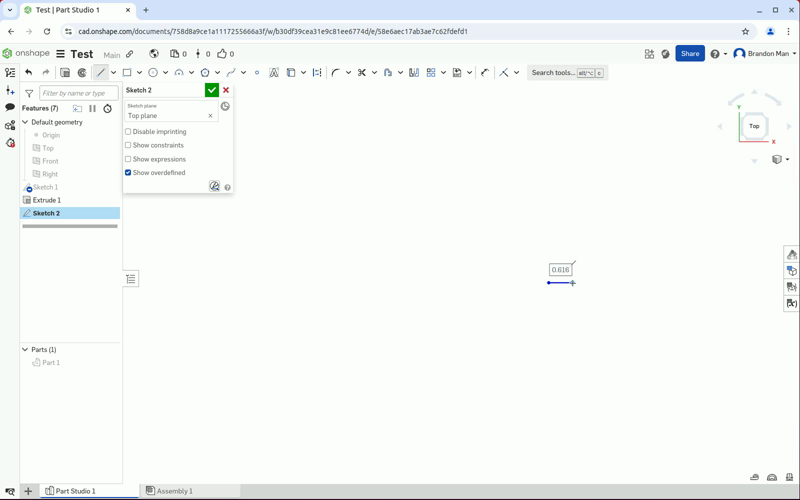
scroll(-6)
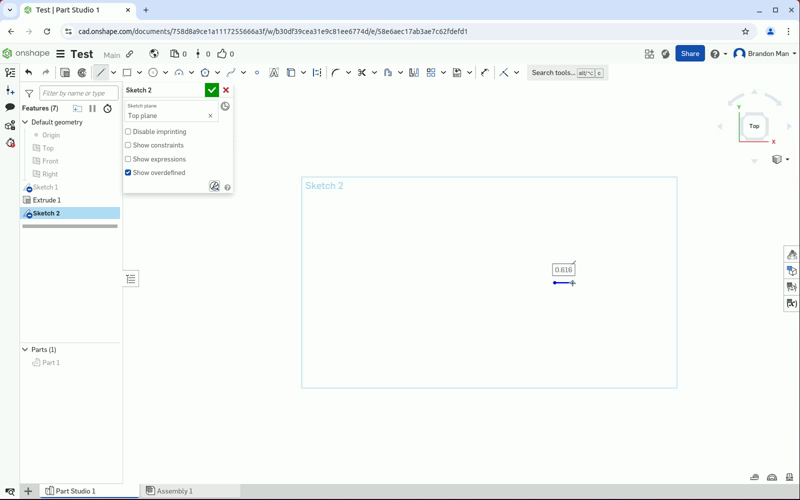
scroll(-6)
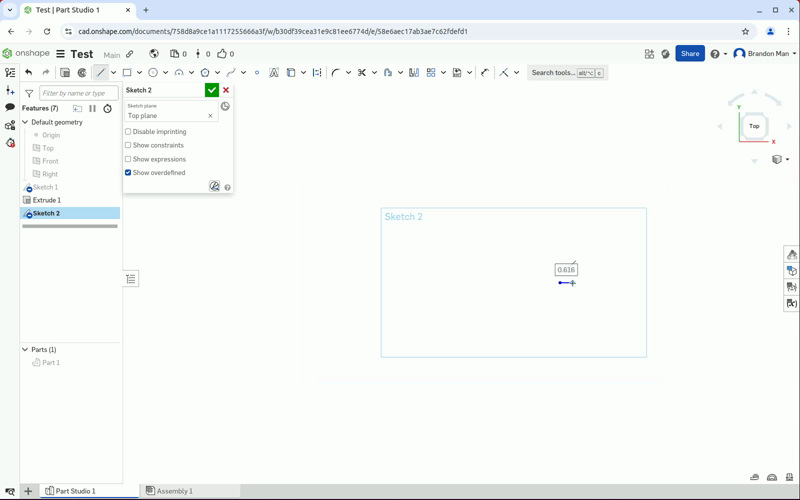
scroll(-6)
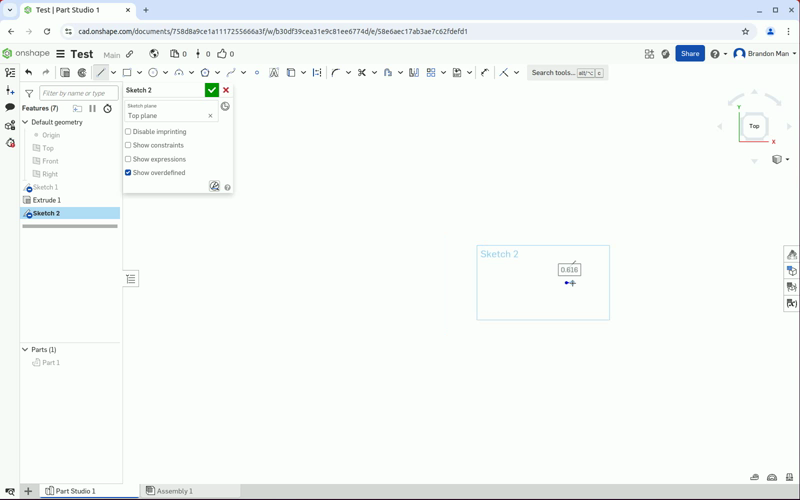
scroll(-6)
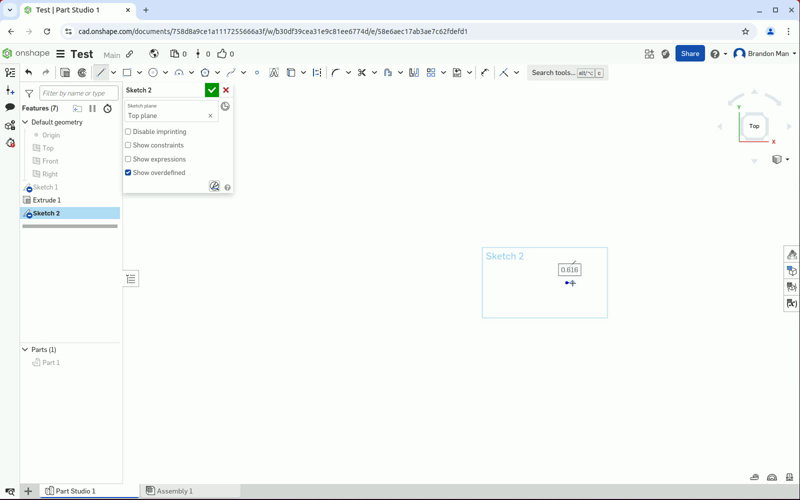
scroll(-6)
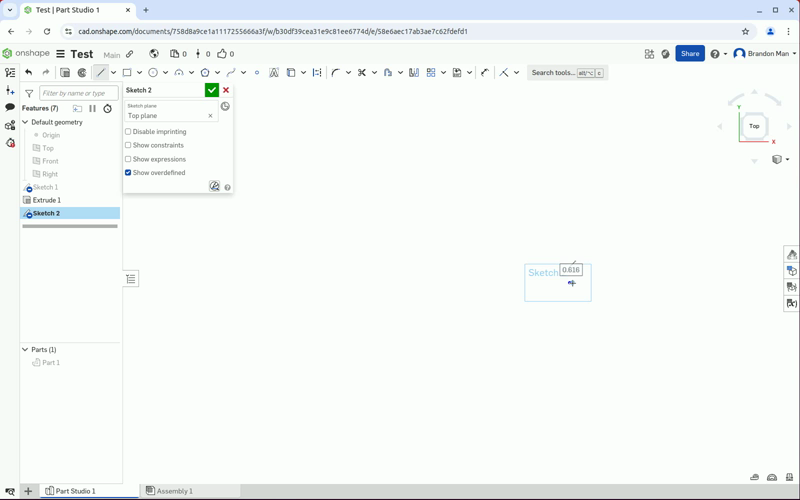
key_up(shift)
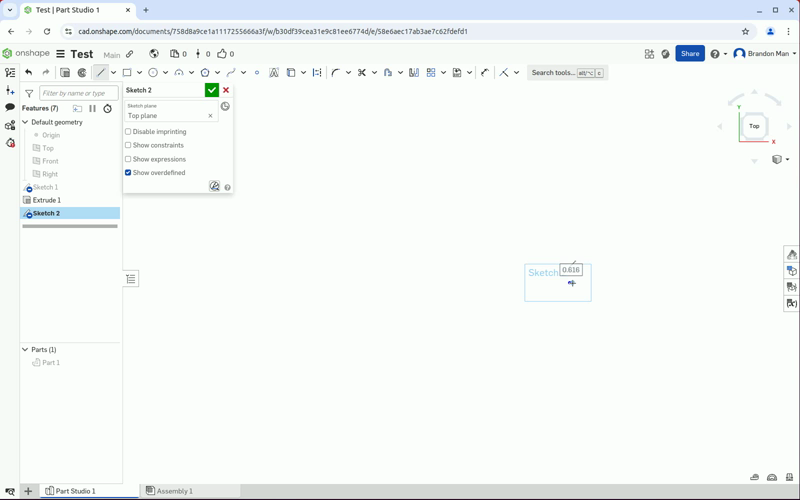
key_down(shift)
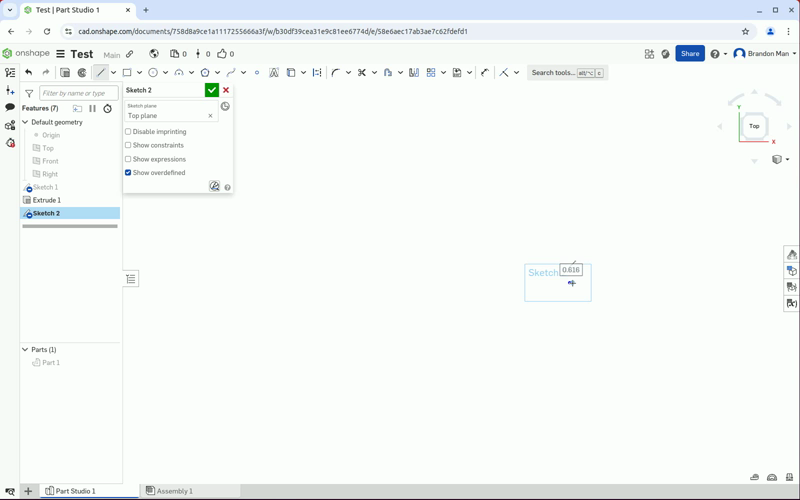
mouse_move(589, 282)
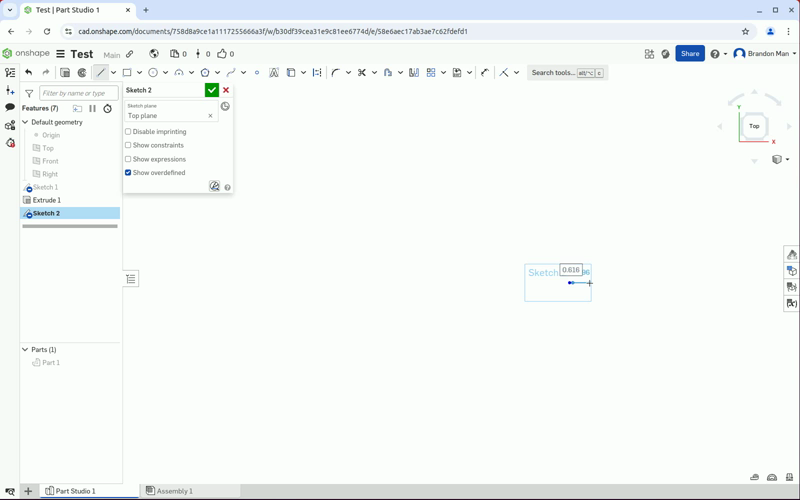
mouse_move(572, 242)
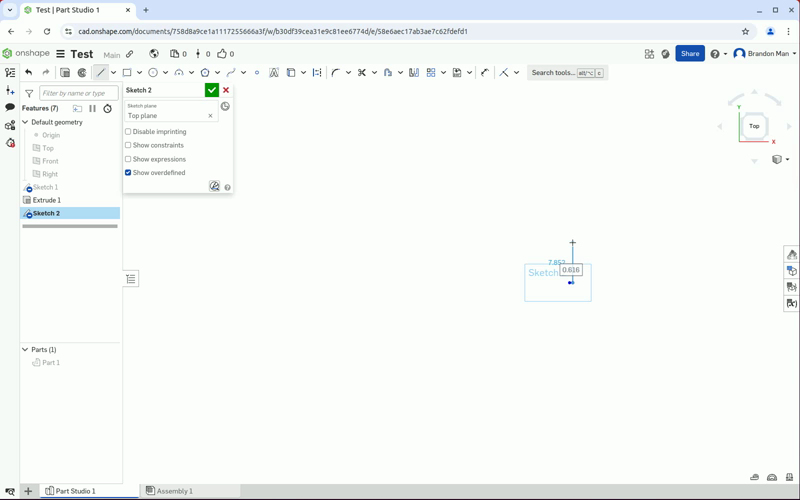
click(572, 242)
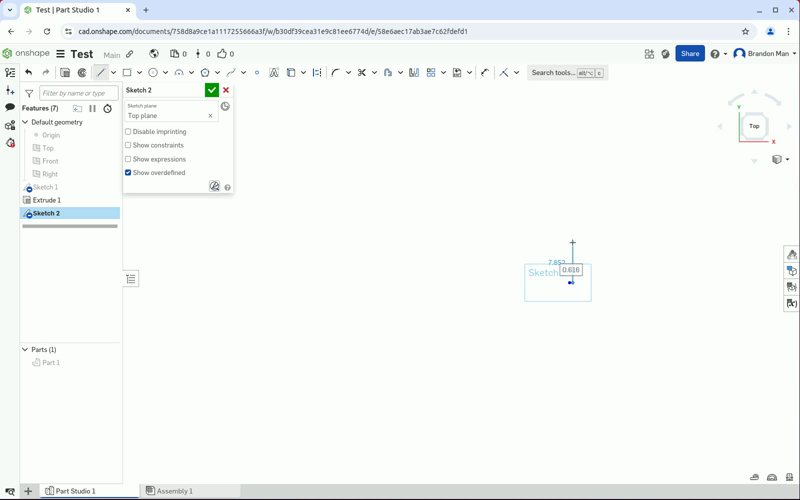
key_up(shift)
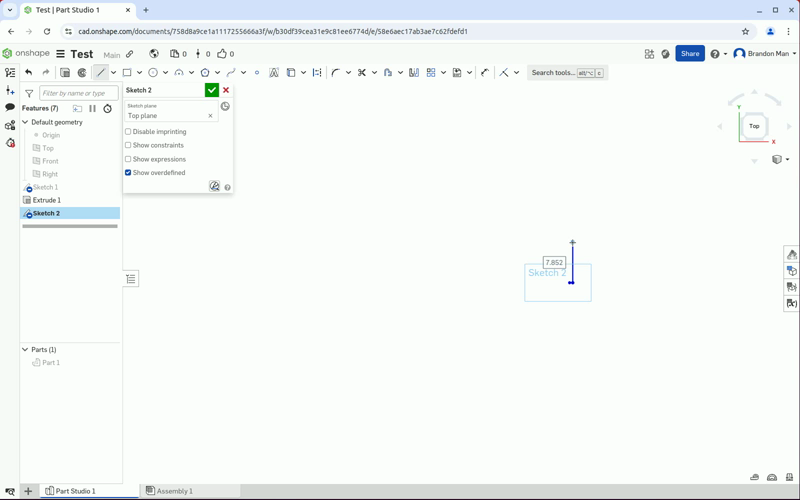
key_down(shift)
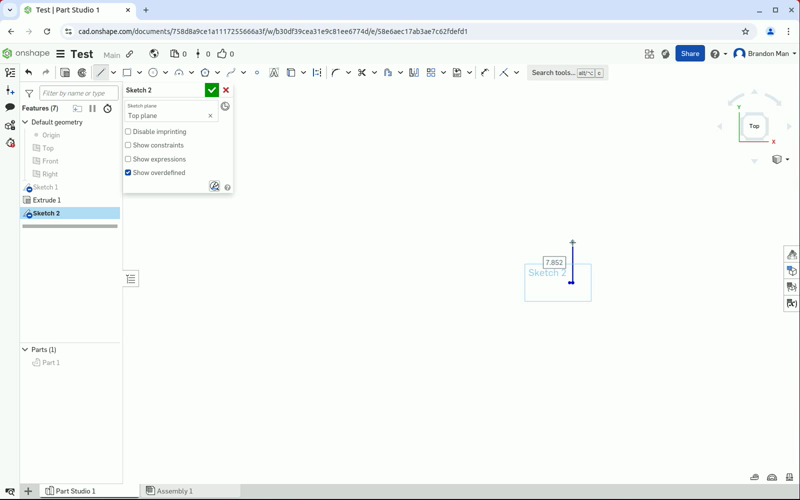
mouse_move(589, 242)
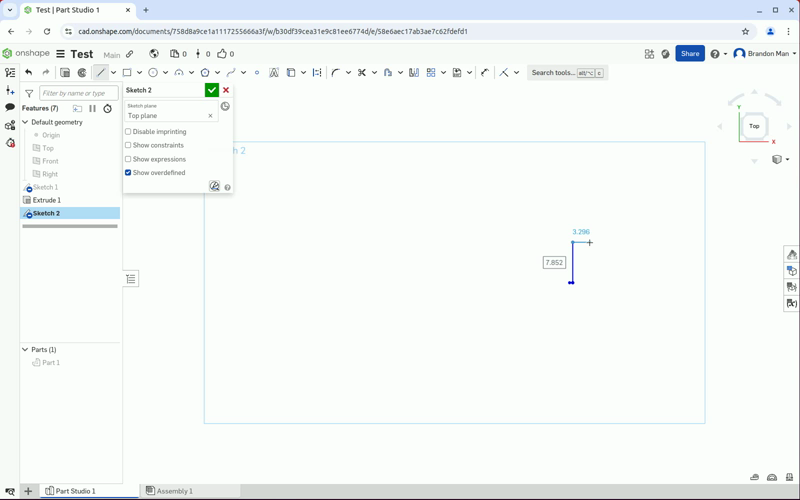
mouse_move(569, 242)
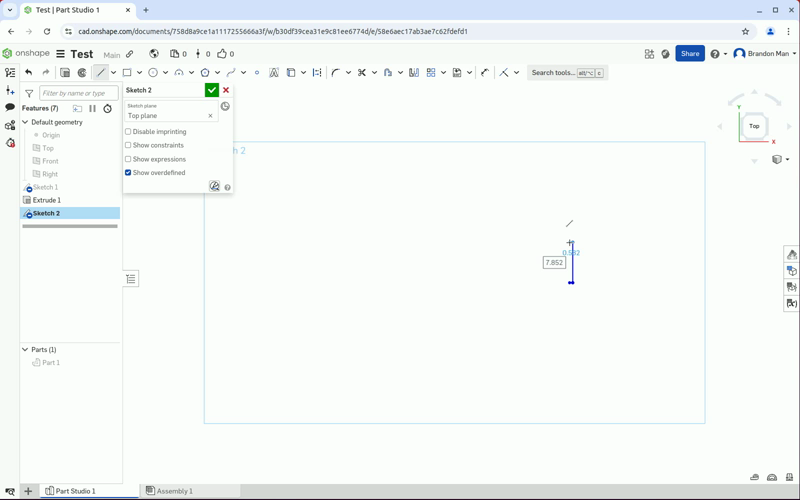
scroll(6)
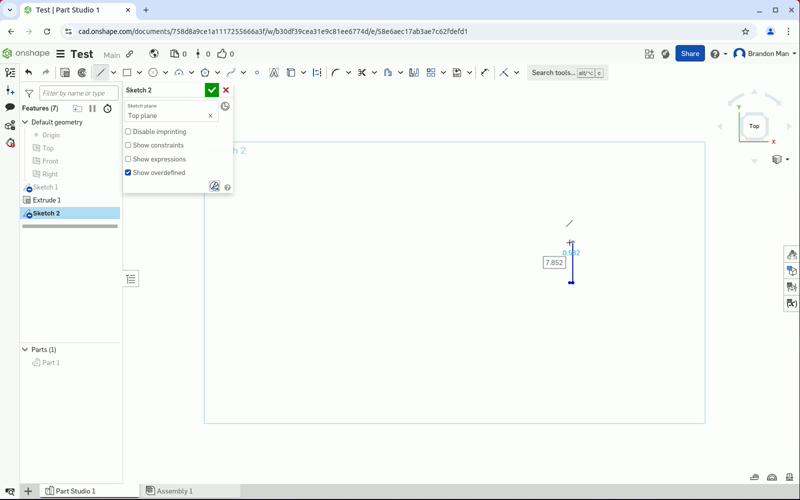
scroll(6)
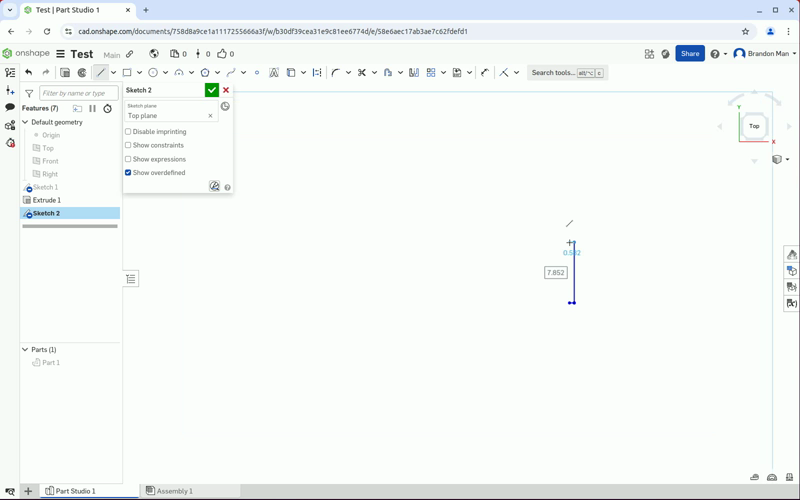
scroll(6)
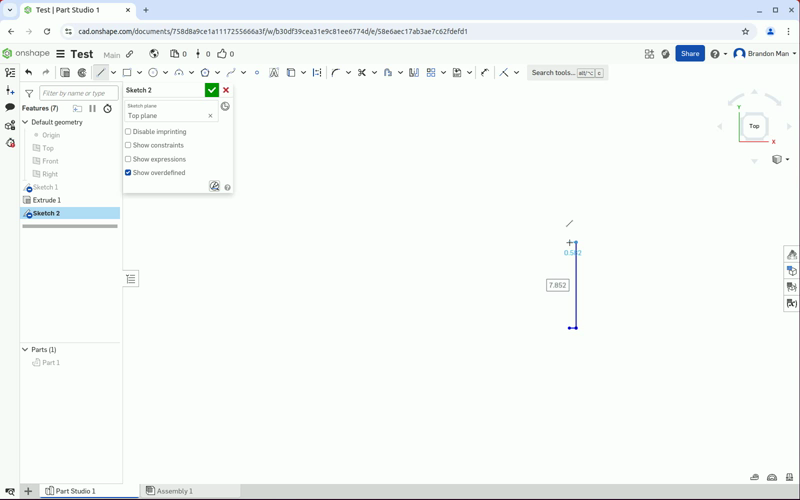
scroll(6)
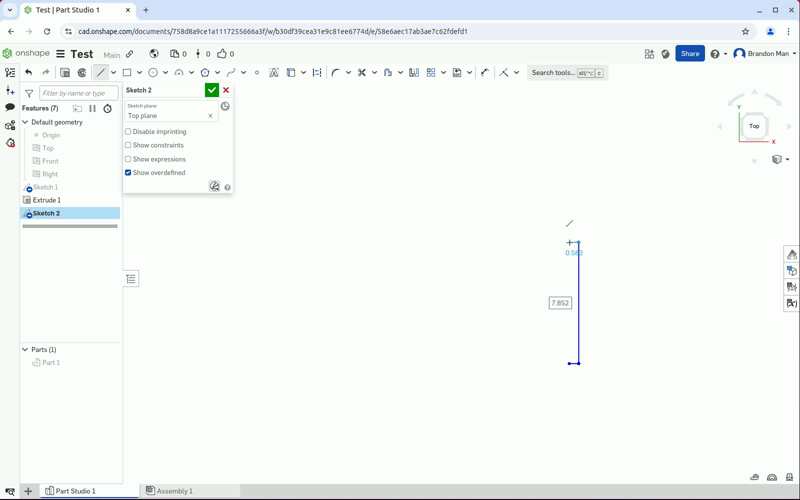
scroll(6)
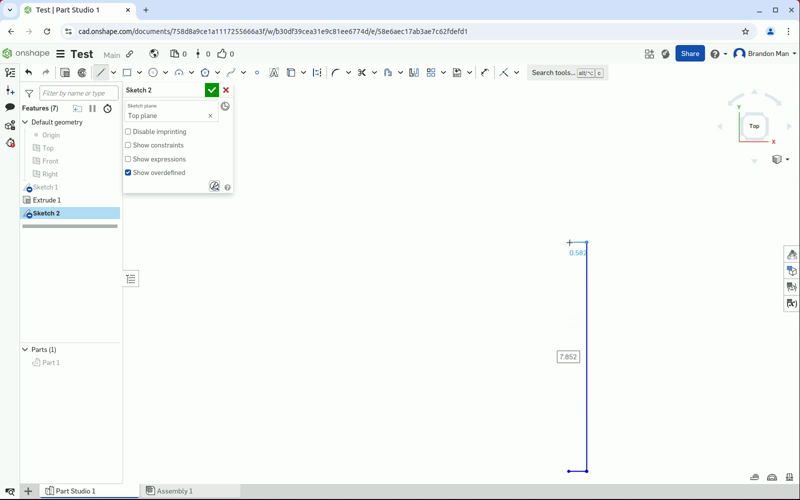
scroll(6)
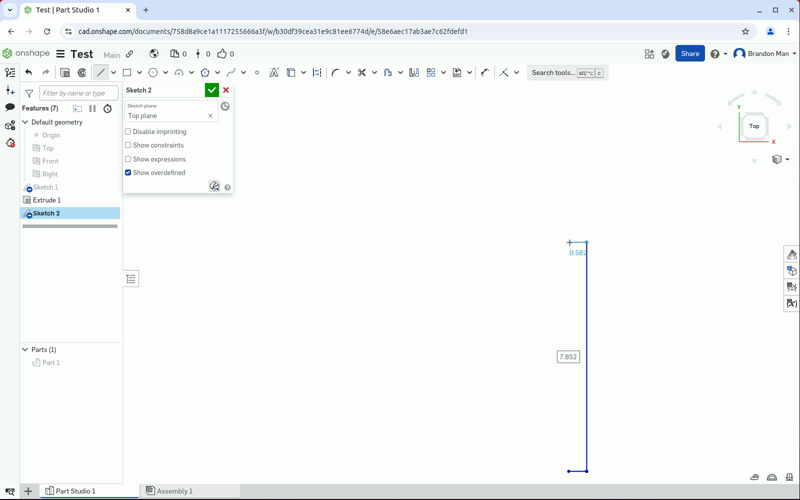
scroll(6)
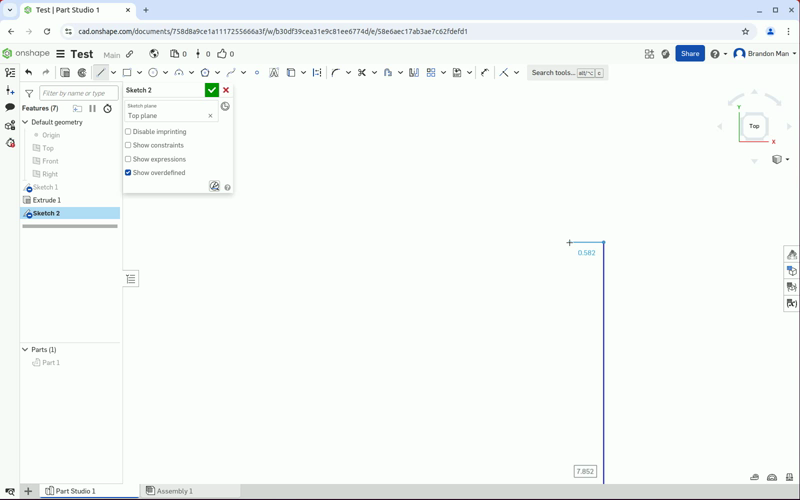
click(569, 242)
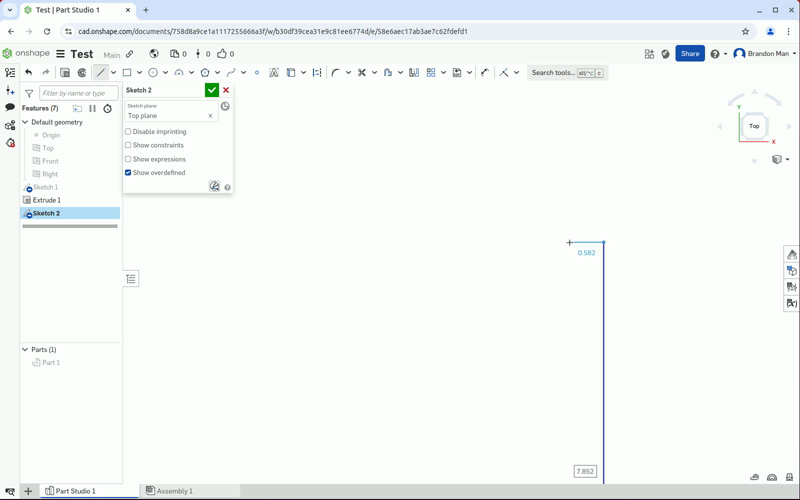
scroll(-6)
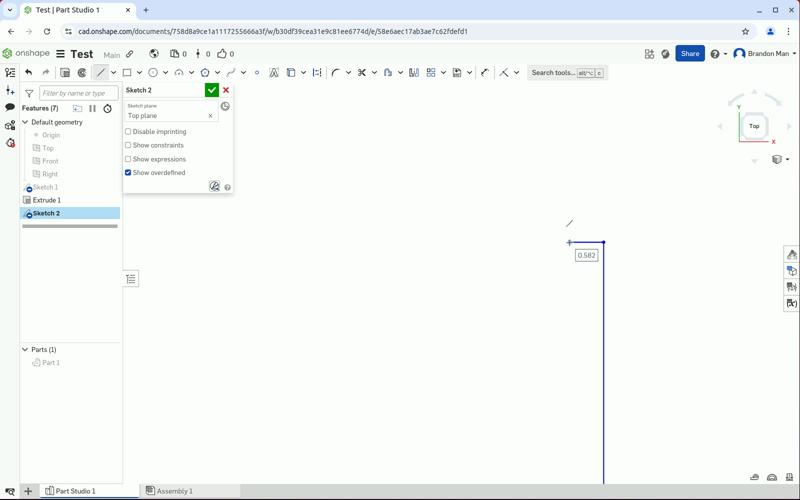
scroll(-6)
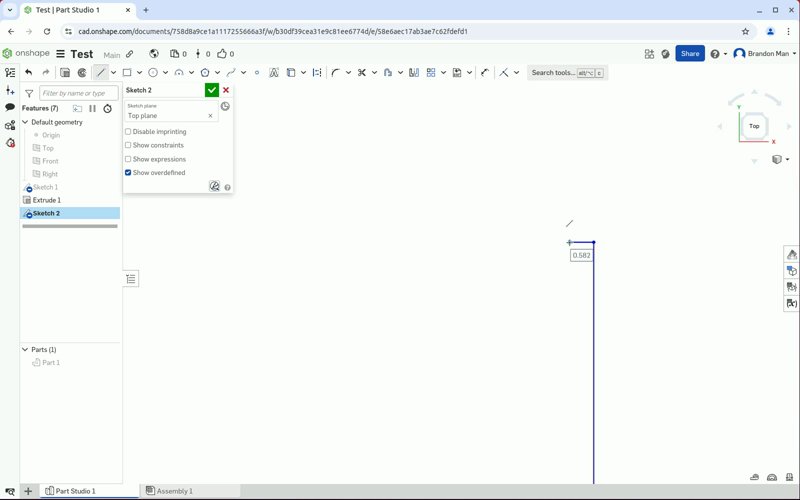
scroll(-6)
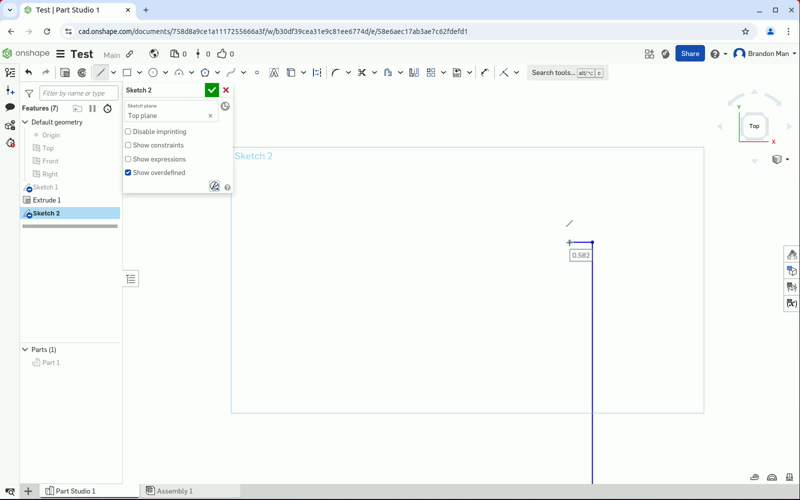
scroll(-6)
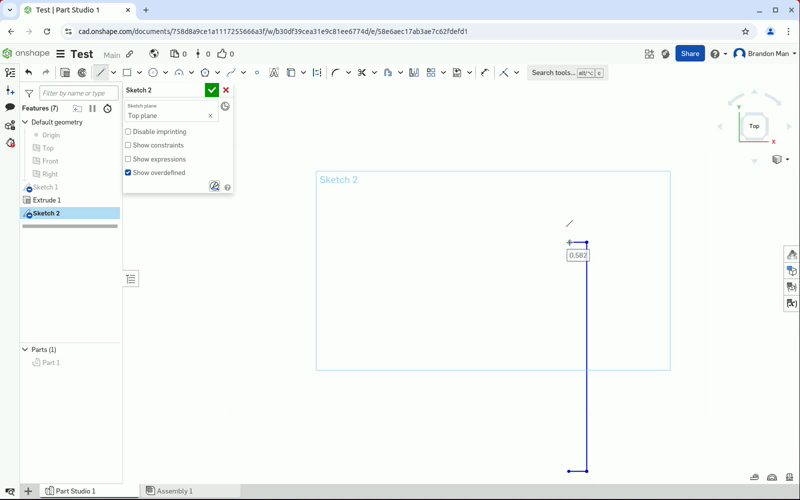
scroll(-6)
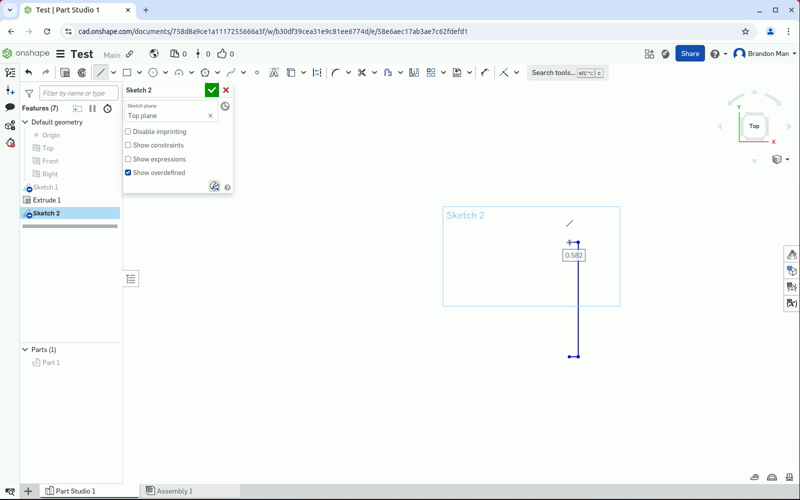
scroll(-6)
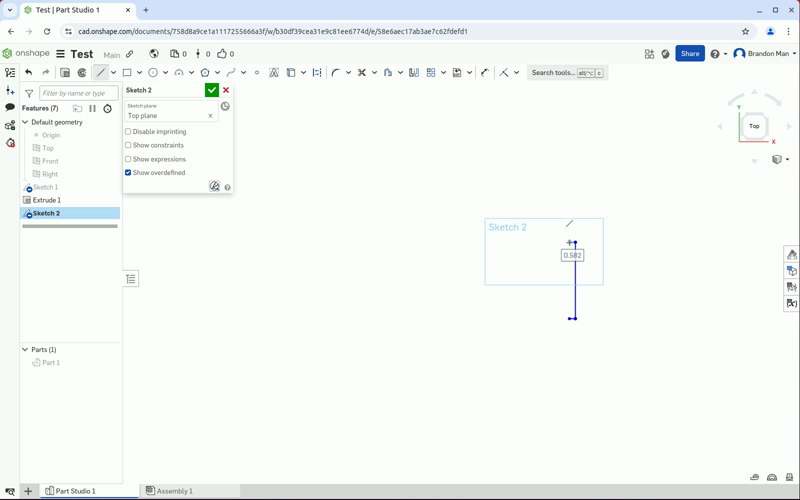
scroll(-6)
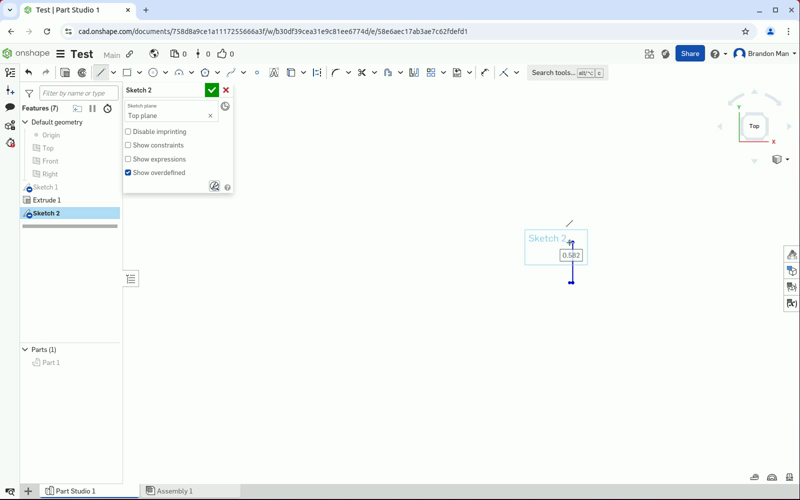
key_up(shift)
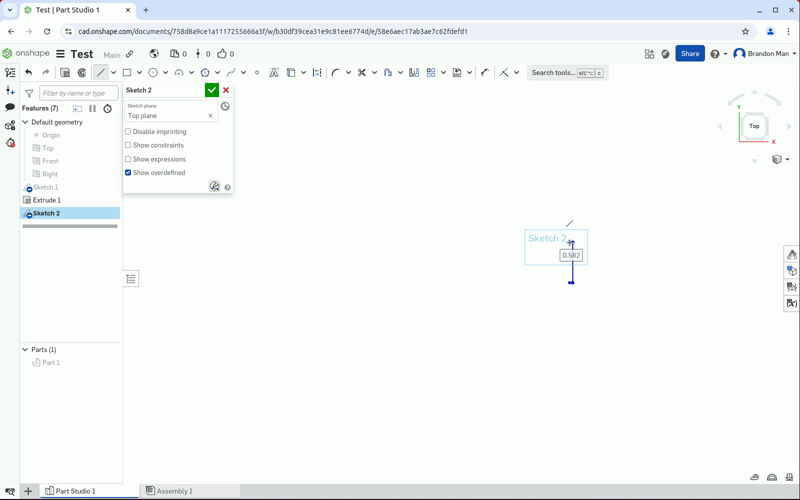
mouse_move(589, 242)
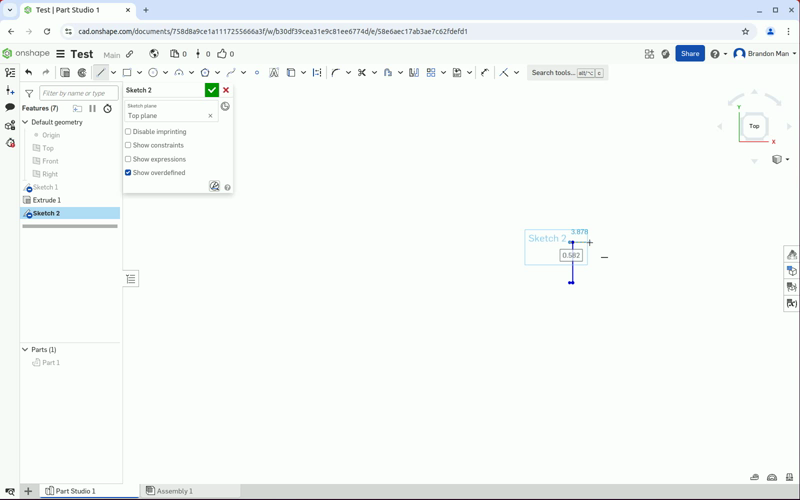
key_down(shift)
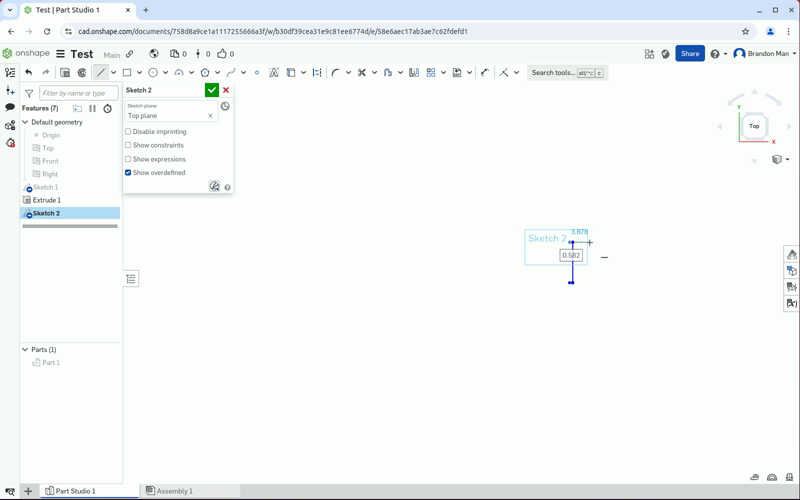
mouse_move(569, 282)
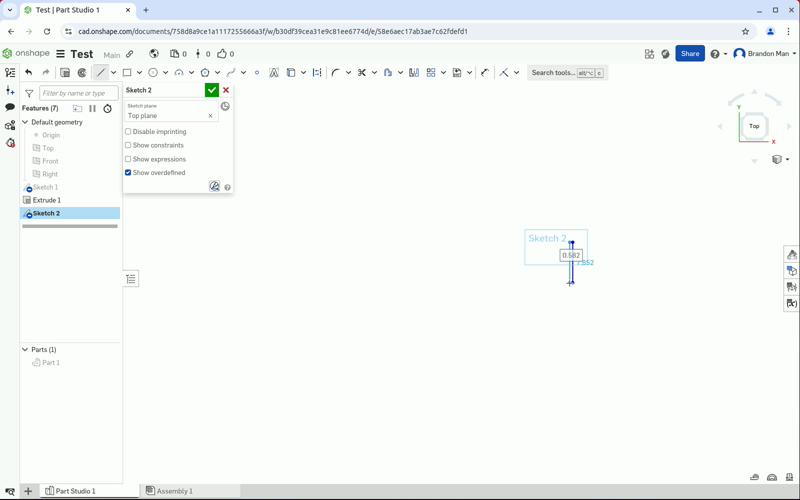
scroll(6)
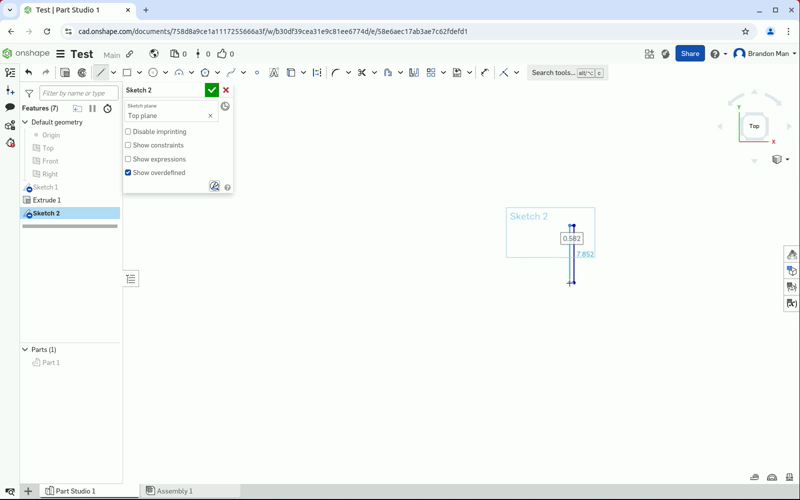
scroll(6)
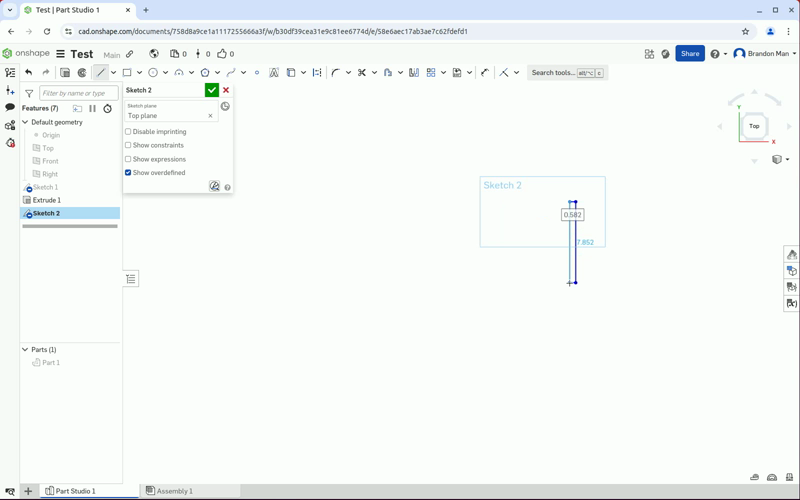
scroll(6)
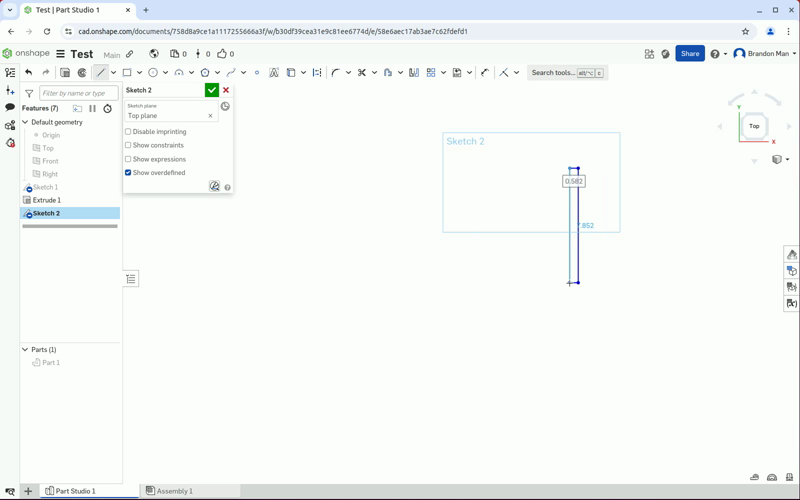
scroll(6)
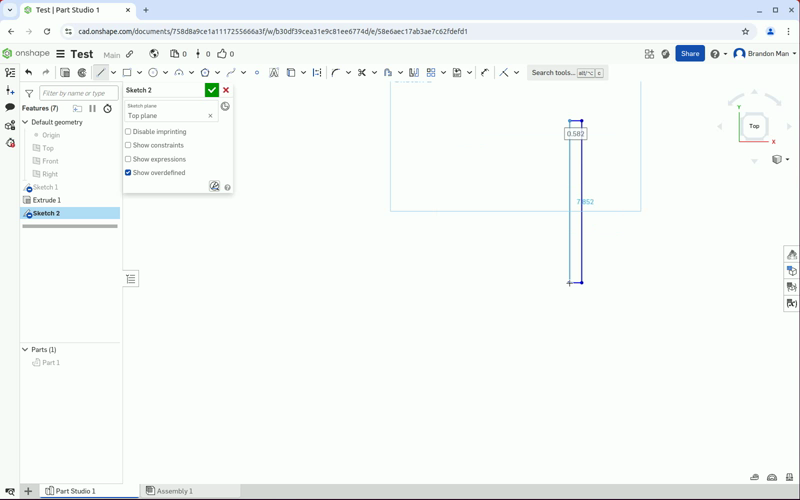
scroll(6)
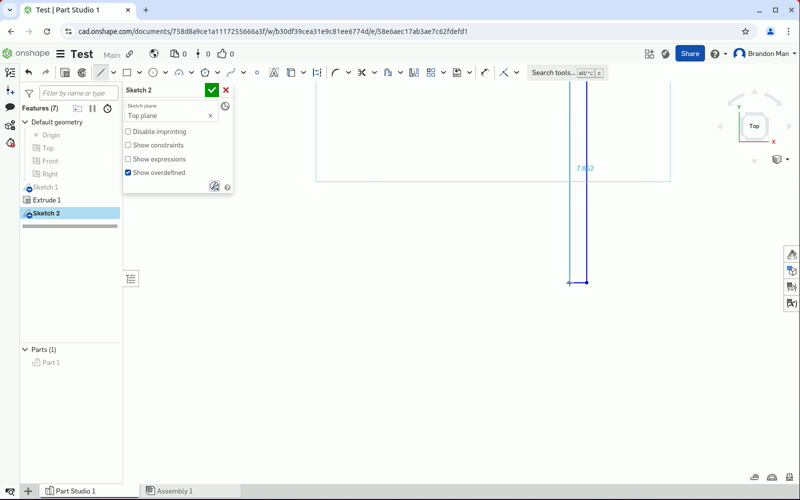
scroll(6)
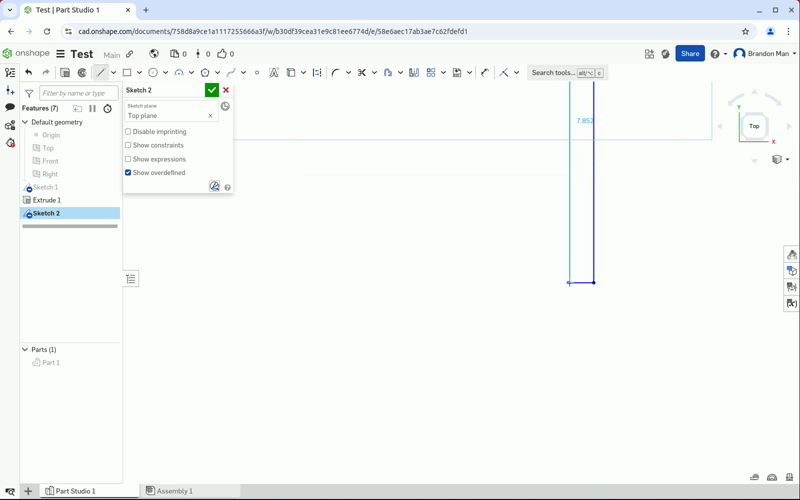
scroll(6)
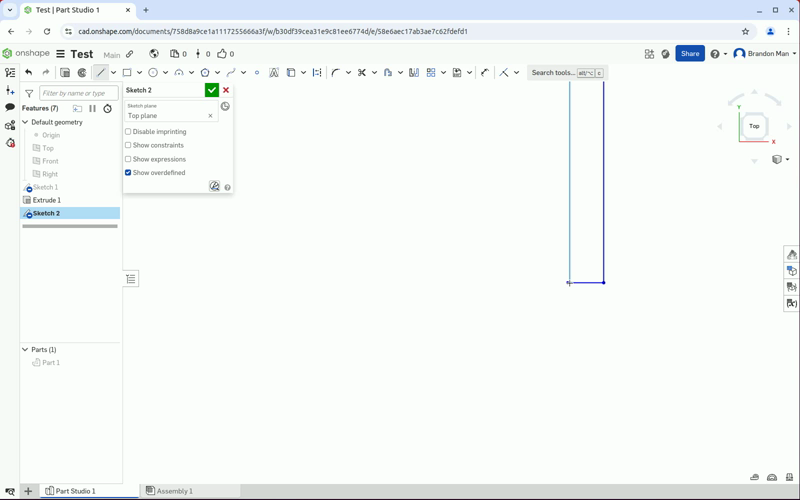
key_up(shift)
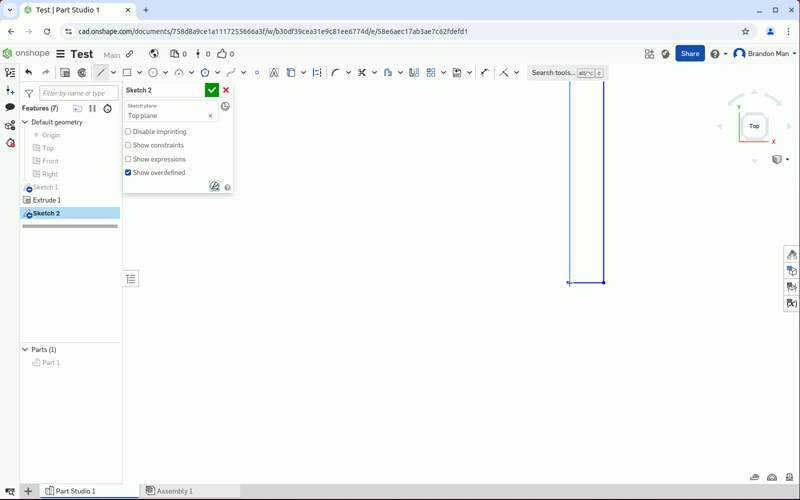
click(569, 282)
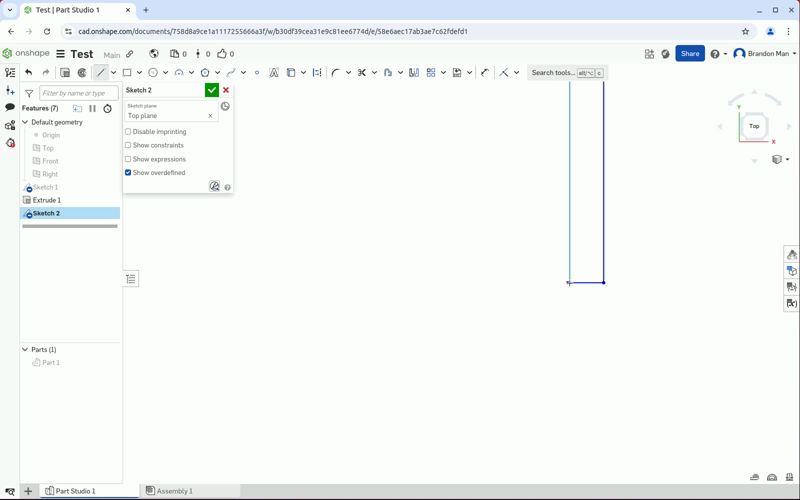
scroll(-6)
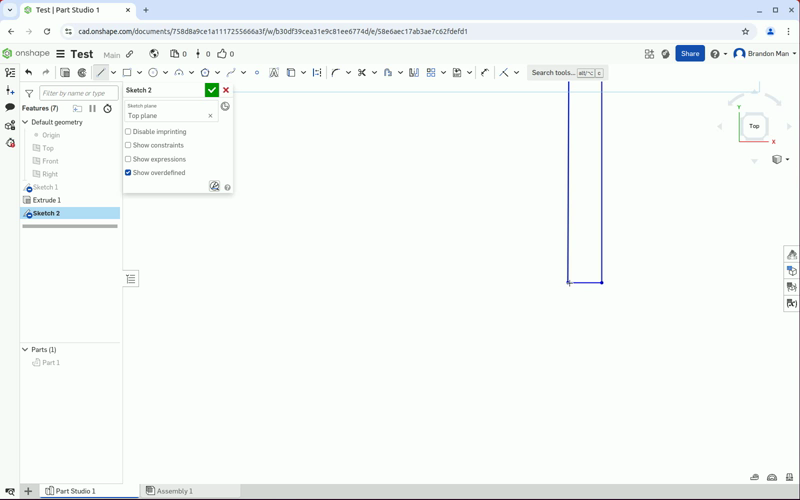
scroll(-6)
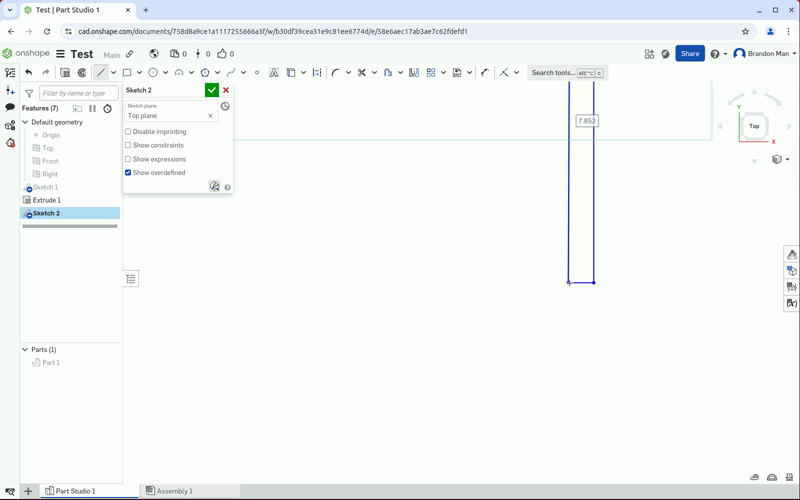
scroll(-6)
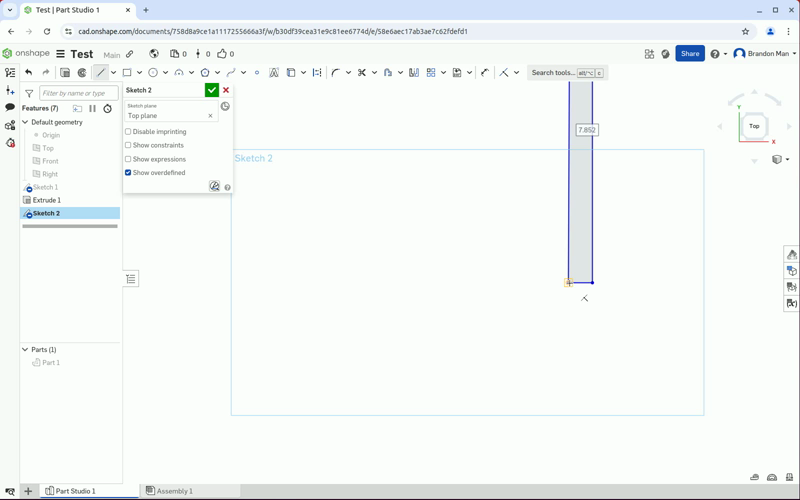
scroll(-6)
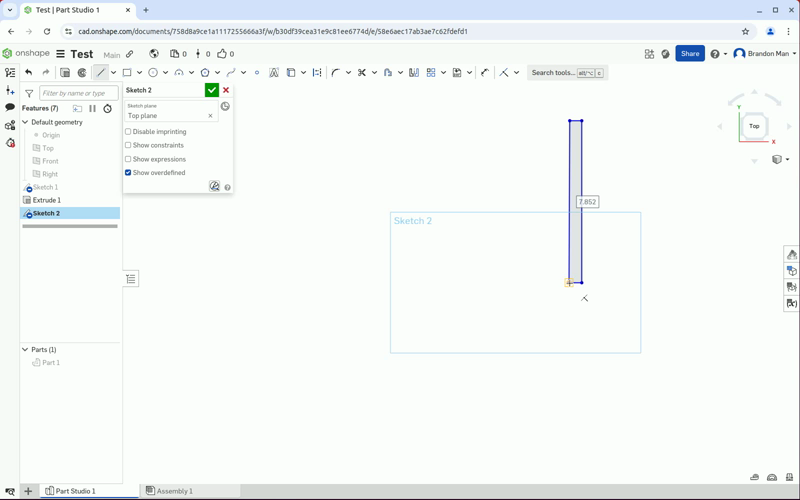
scroll(-6)
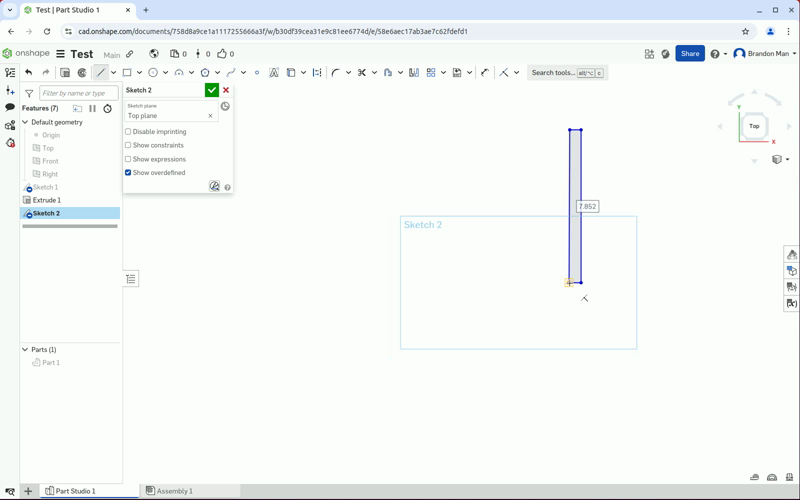
scroll(-6)
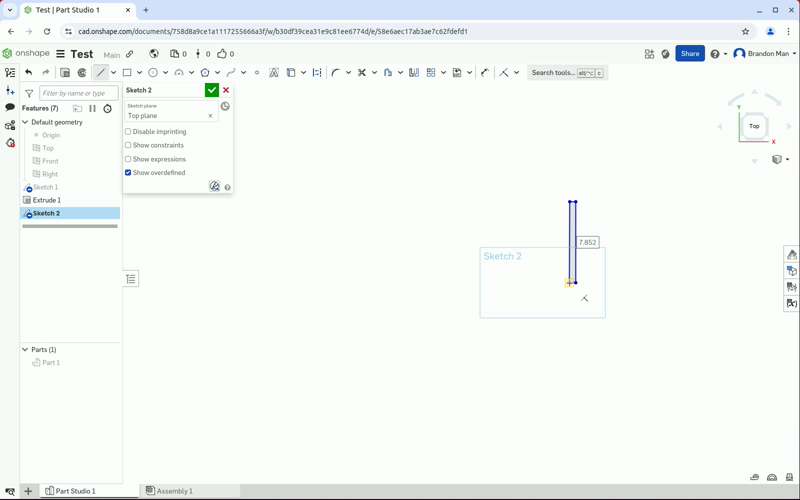
scroll(-6)
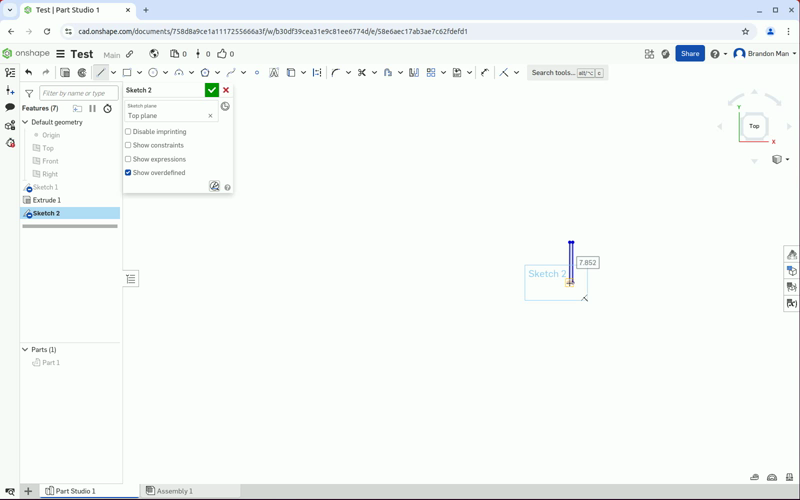
key(esc)
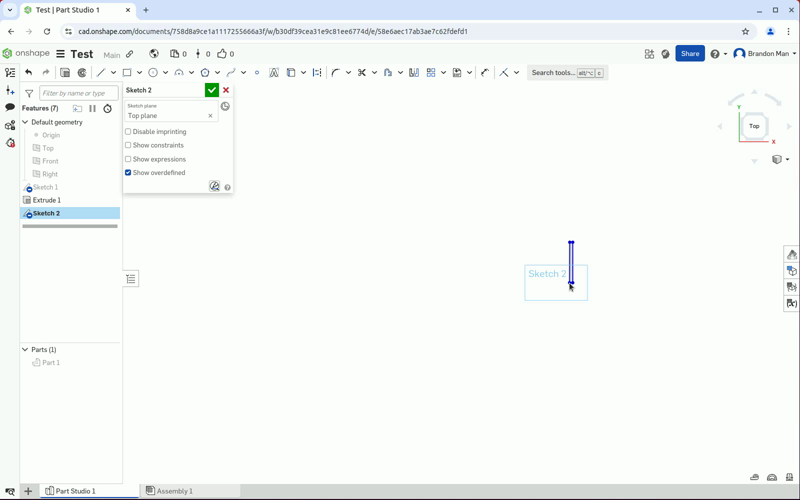
mouse_move(571, 278)
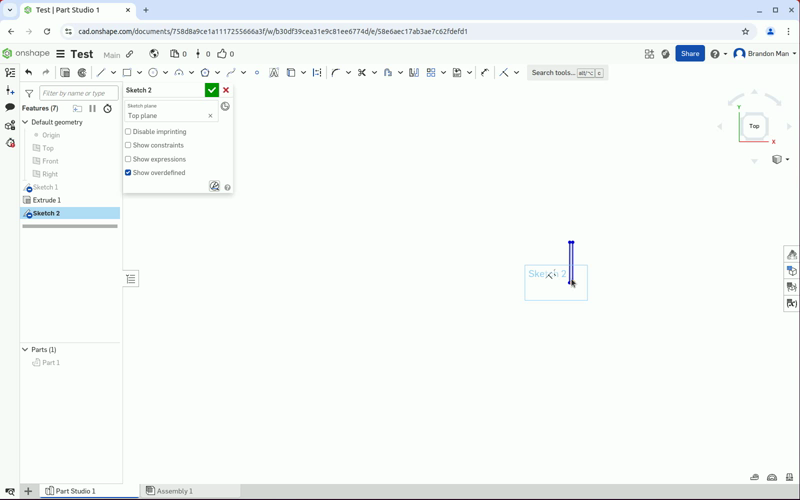
scroll(6)
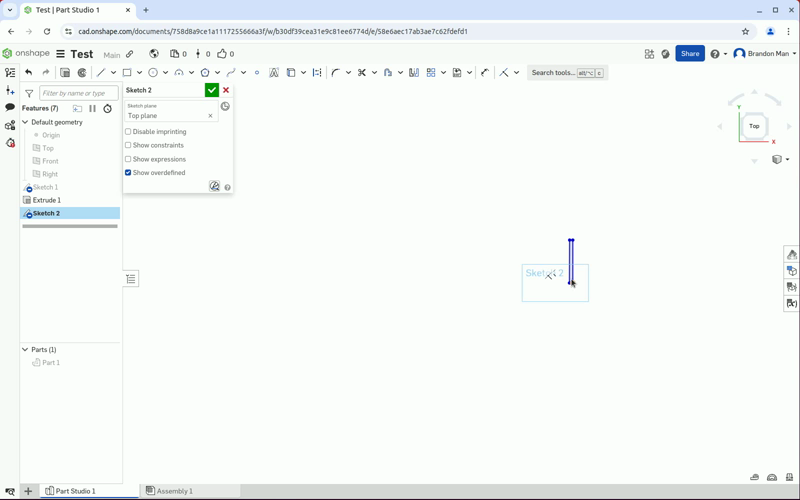
scroll(6)
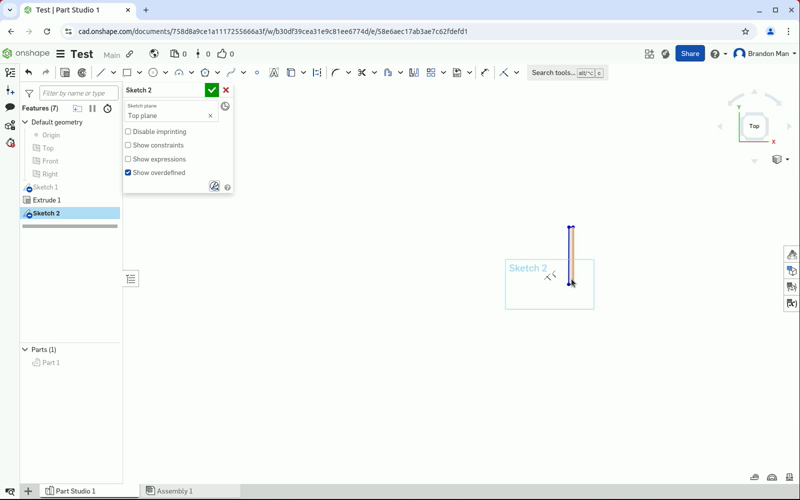
scroll(6)
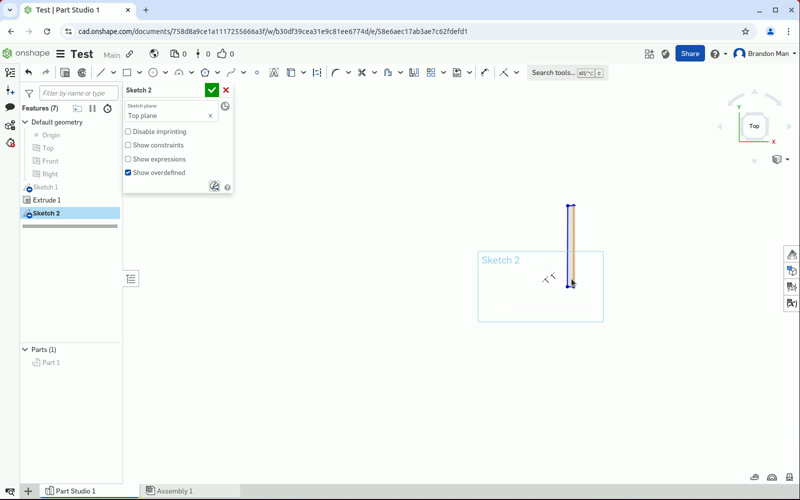
scroll(6)
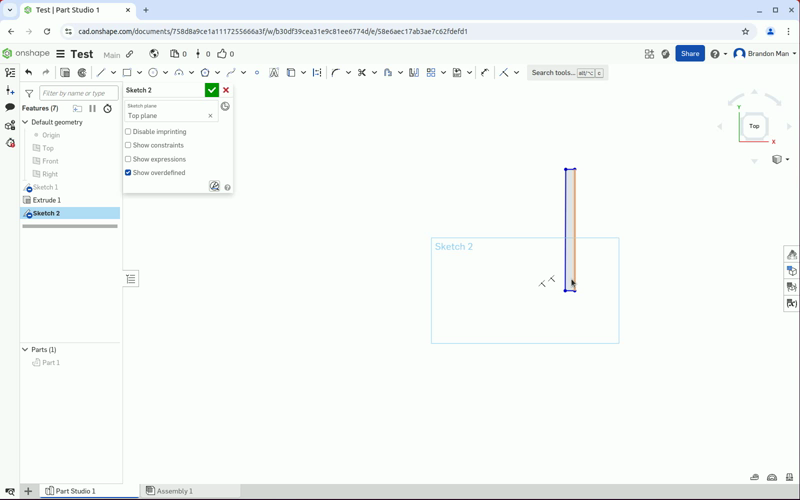
scroll(6)
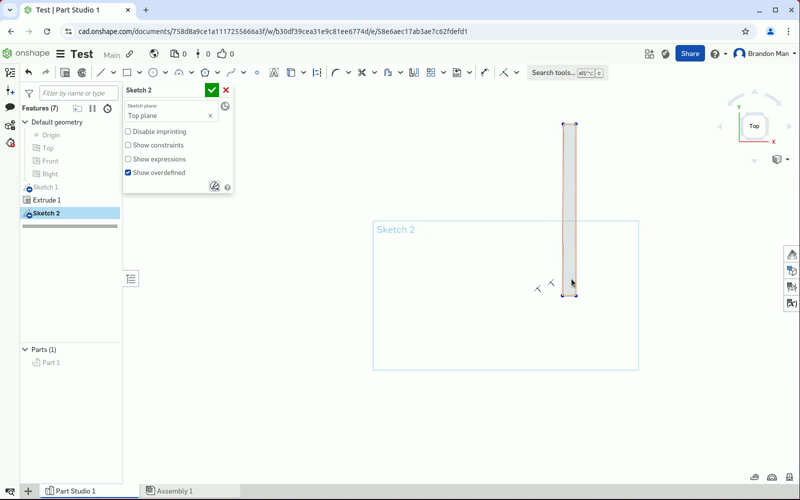
scroll(6)
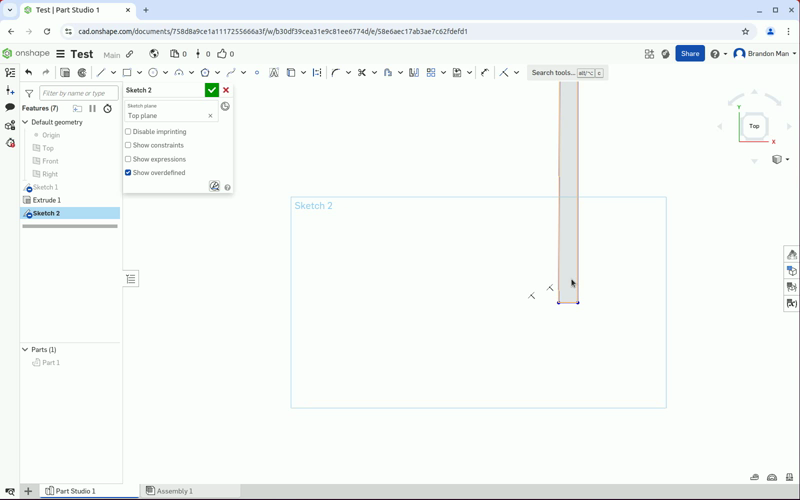
scroll(6)
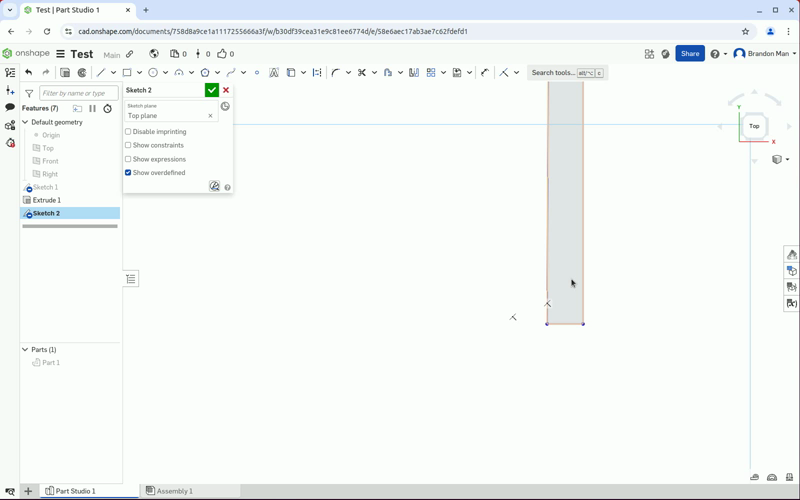
click(571, 278)
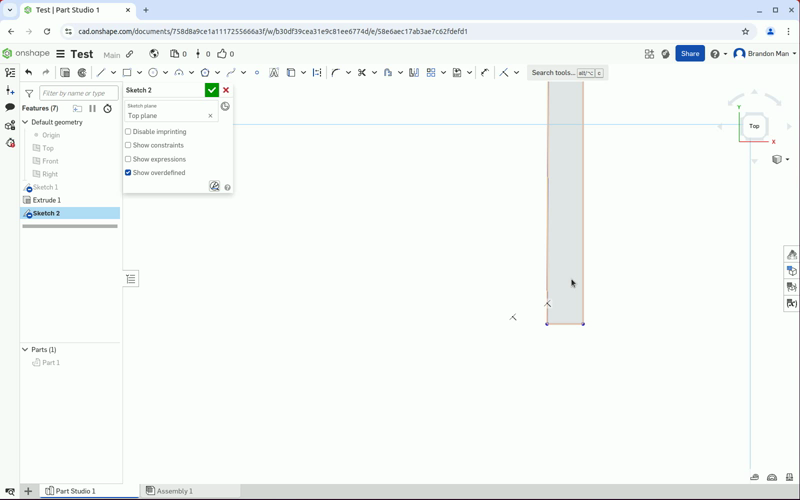
scroll(-6)
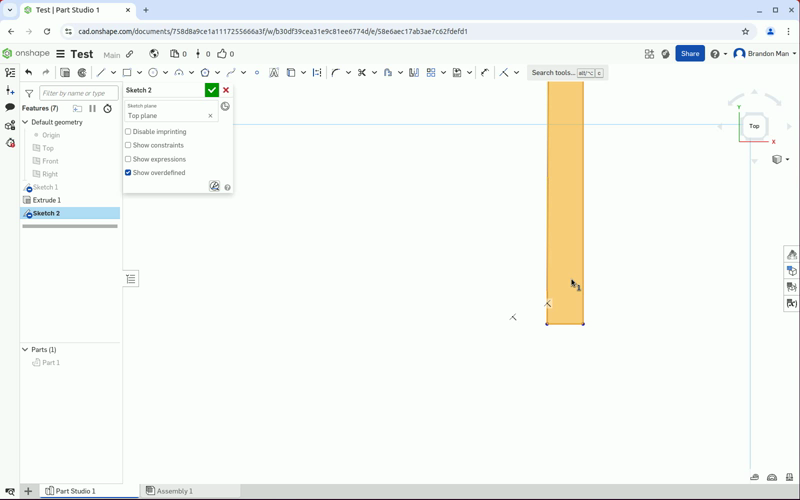
scroll(-6)
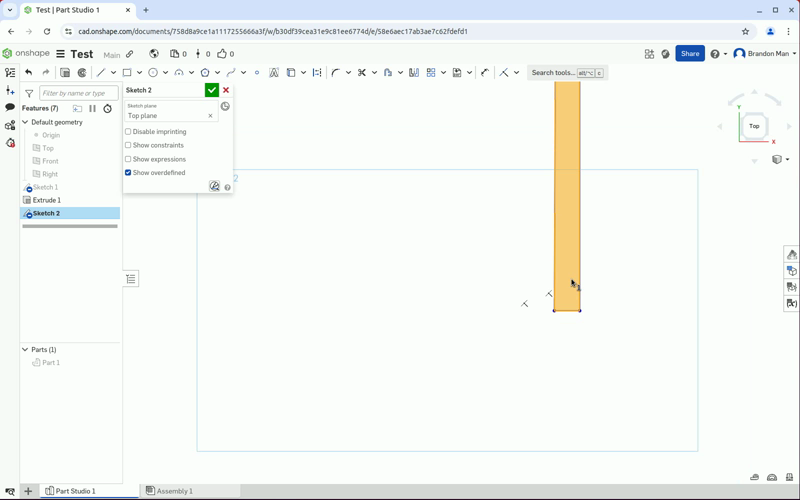
scroll(-6)
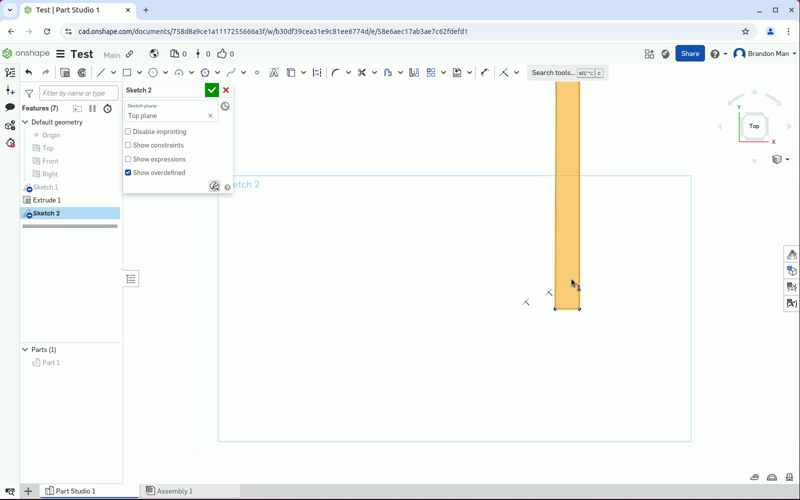
scroll(-6)
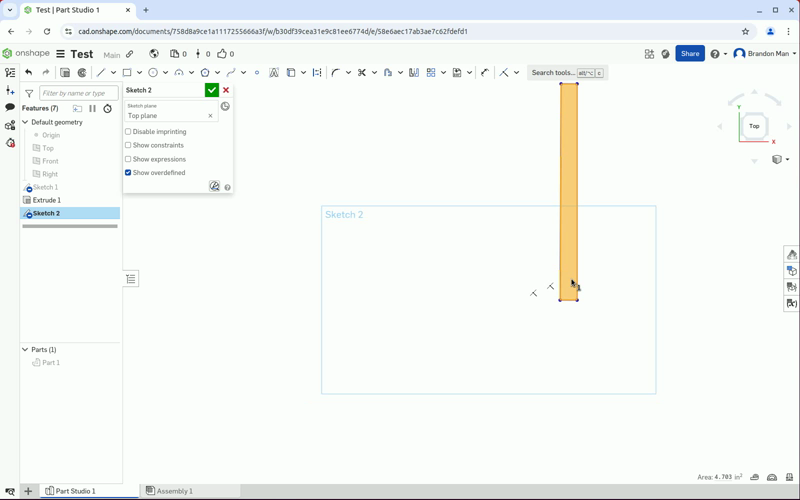
scroll(-6)
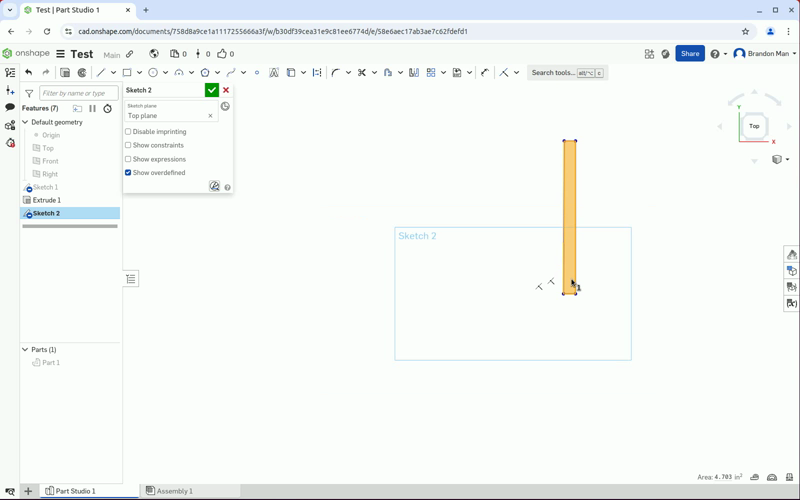
scroll(-6)
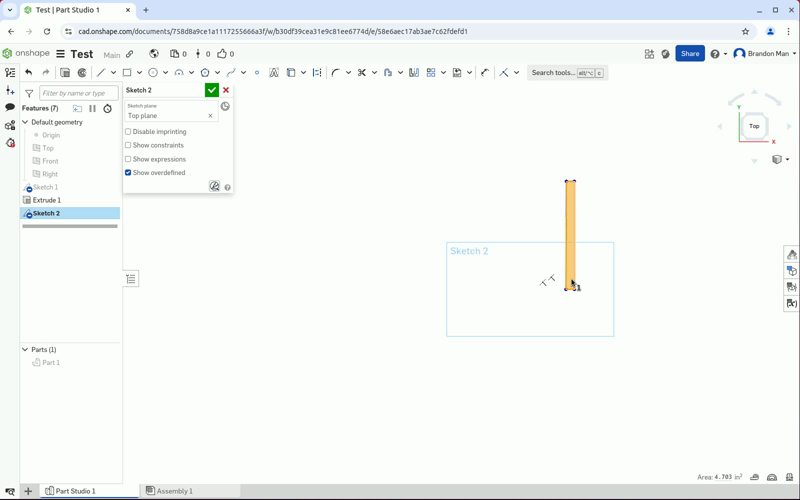
scroll(-6)
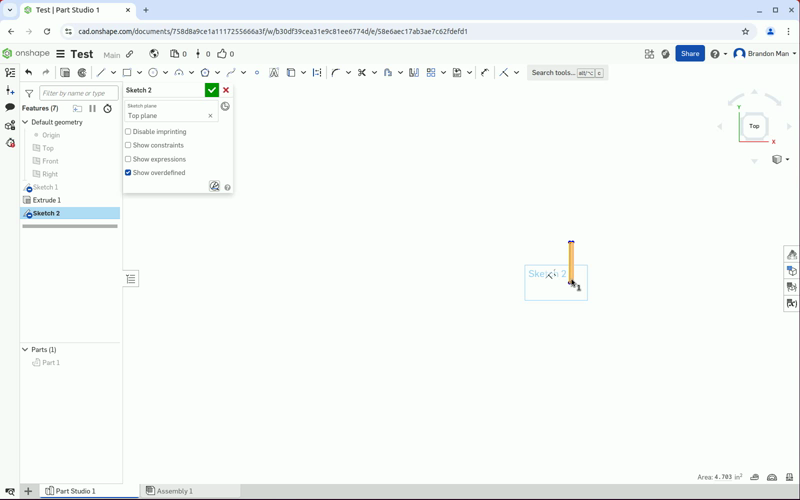
mouse_move(73, 352)
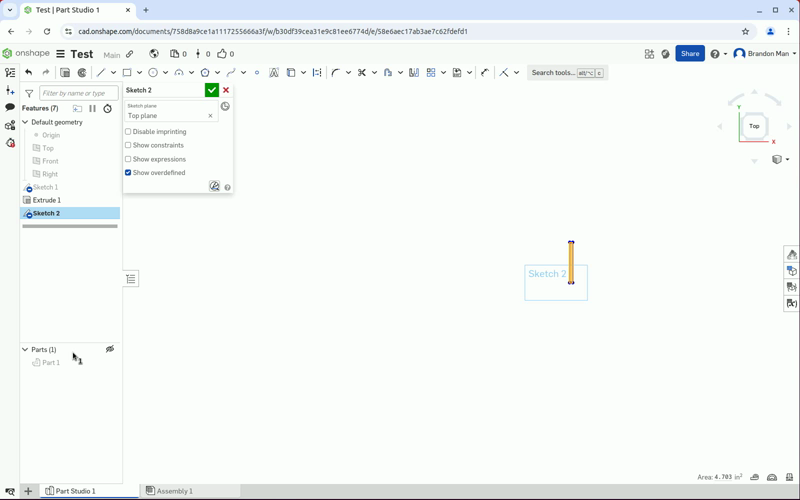
key(shift+y)
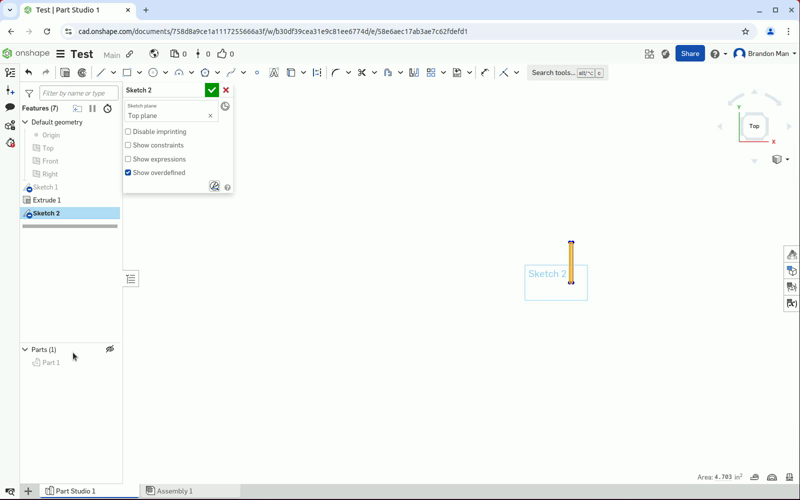
key(shift+e)
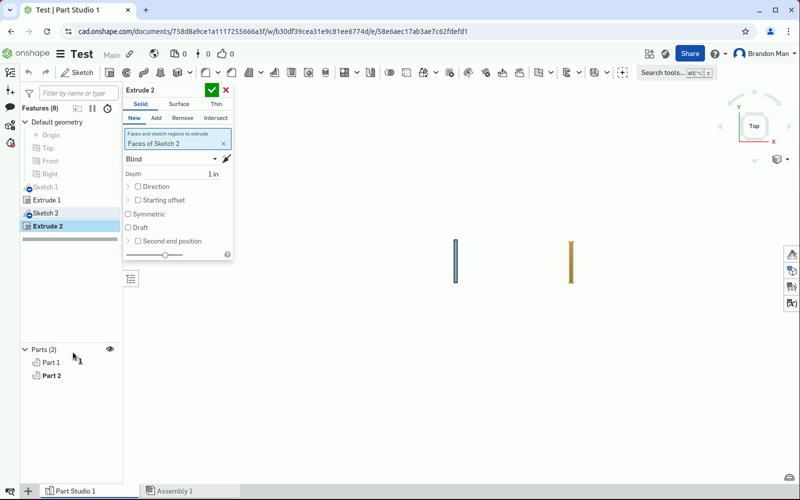
mouse_move(143, 106)
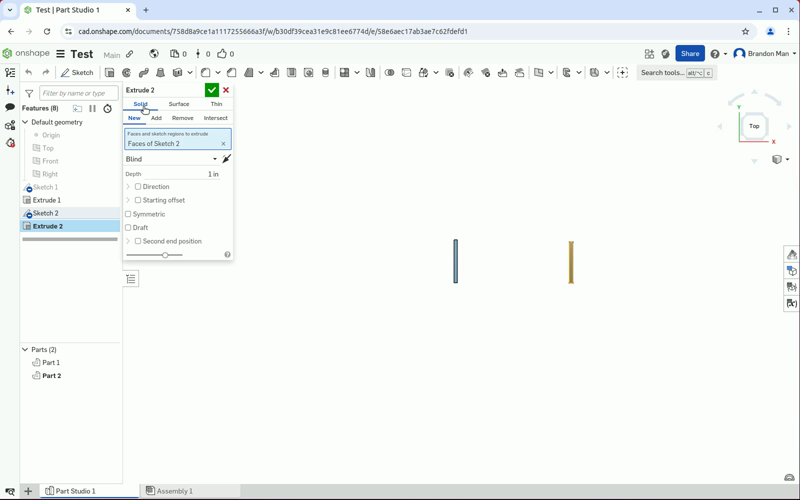
click(143, 106)
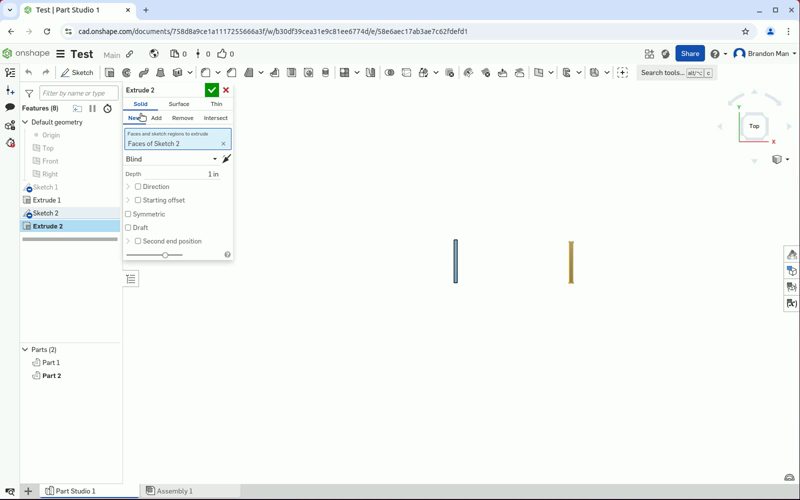
mouse_move(137, 120)
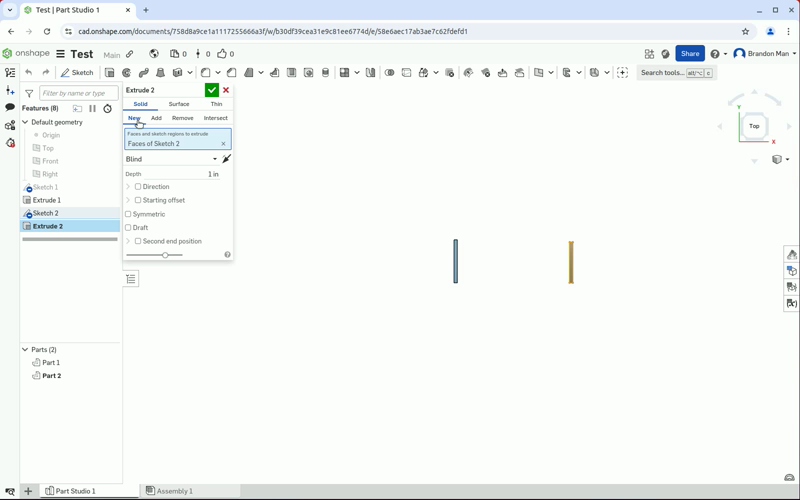
click(137, 120)
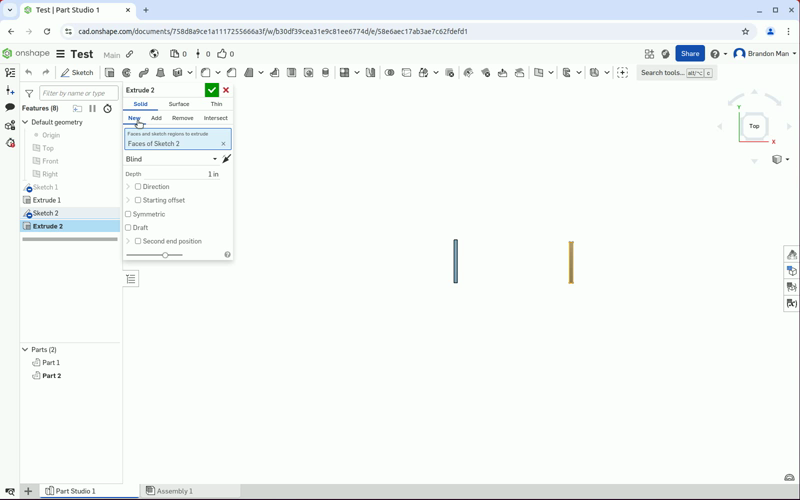
key(tab, 4)
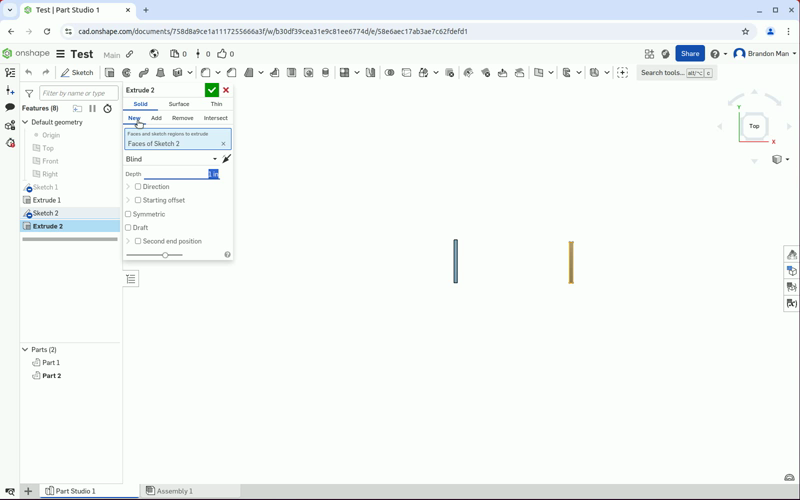
text(9.388)
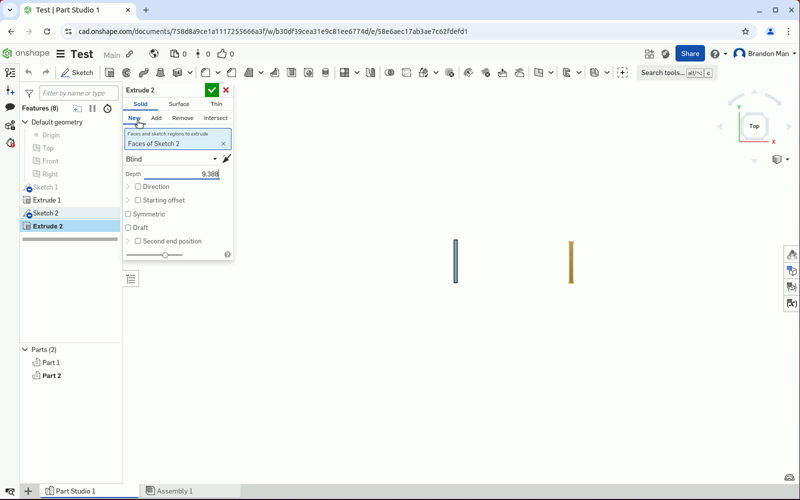
key(enter)
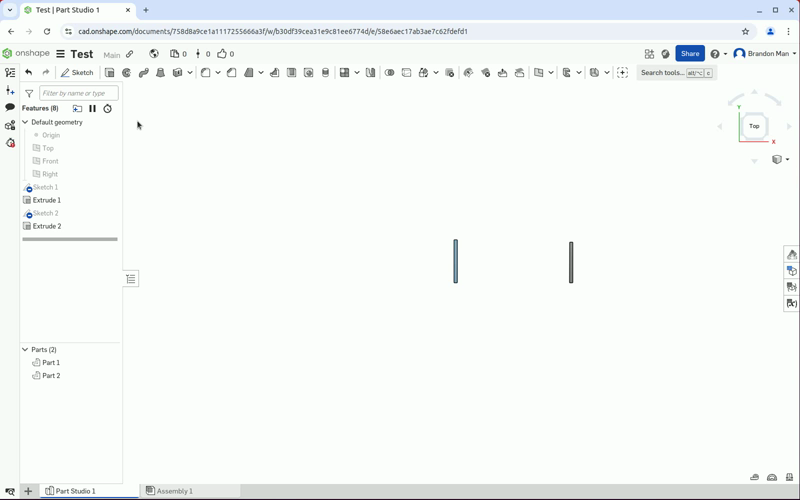
key(shift+h)
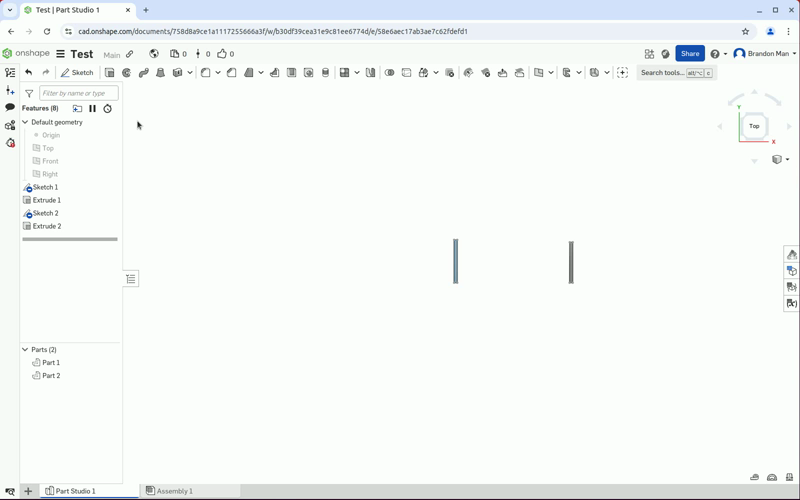
key(shift+h)
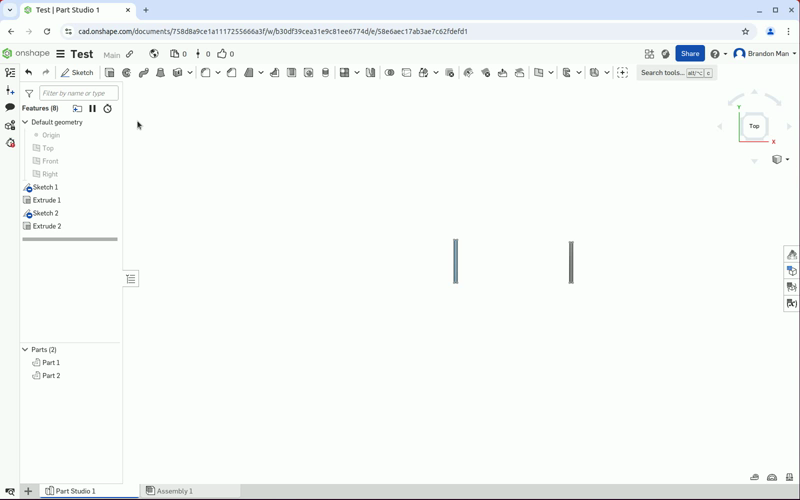
key(shift+7)
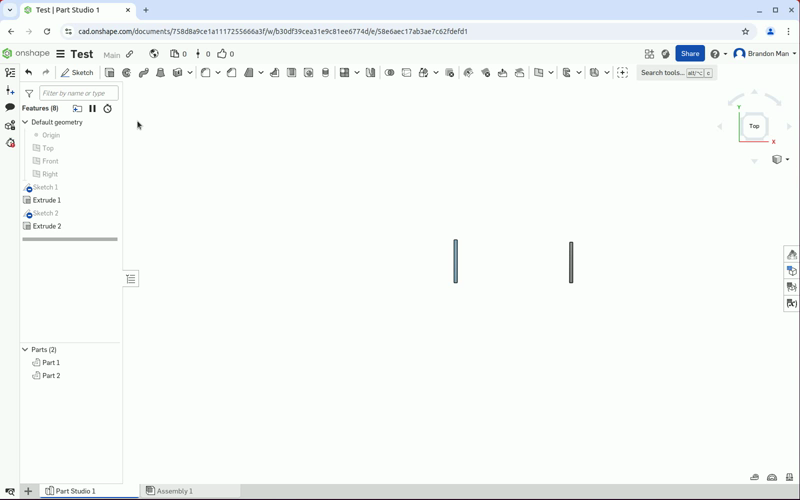
key(up, 3)
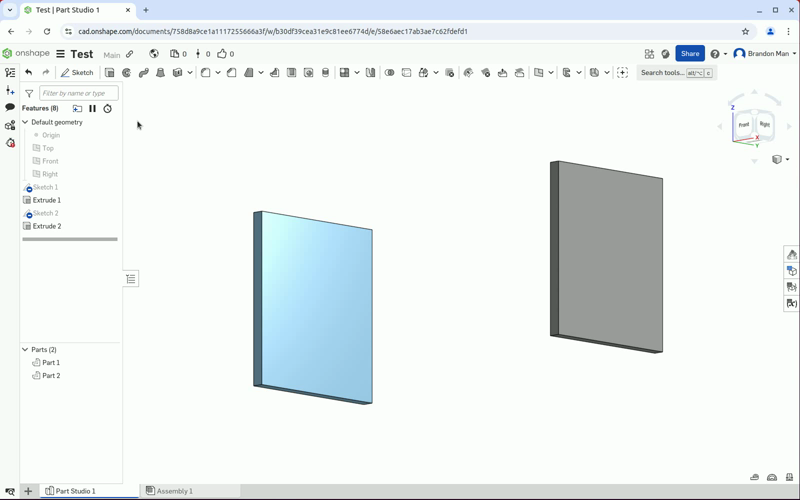
key(left, 3)
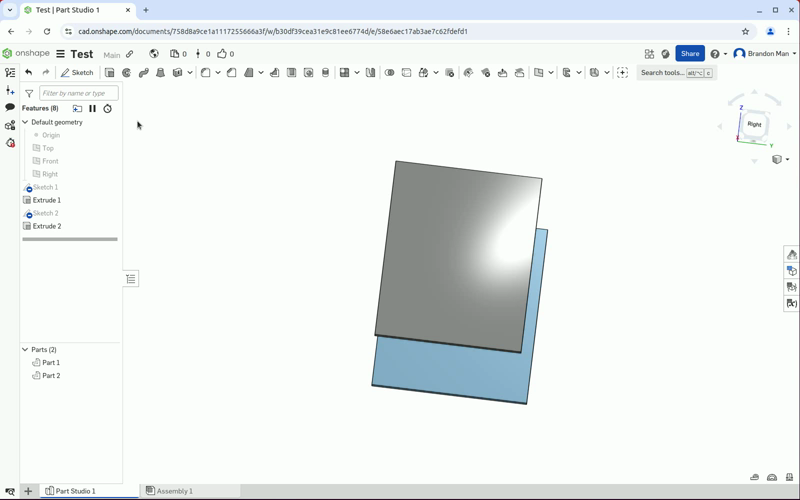
key(right, 3)
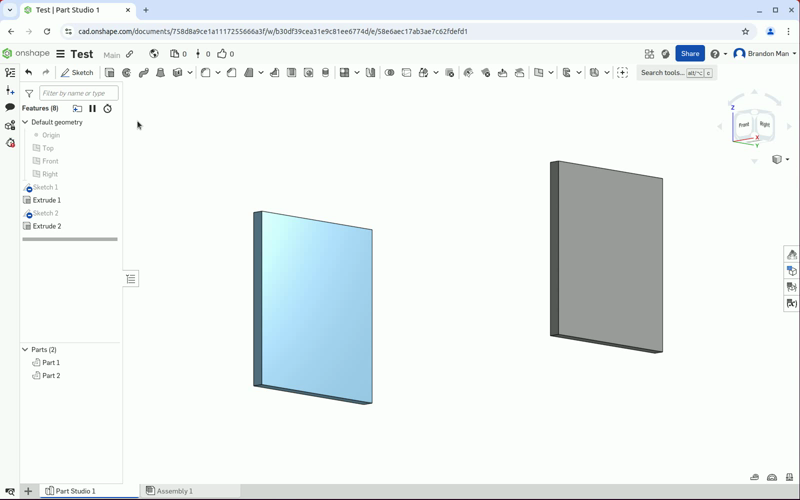
key(down, 3)
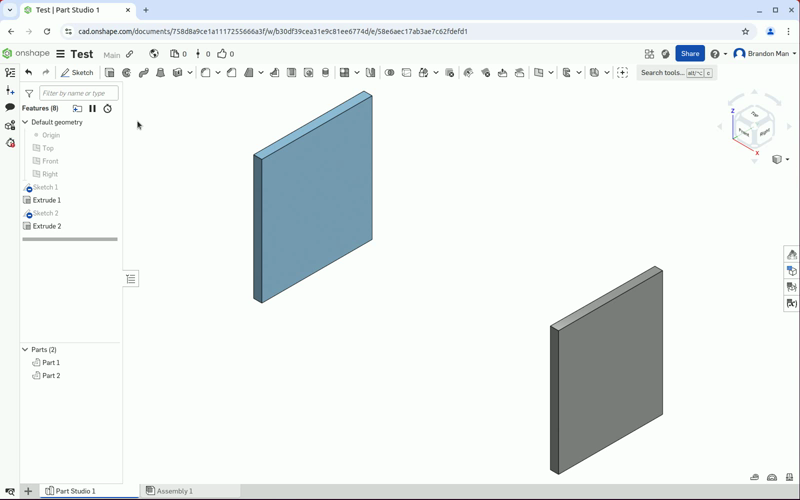
mouse_move(73, 189)
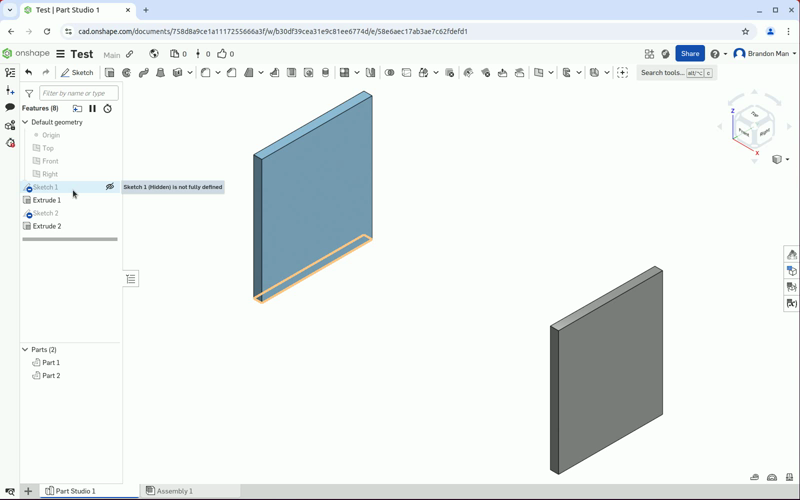
click(73, 189)